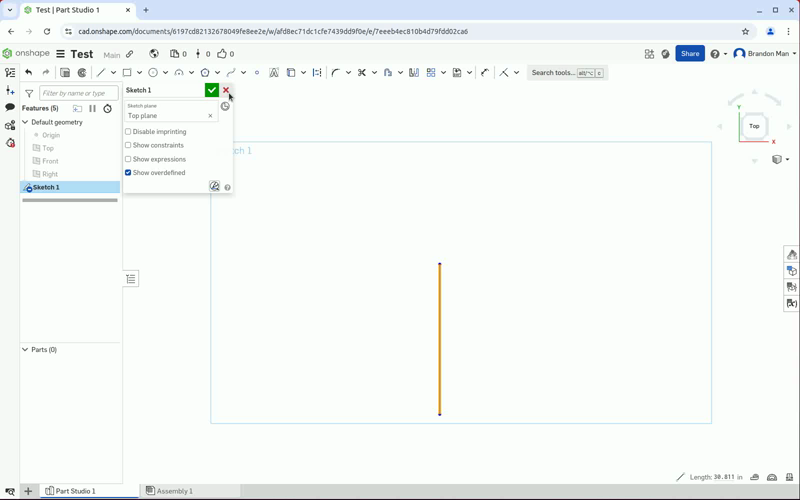
key(shift+h)
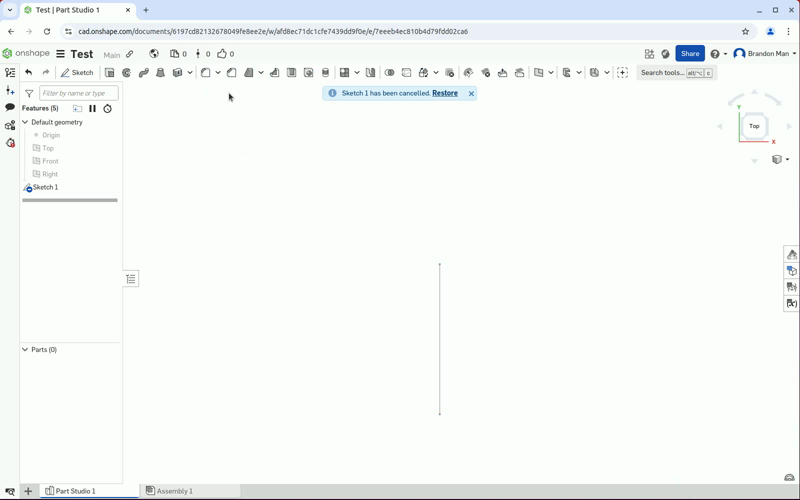
key(shift+s)
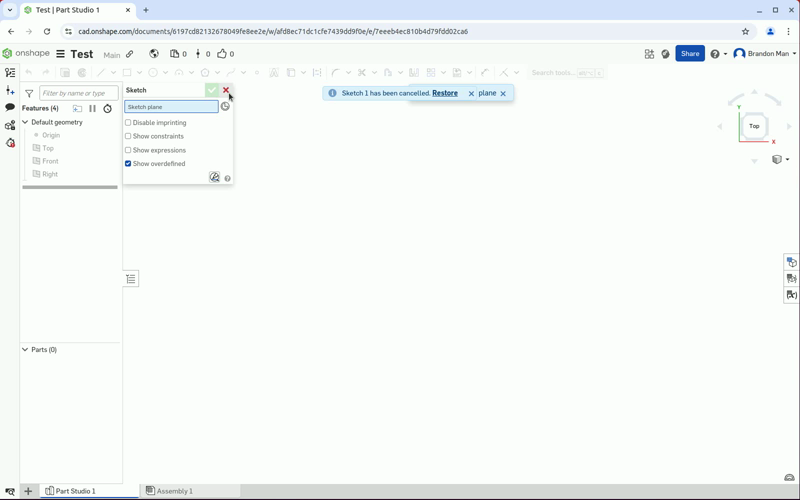
mouse_move(73, 150)
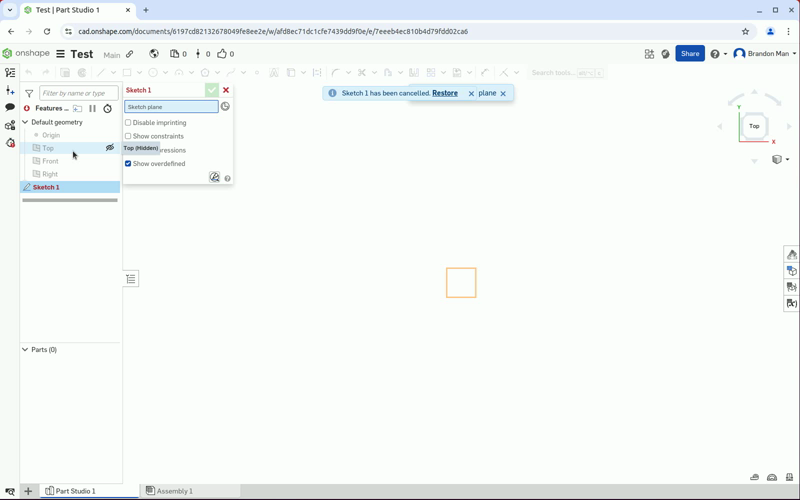
click(73, 150)
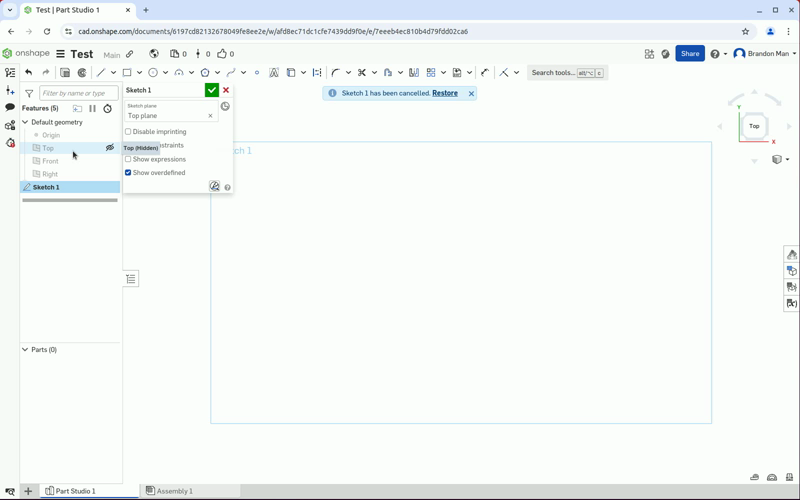
mouse_move(73, 352)
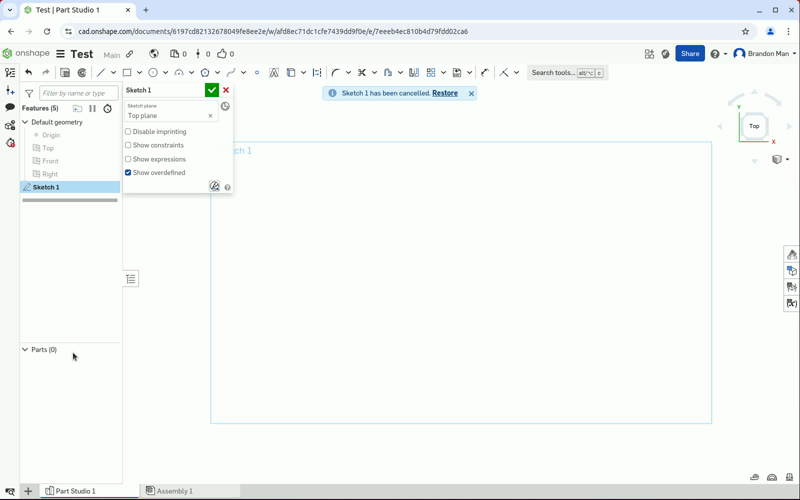
key(y)
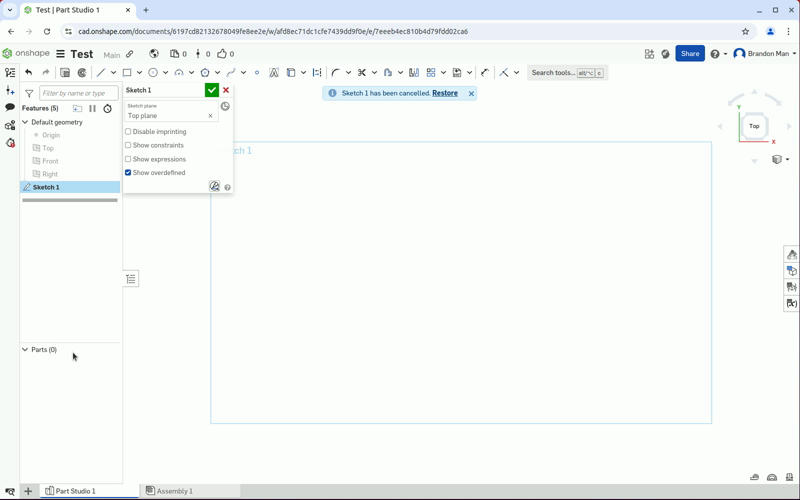
key(l)
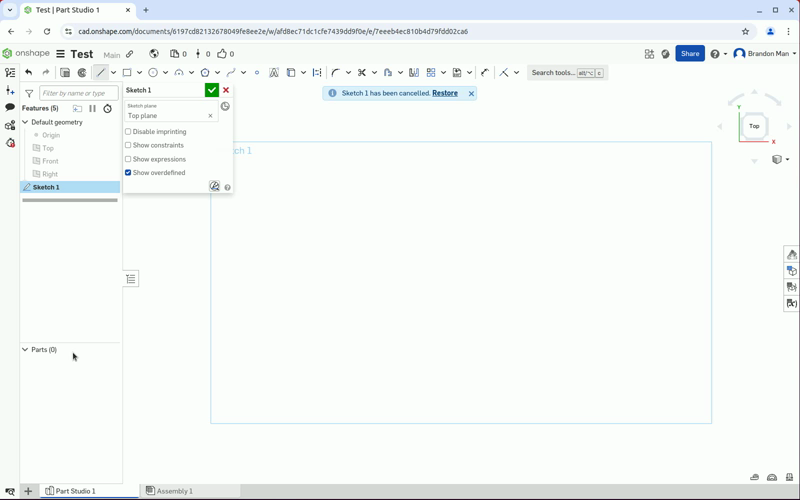
key_down(shift)
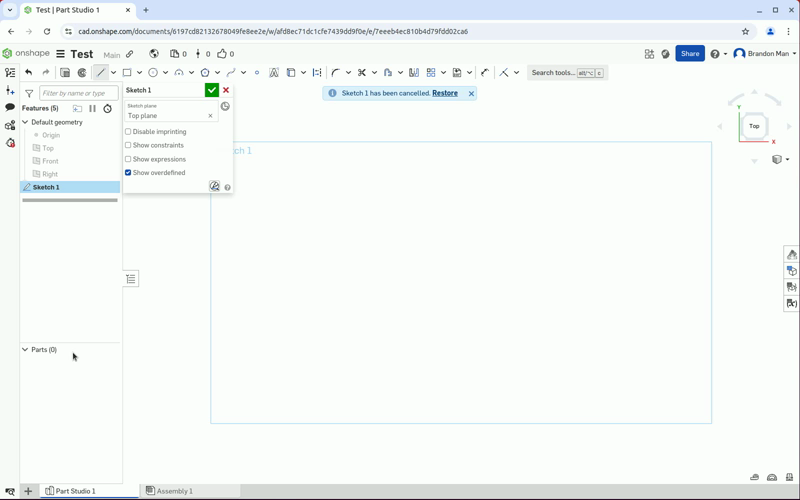
mouse_move(348, 393)
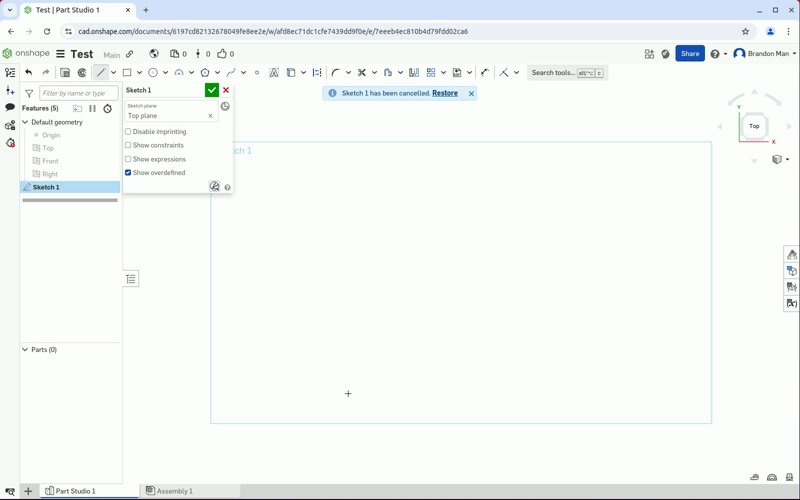
click(348, 393)
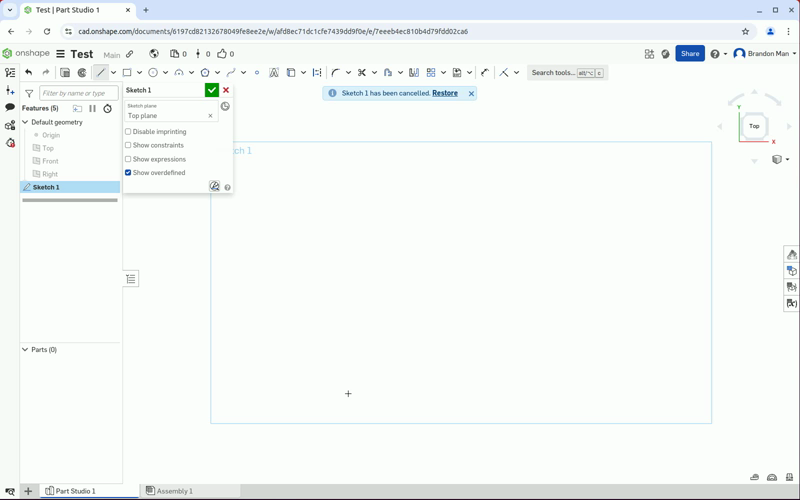
key_up(shift)
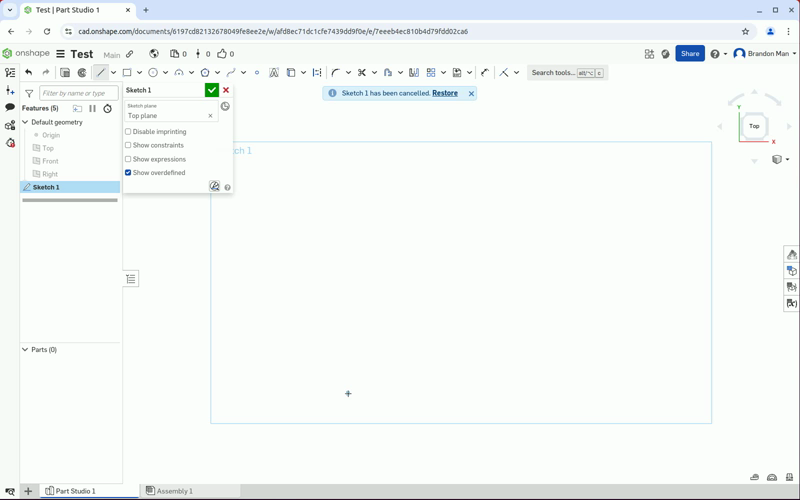
key_down(shift)
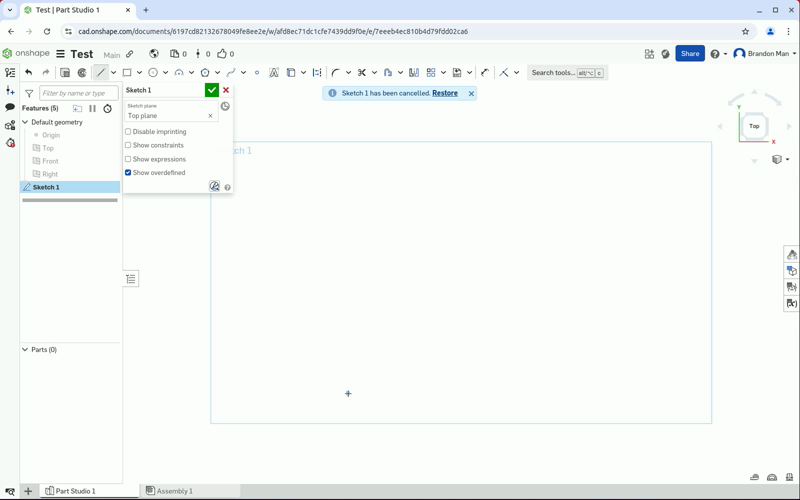
mouse_move(568, 393)
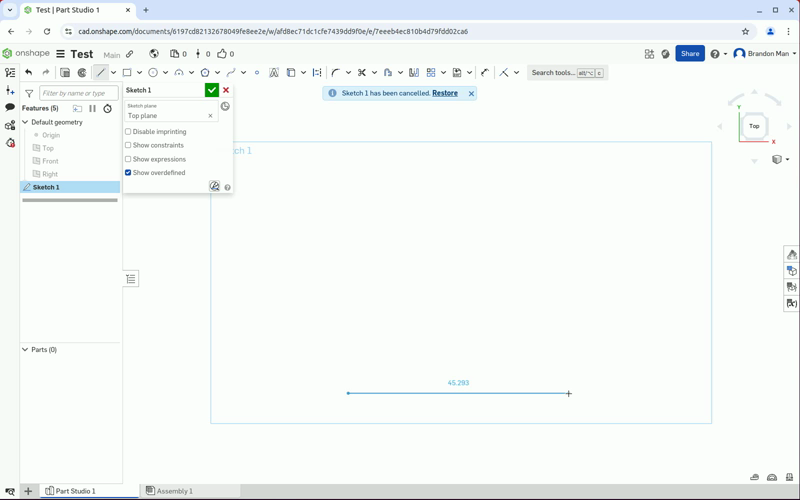
click(568, 393)
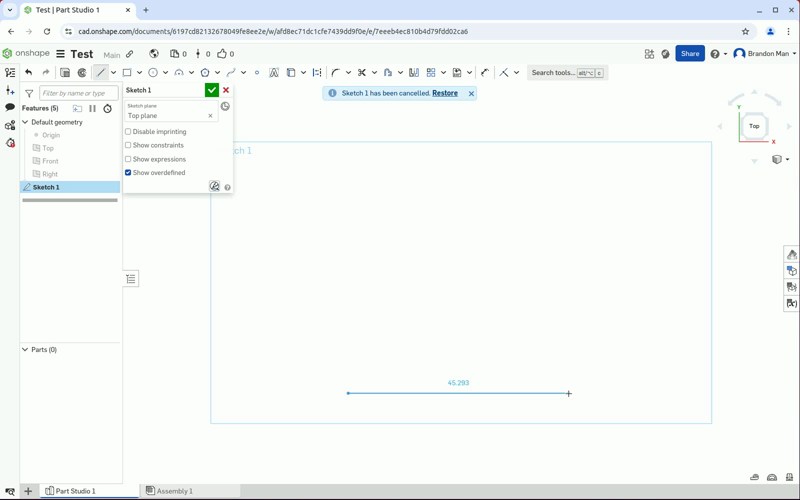
key_up(shift)
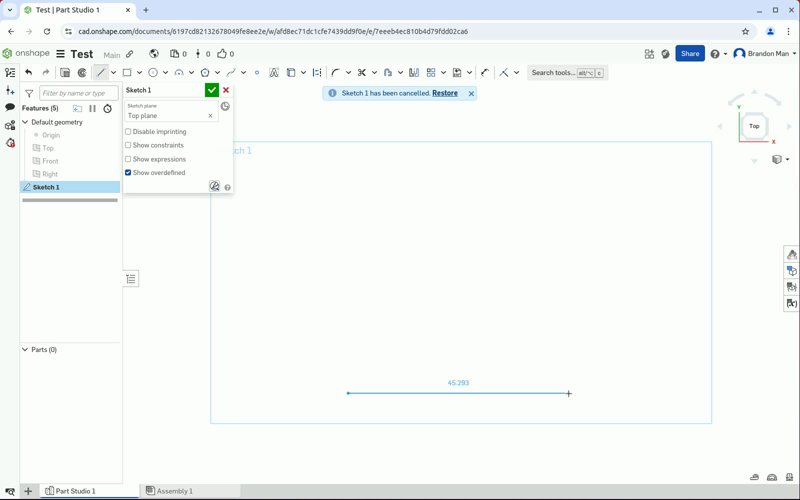
key_down(shift)
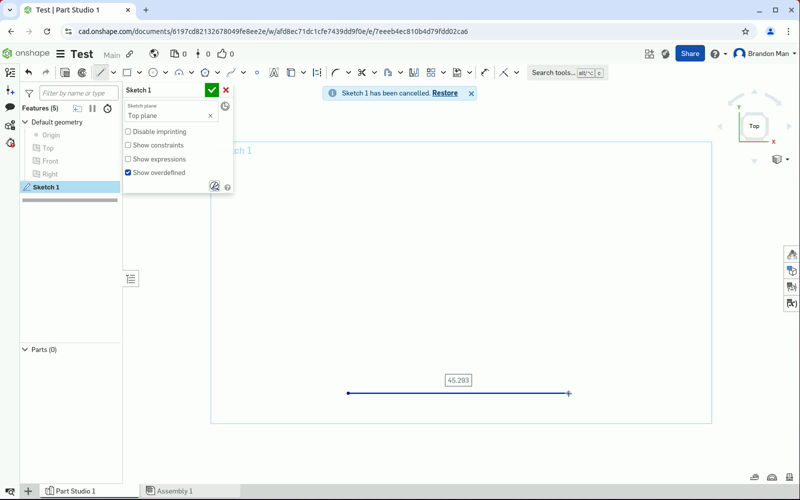
mouse_move(568, 172)
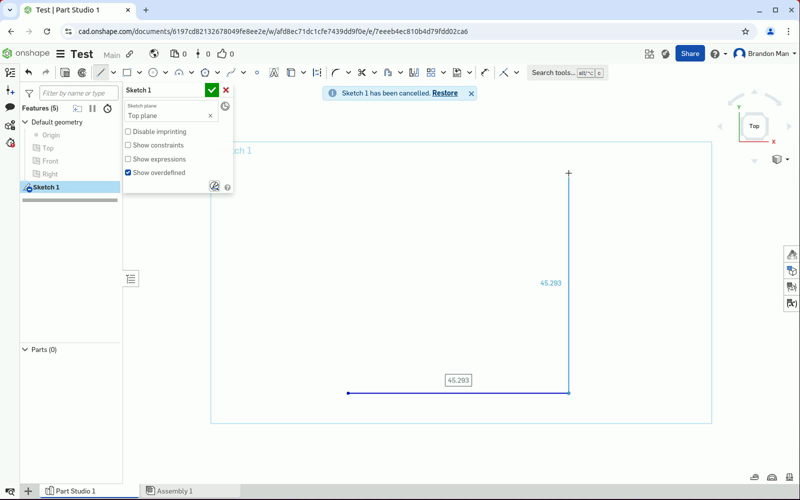
click(568, 172)
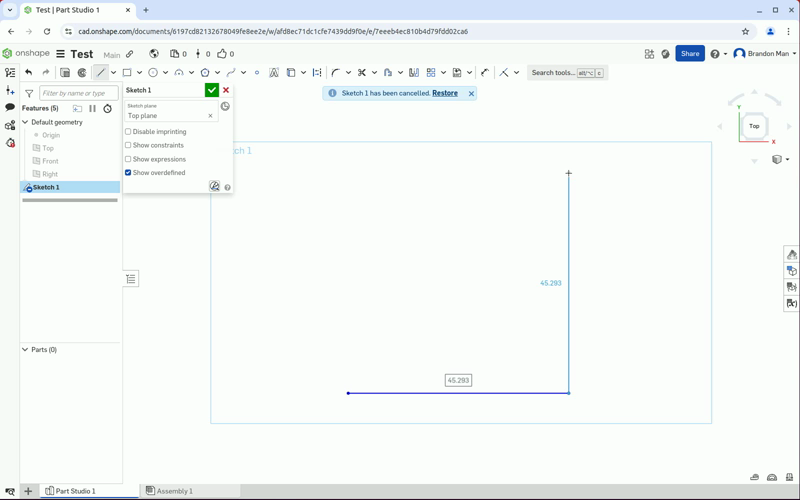
key_up(shift)
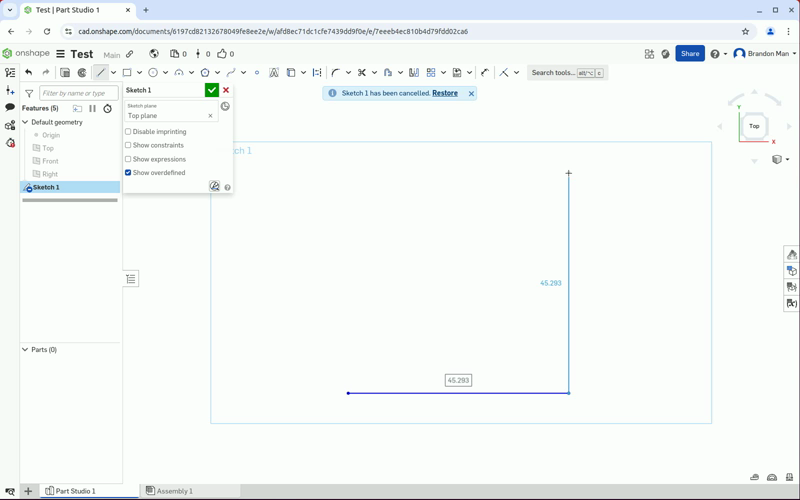
key_down(shift)
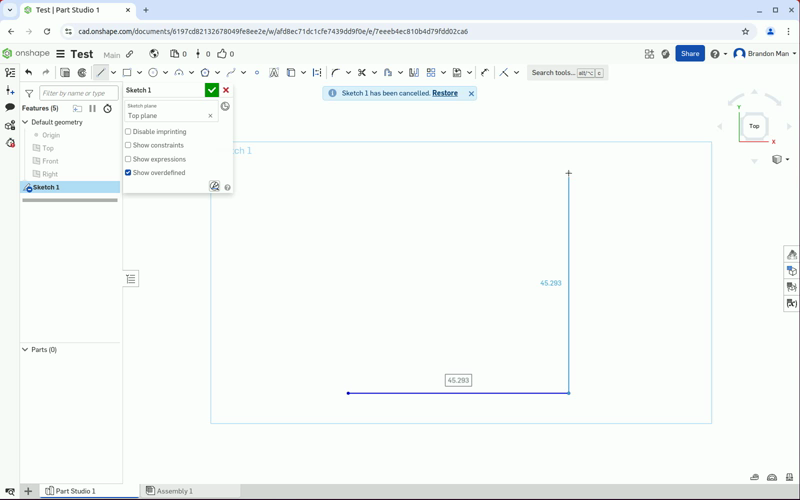
mouse_move(348, 172)
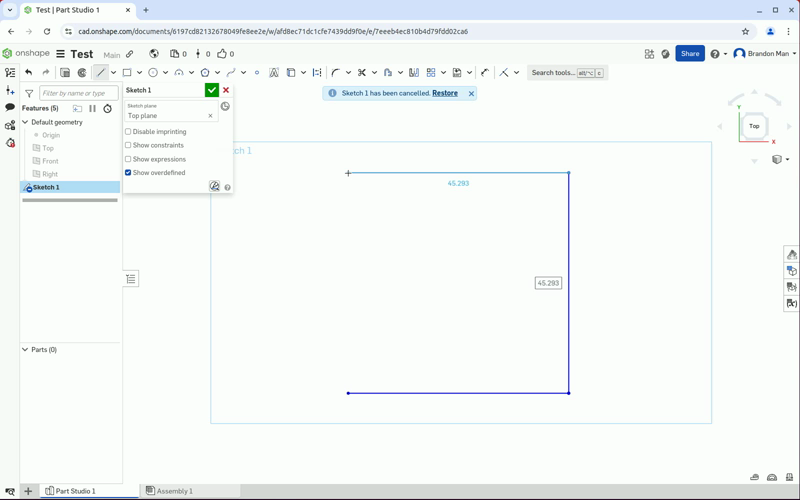
click(348, 172)
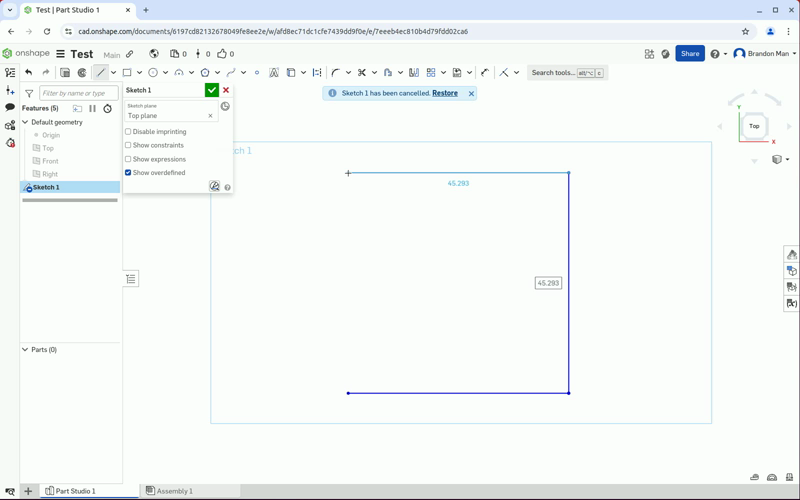
key_up(shift)
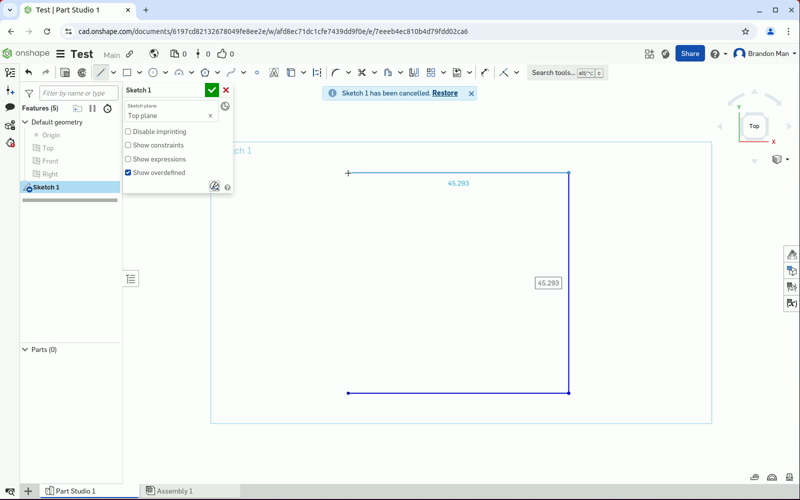
key_down(shift)
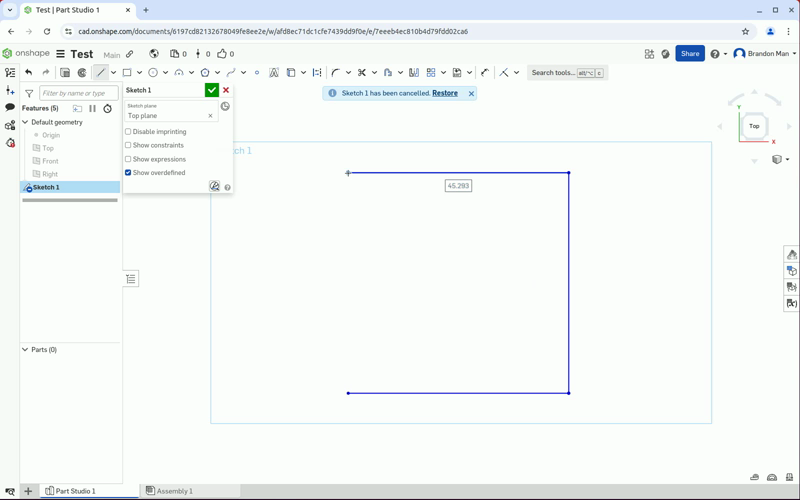
mouse_move(348, 393)
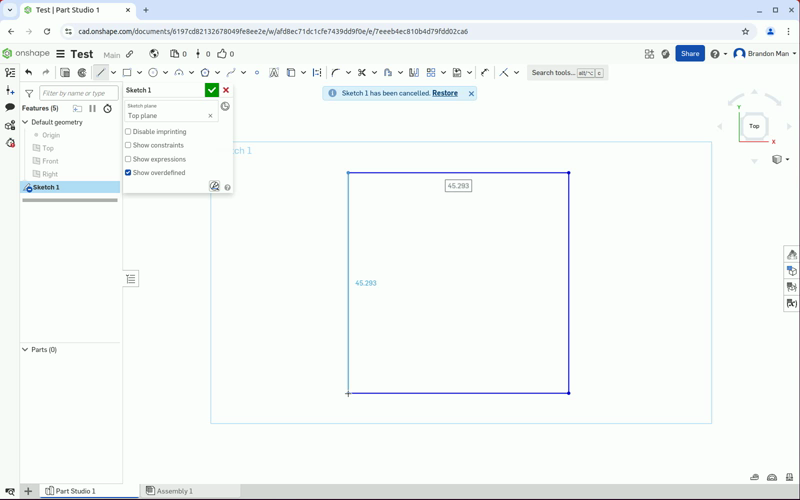
key_up(shift)
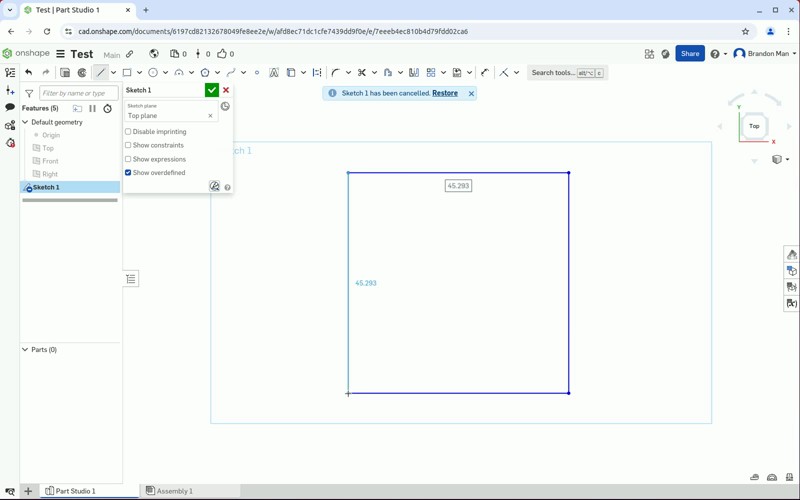
click(348, 393)
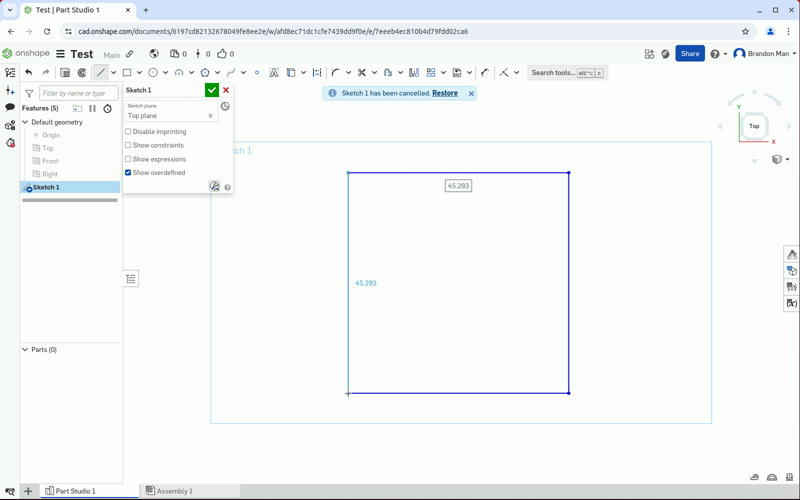
key(esc)
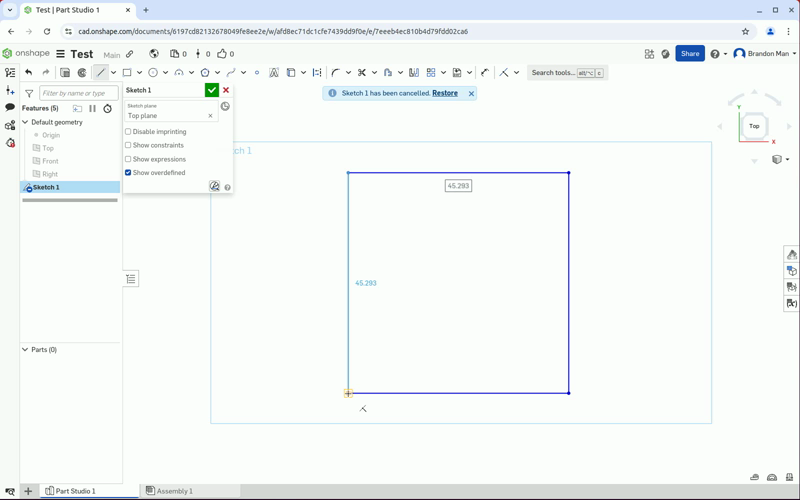
mouse_move(470, 346)
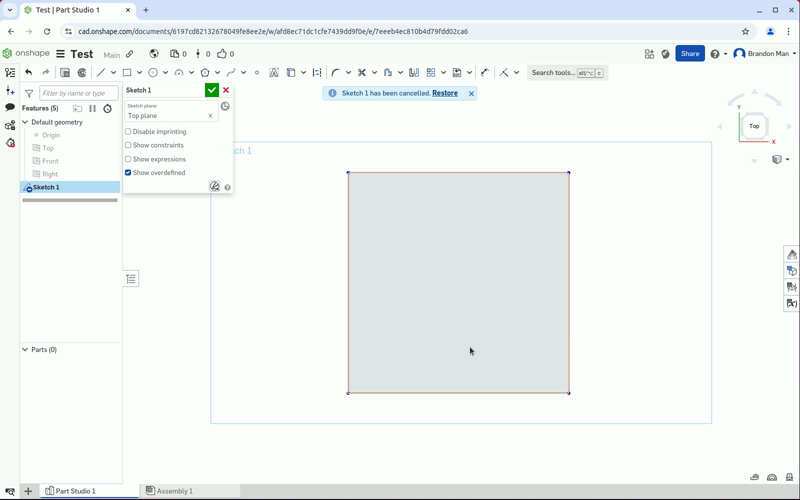
click(470, 346)
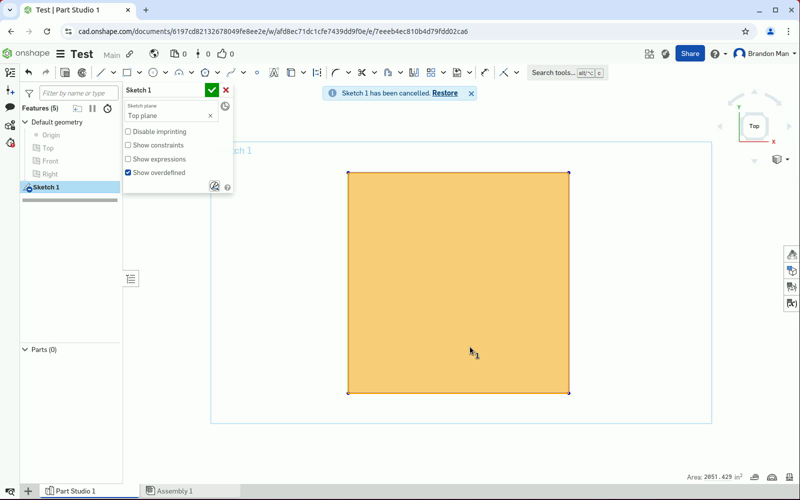
mouse_move(73, 352)
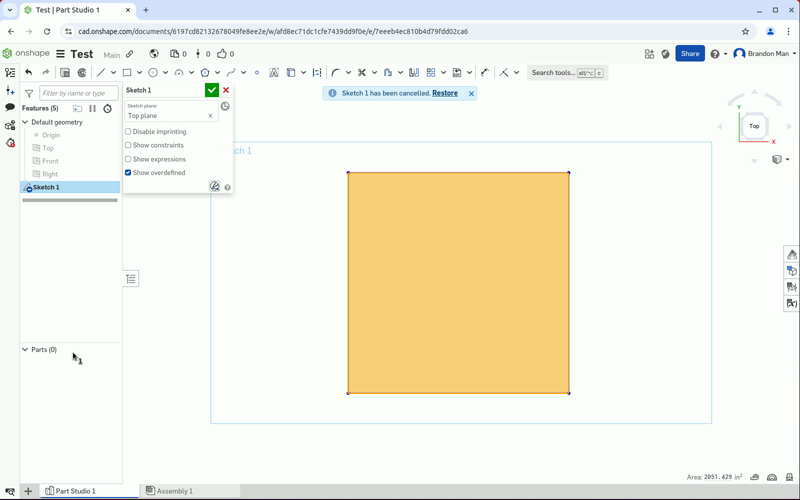
key(shift+y)
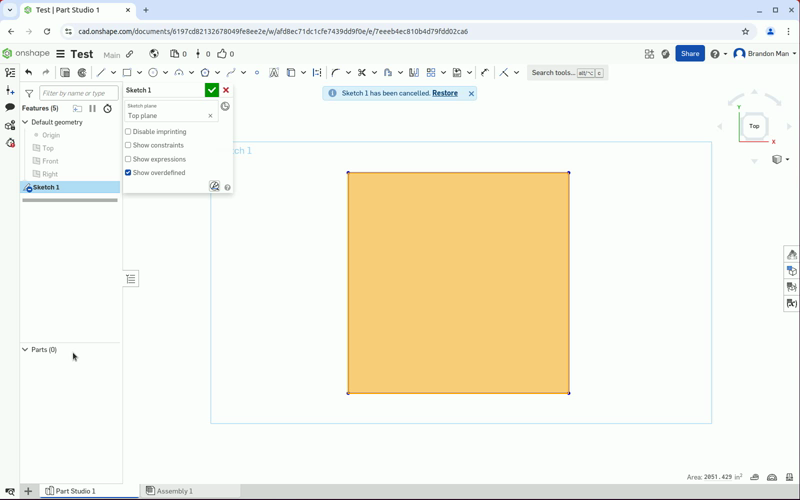
key(shift+e)
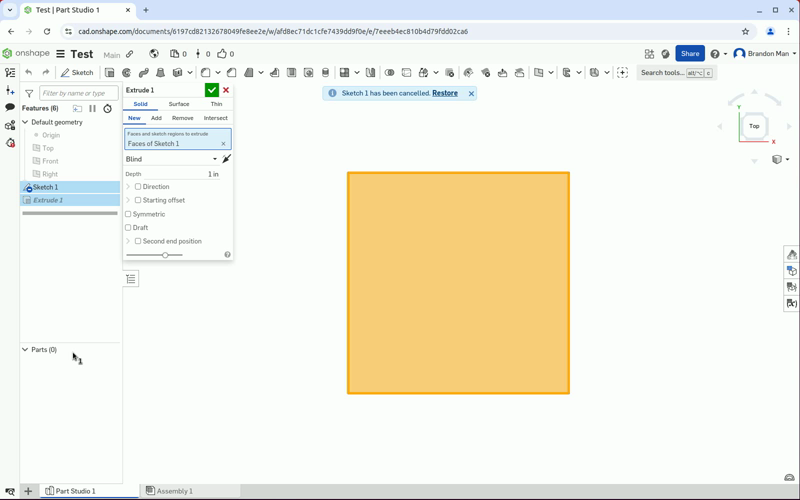
mouse_move(143, 106)
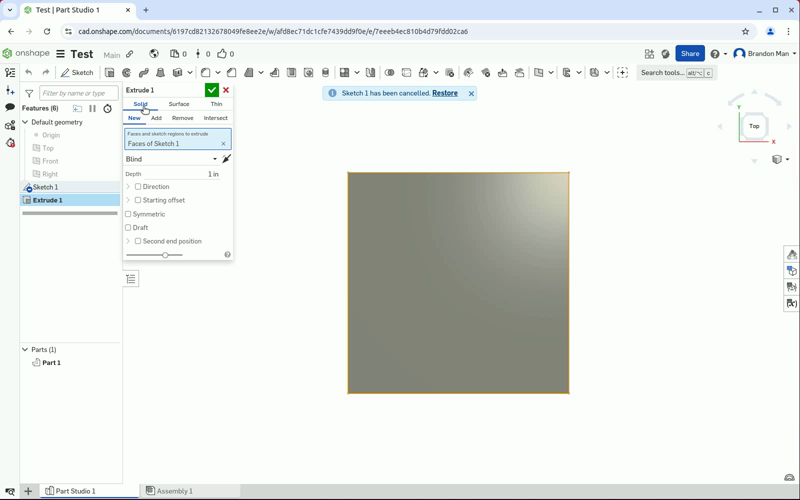
click(143, 106)
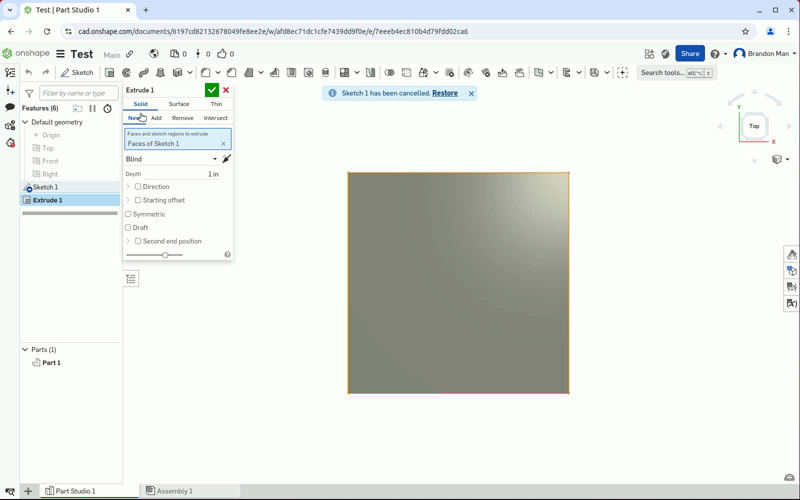
mouse_move(137, 120)
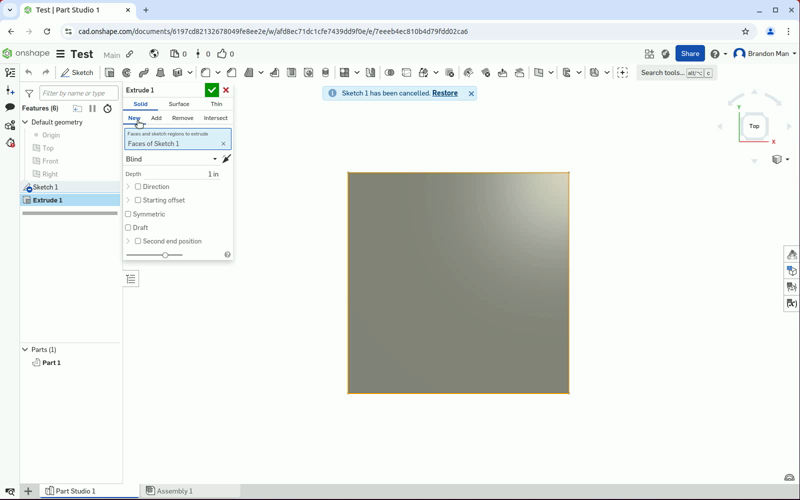
click(137, 120)
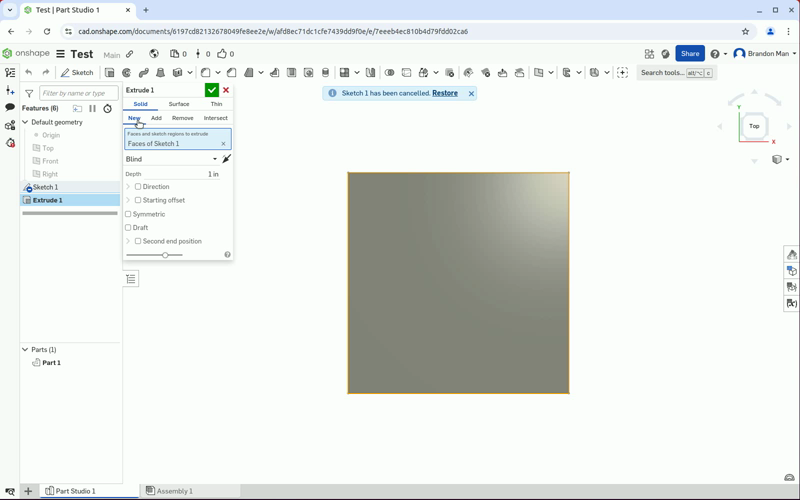
key(tab, 4)
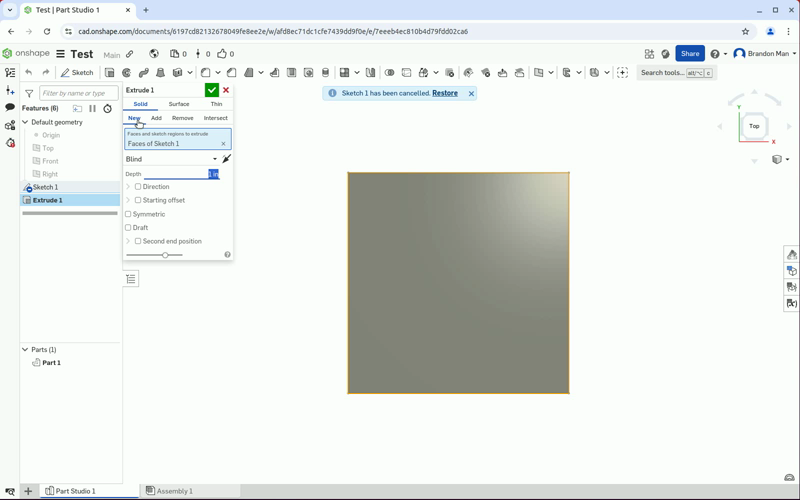
text(0.241)
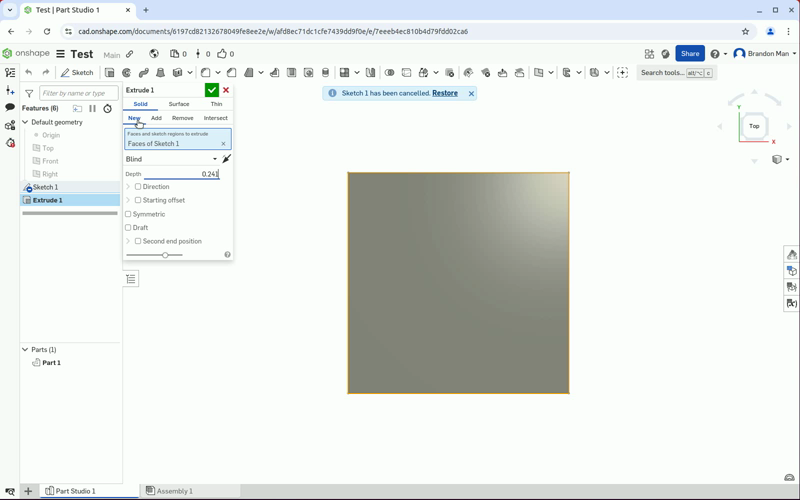
key(enter)
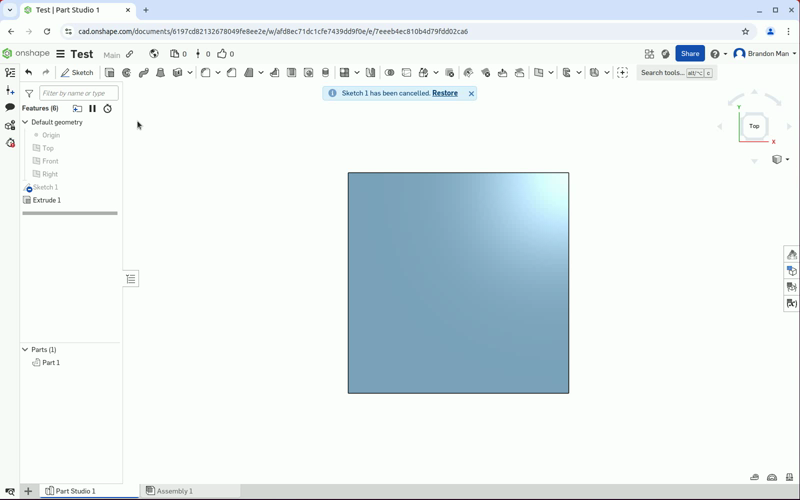
key(shift+h)
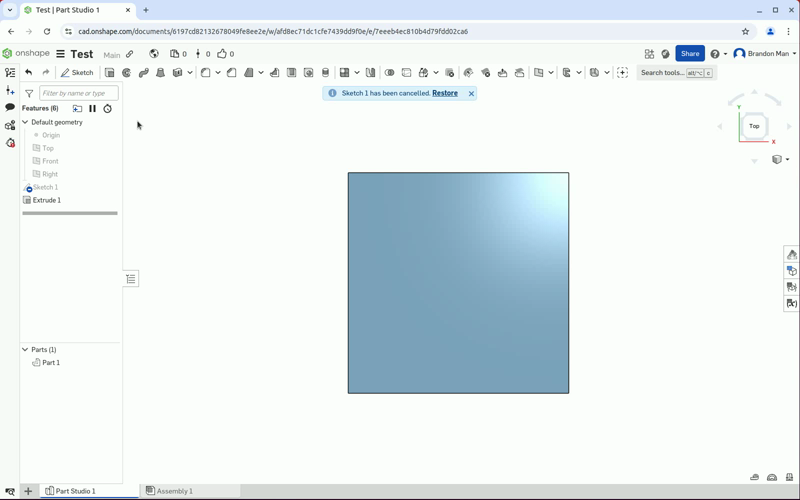
key(shift+h)
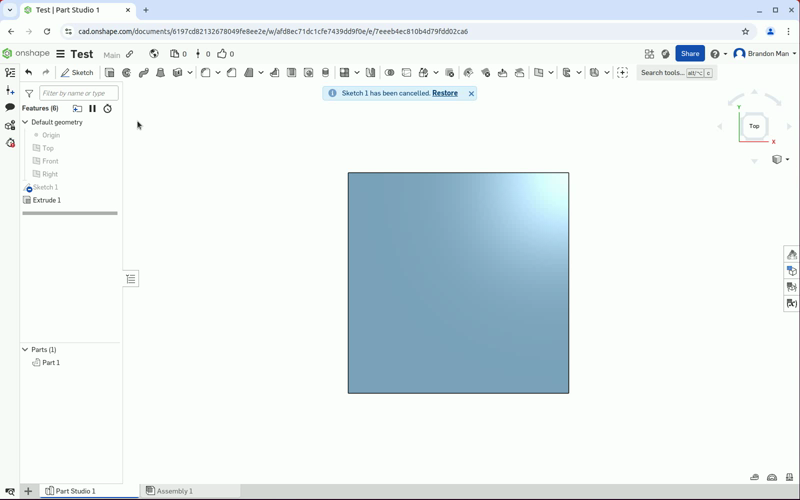
mouse_move(73, 189)
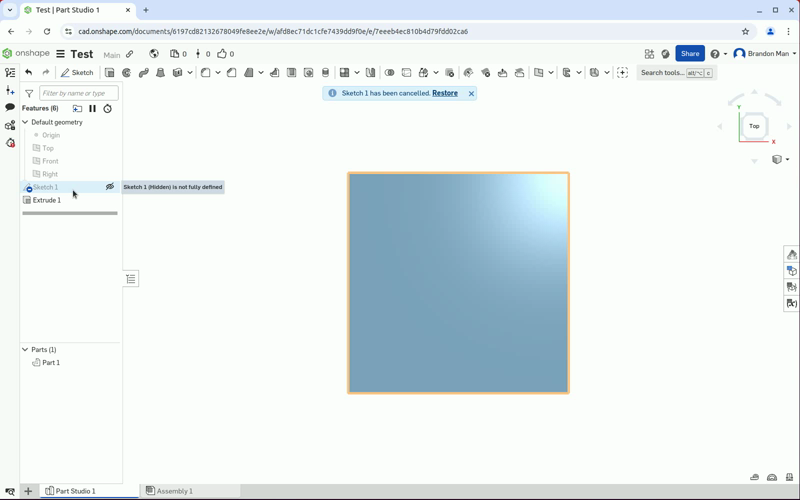
click(73, 189)
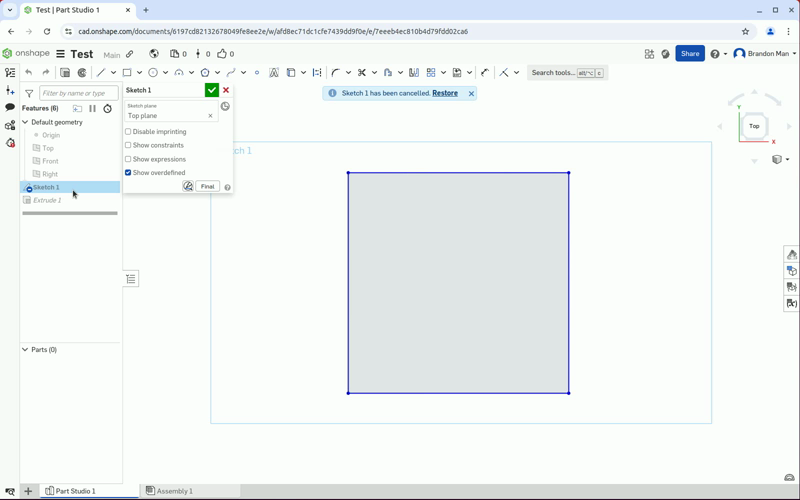
mouse_move(229, 92)
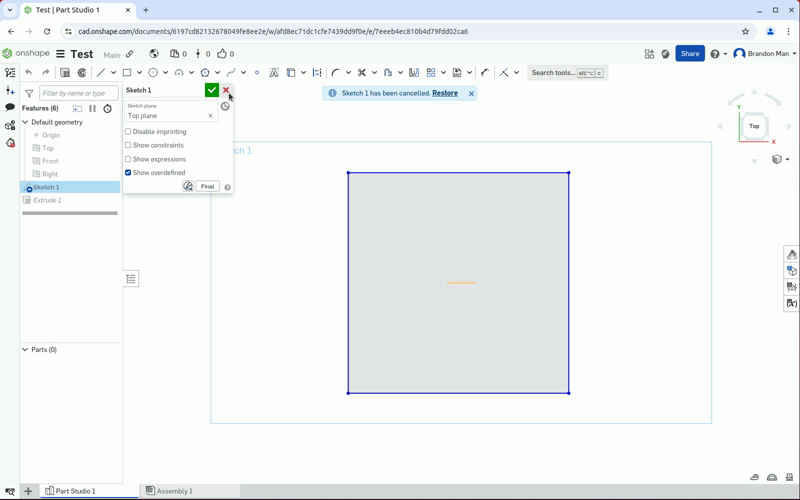
click(229, 92)
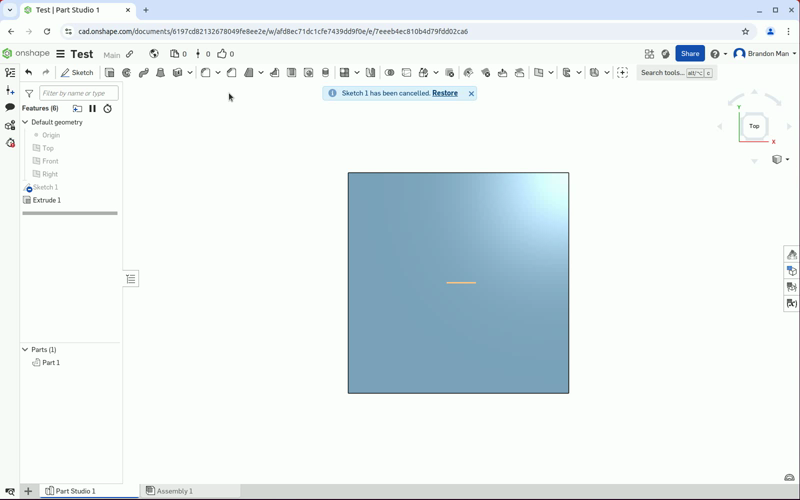
mouse_move(541, 75)
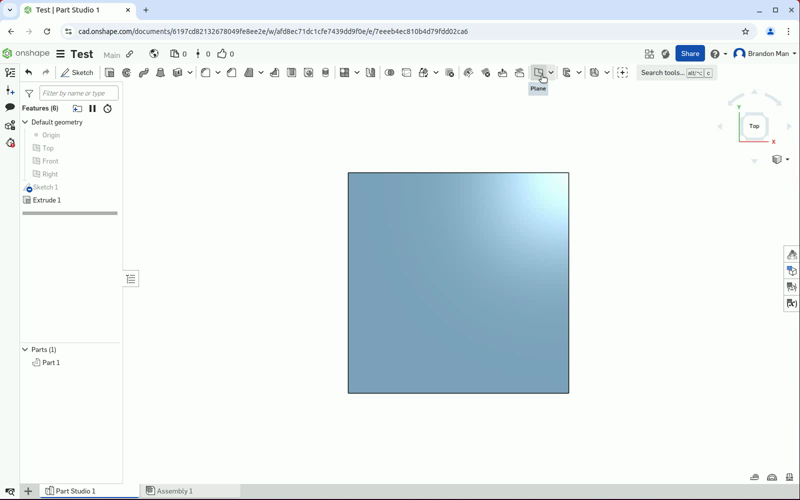
click(541, 75)
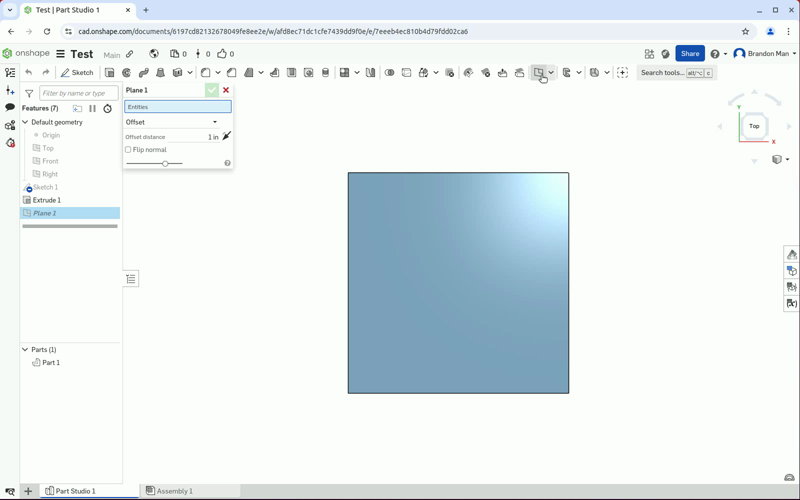
mouse_move(73, 150)
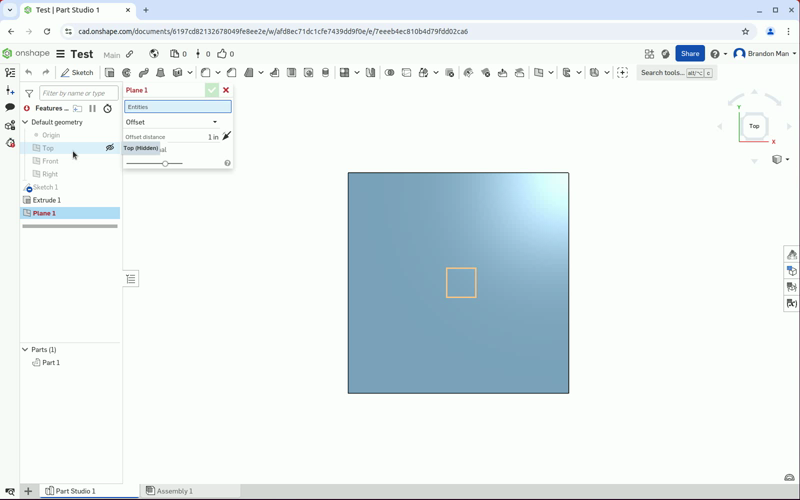
click(73, 150)
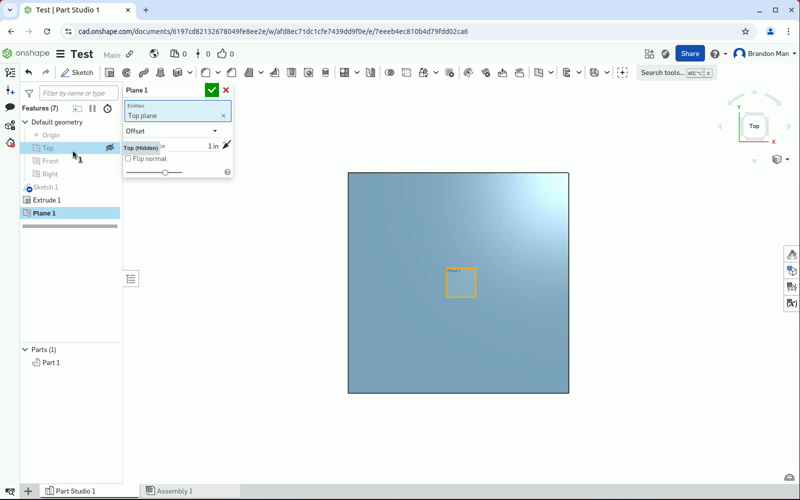
key(tab, 2)
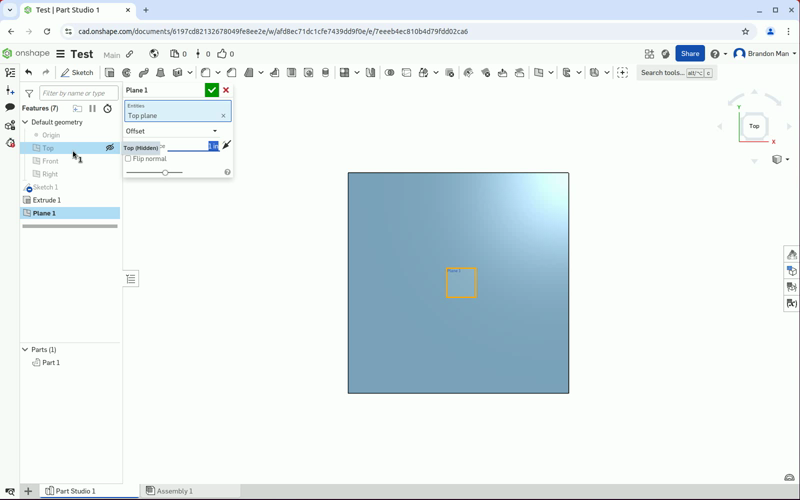
text(0.246)
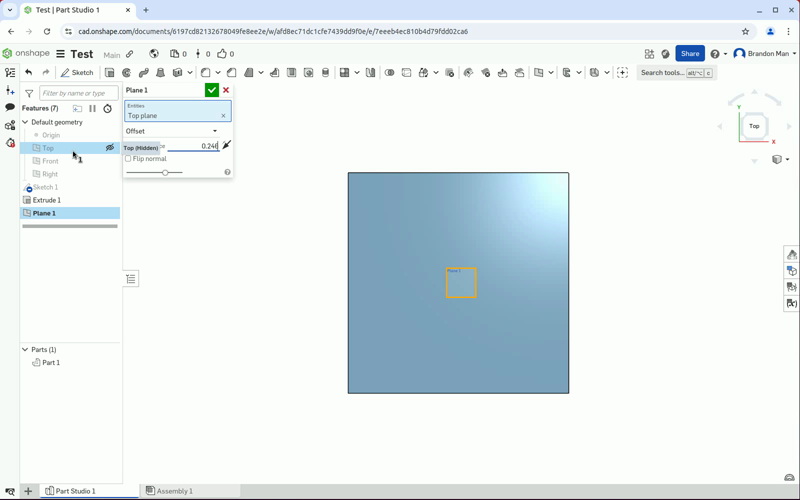
key(enter, 2)
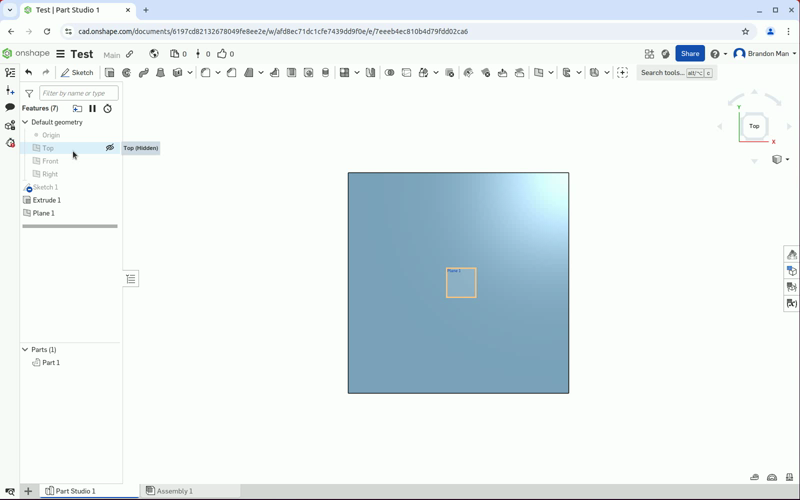
key(shift+s)
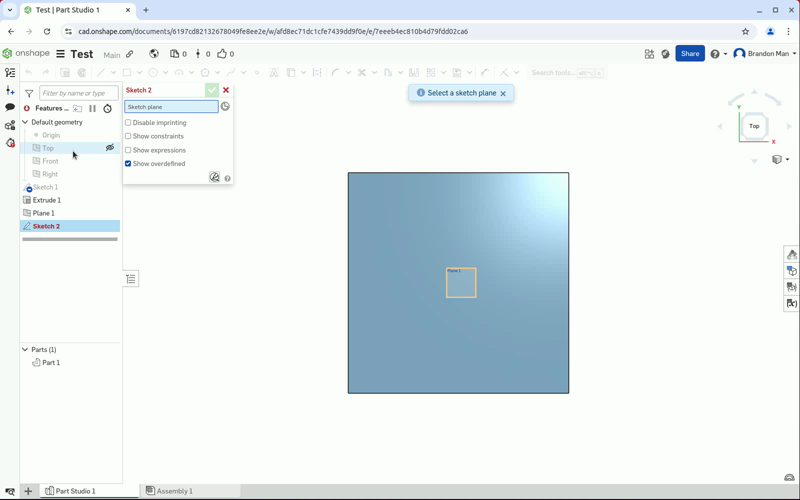
mouse_move(73, 215)
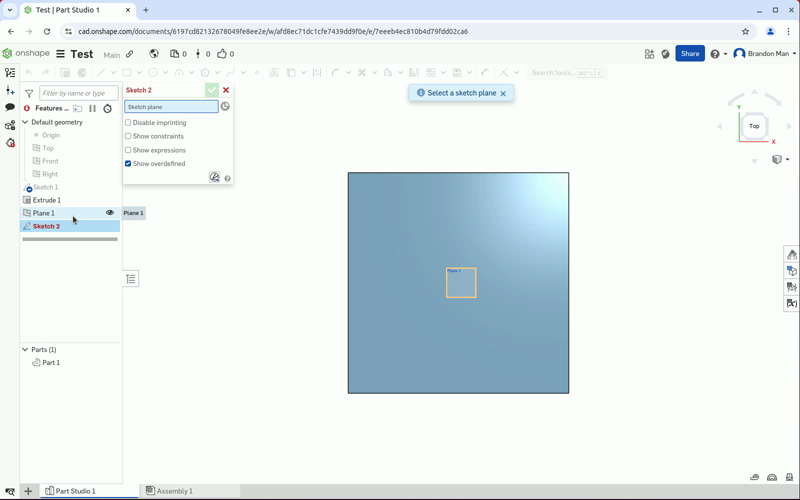
click(73, 215)
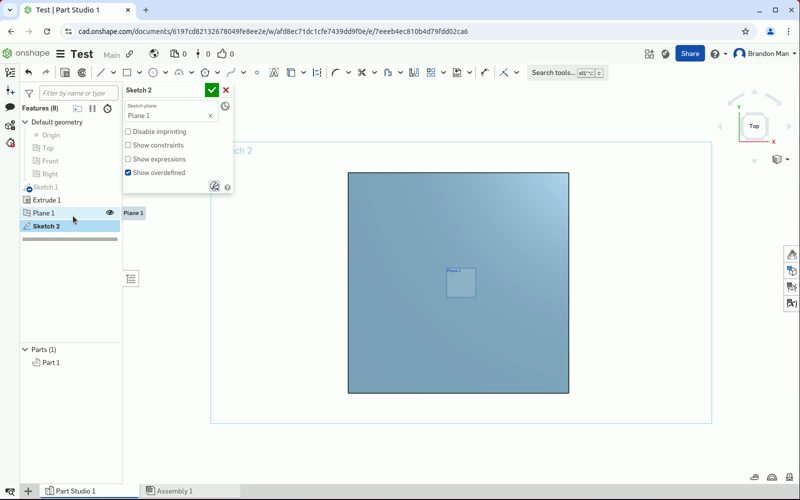
mouse_move(73, 352)
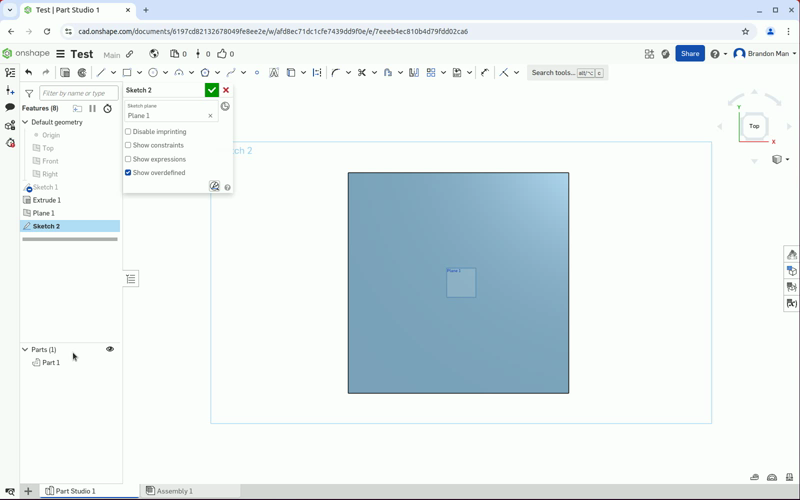
key(y)
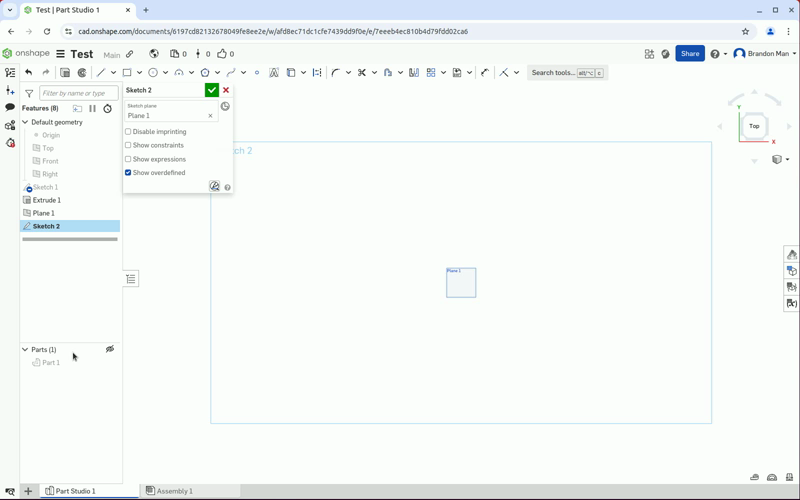
key(l)
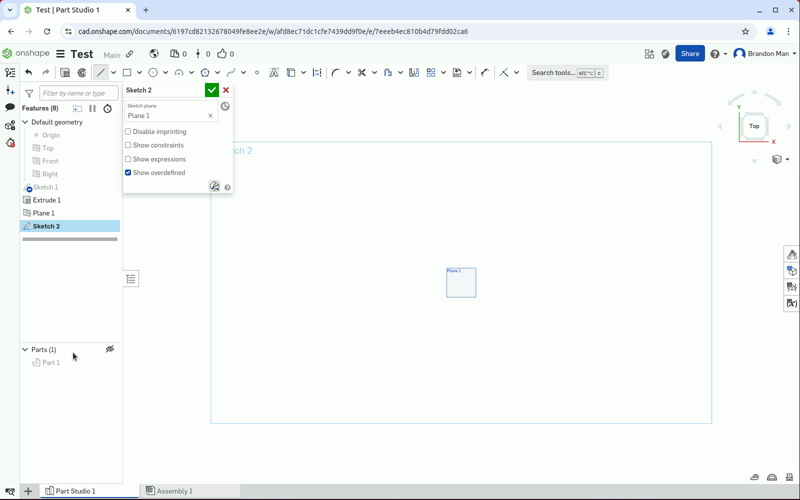
key_down(shift)
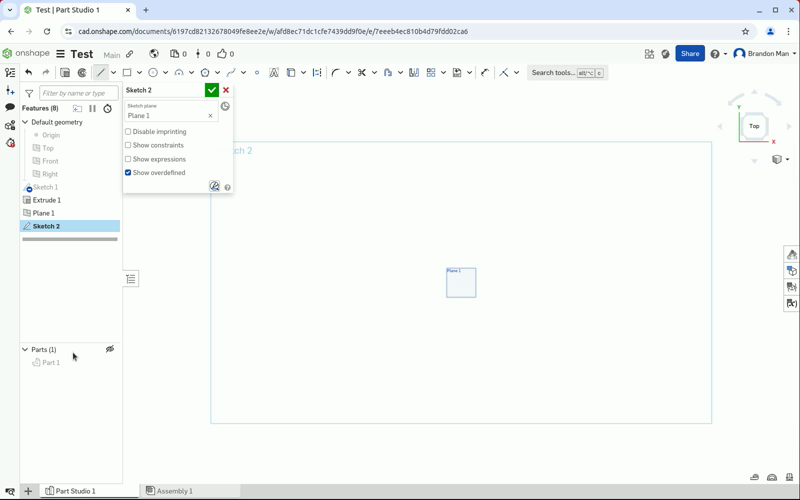
mouse_move(401, 352)
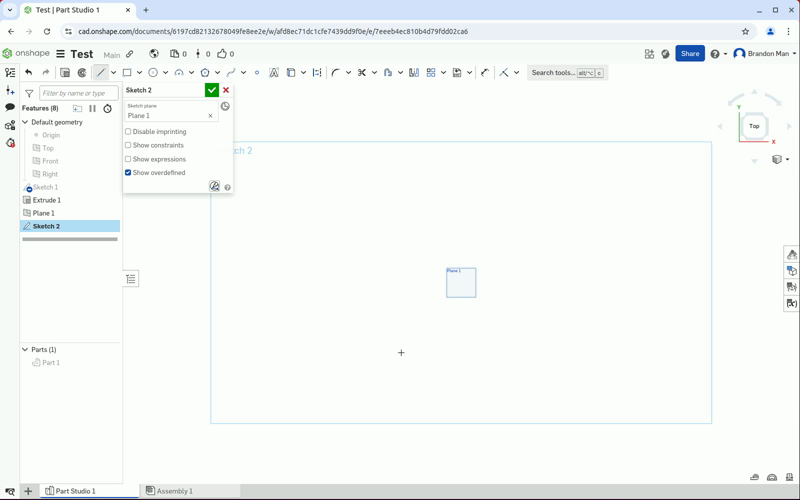
click(401, 352)
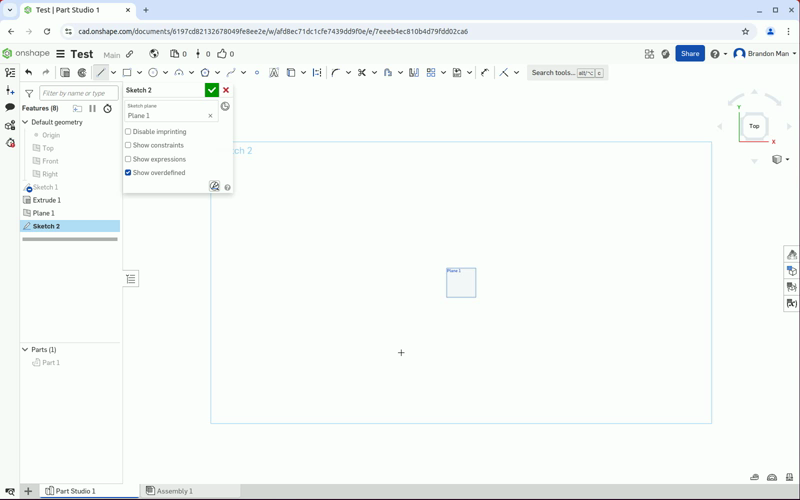
key_up(shift)
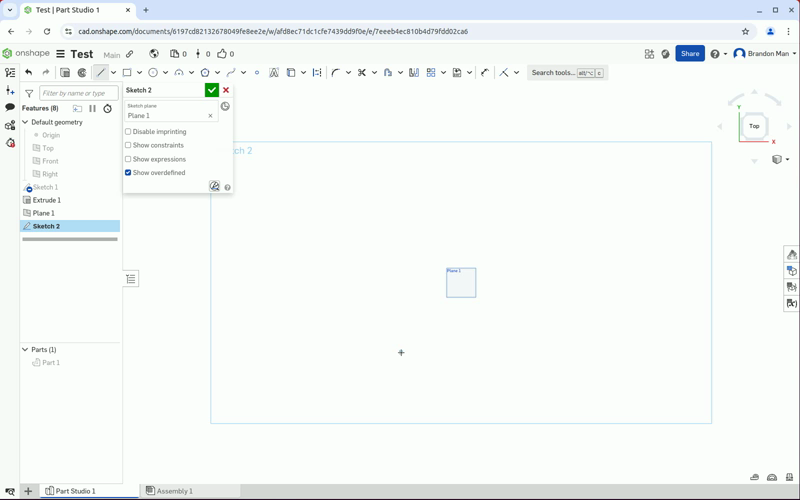
key_down(shift)
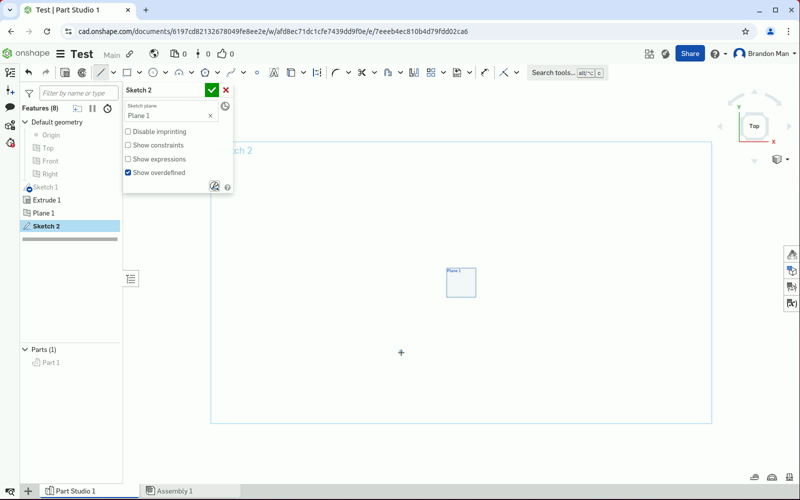
mouse_move(524, 352)
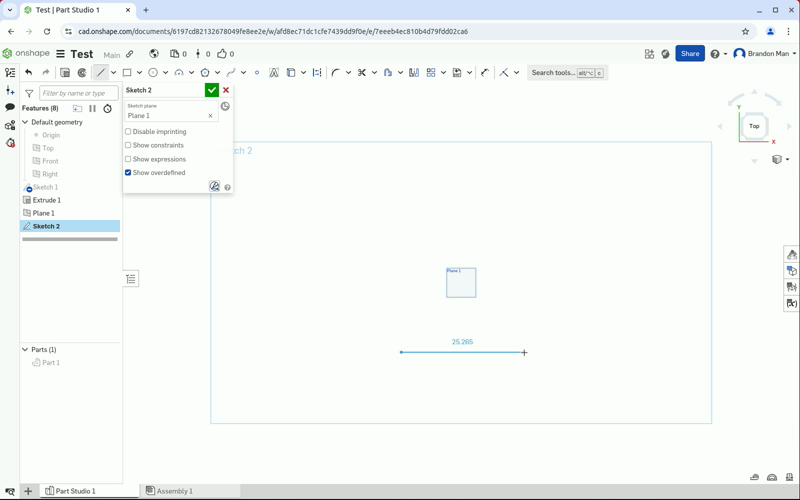
click(524, 352)
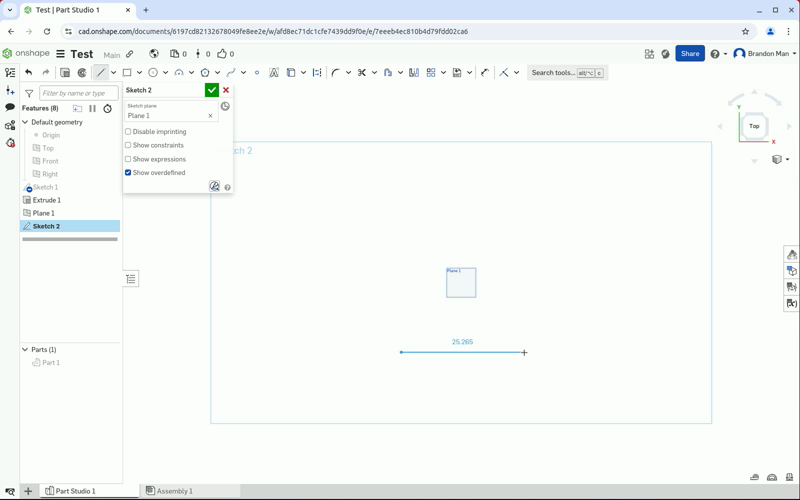
key_up(shift)
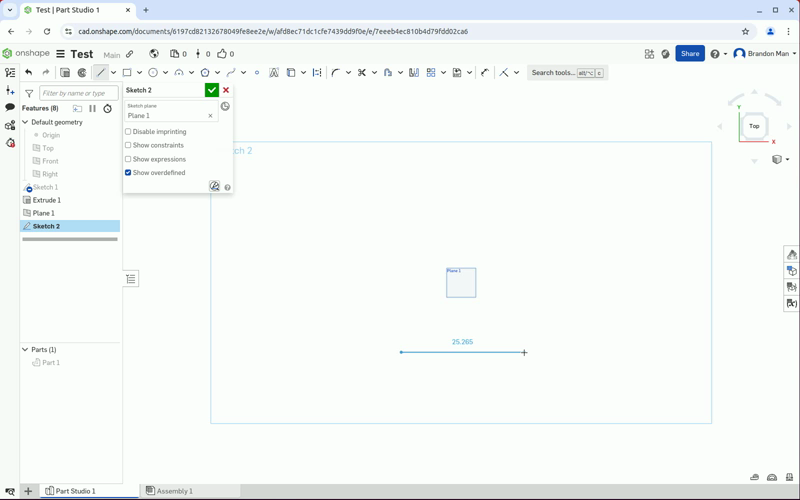
key_down(shift)
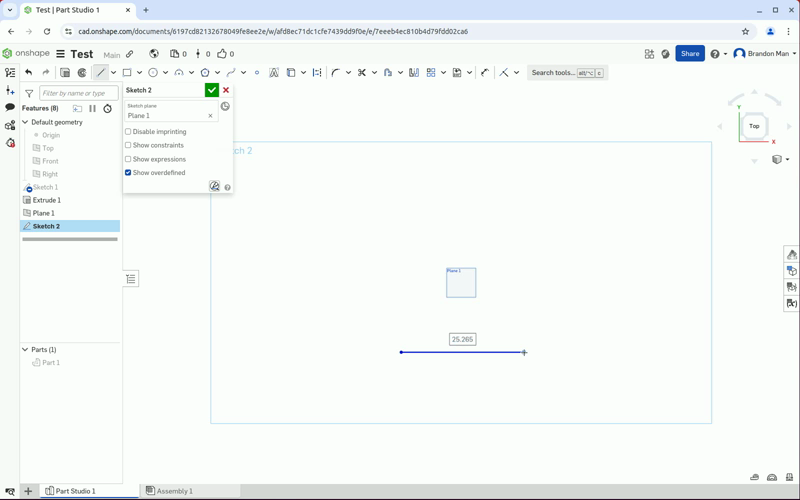
mouse_move(554, 352)
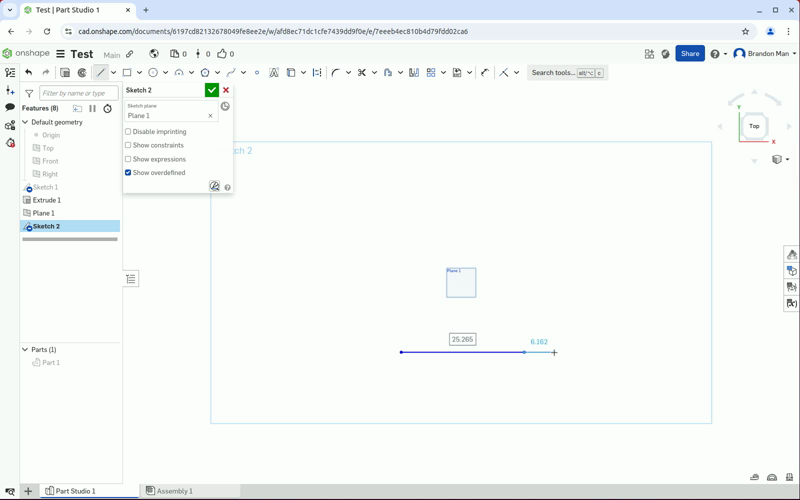
mouse_move(524, 327)
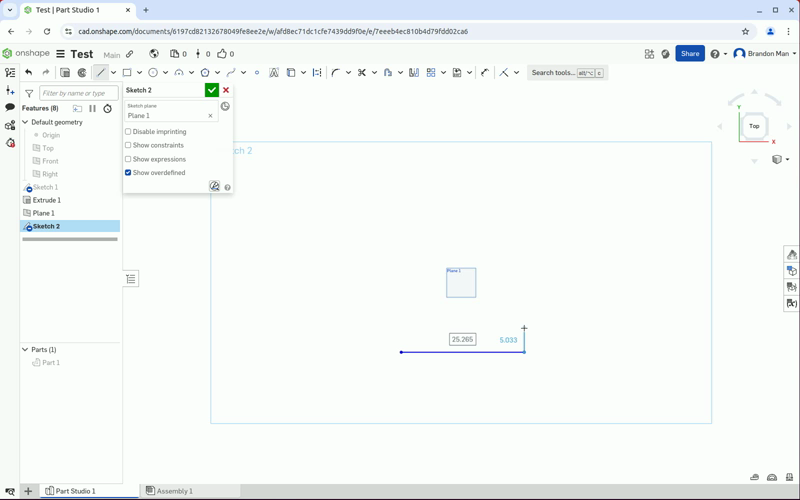
click(524, 327)
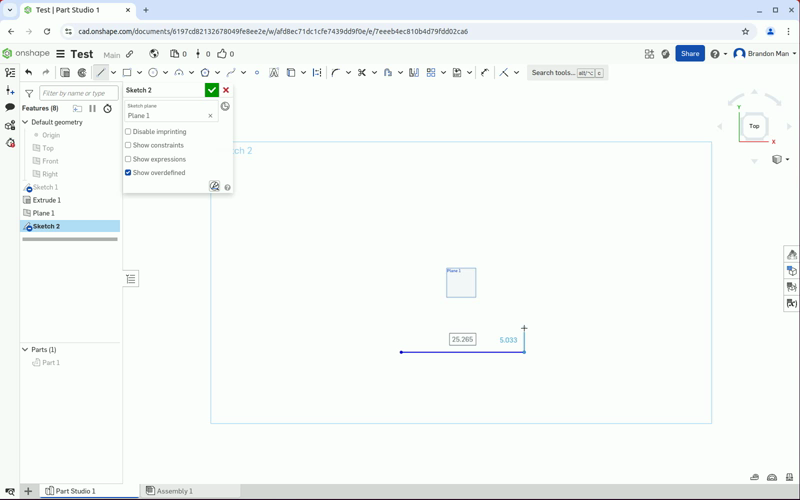
key_up(shift)
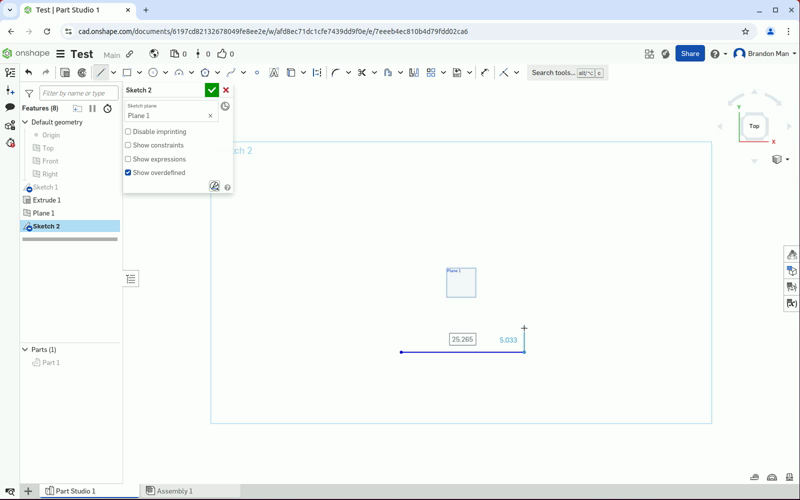
key_down(shift)
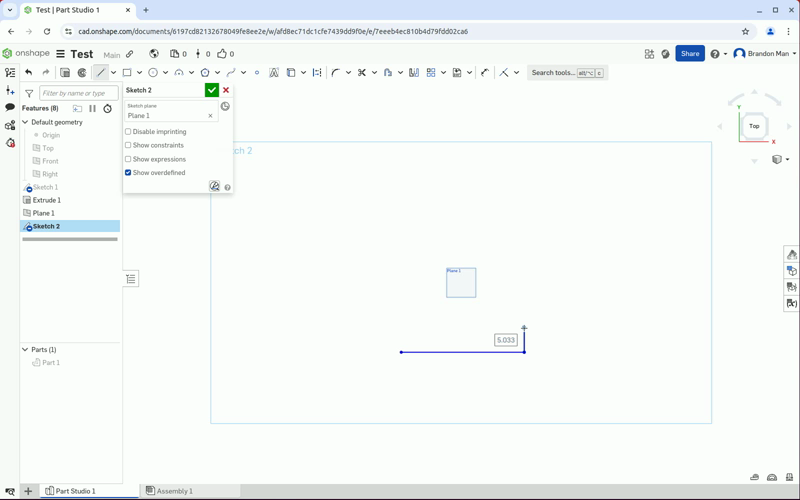
mouse_move(401, 327)
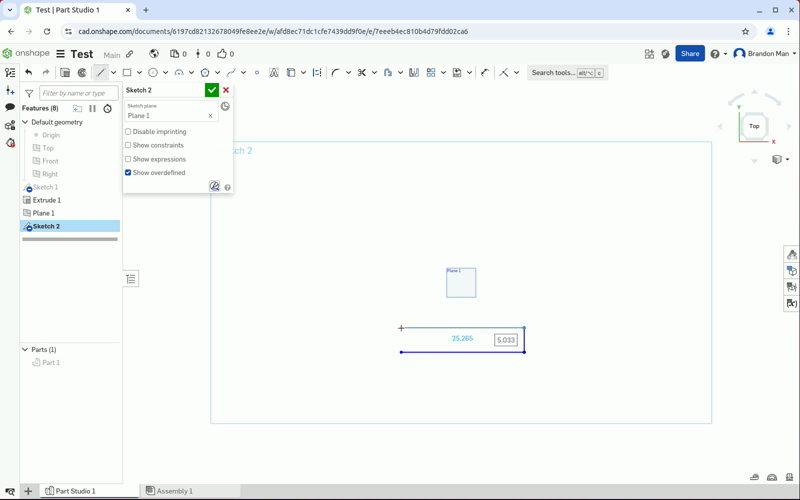
click(401, 327)
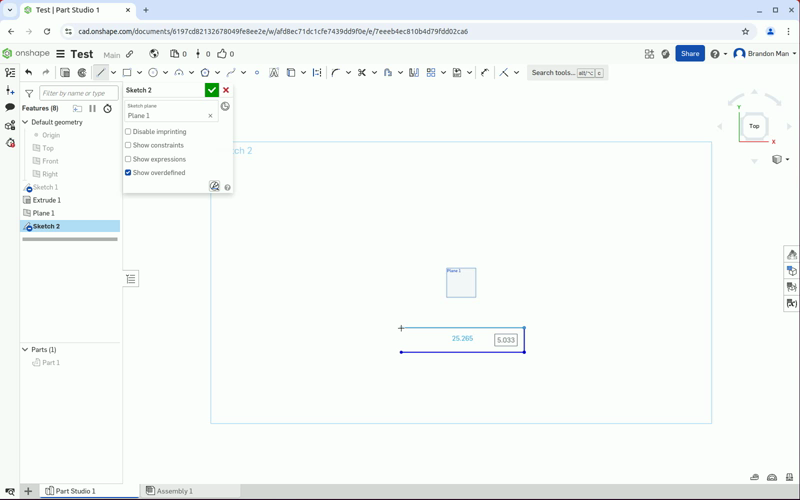
key_up(shift)
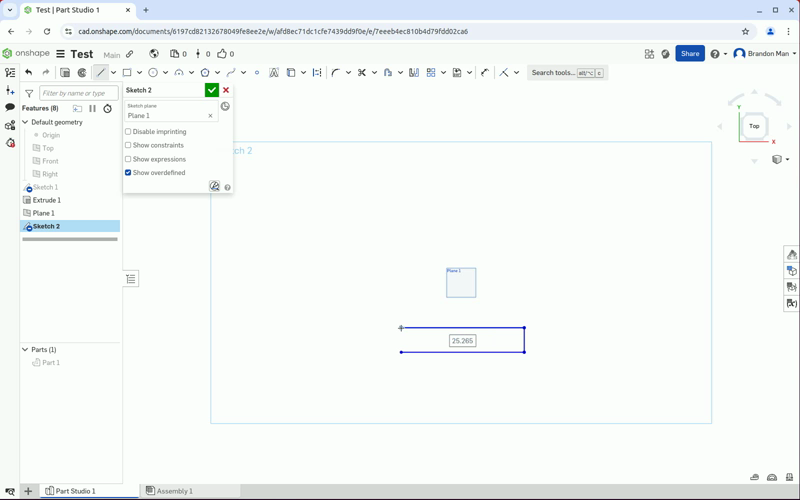
mouse_move(431, 327)
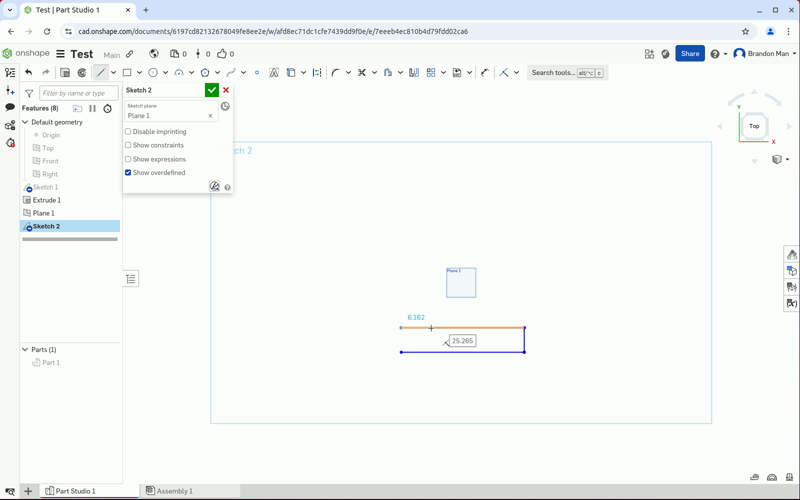
key_down(shift)
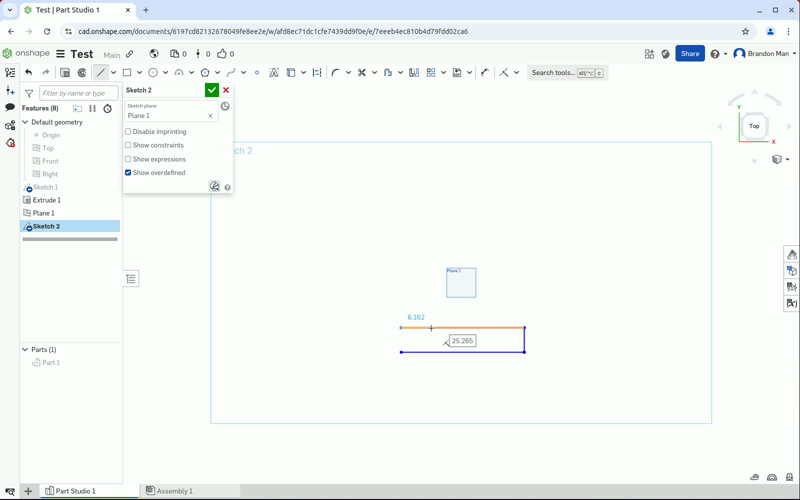
mouse_move(401, 352)
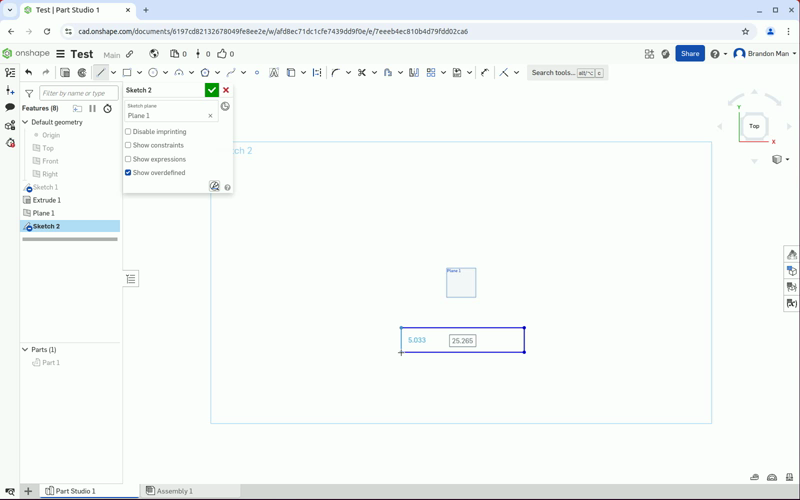
key_up(shift)
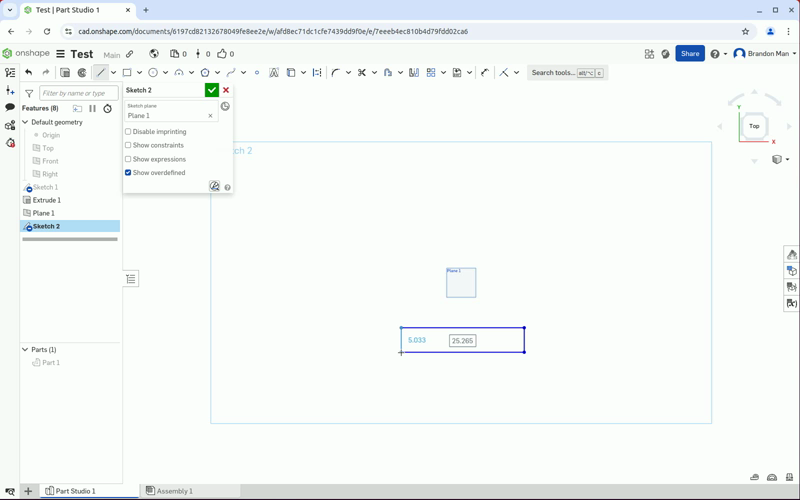
click(401, 352)
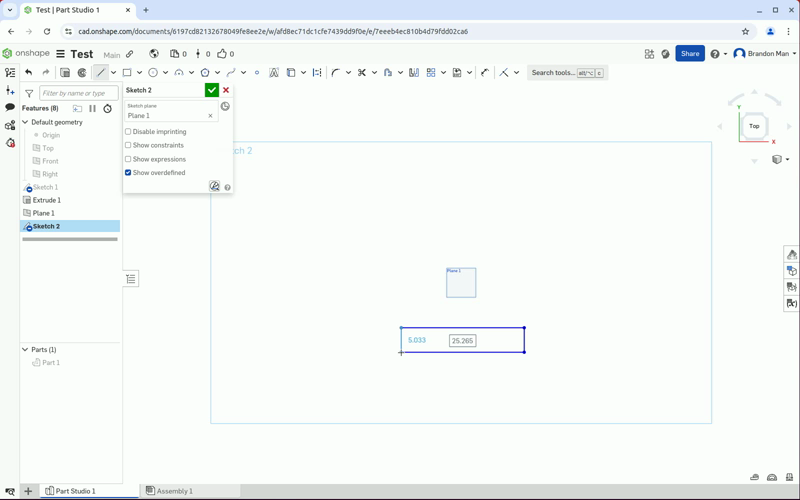
key(esc)
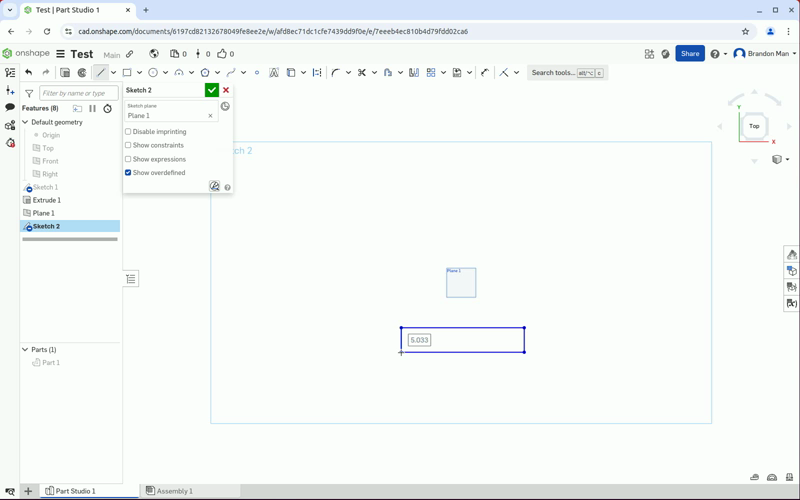
mouse_move(447, 333)
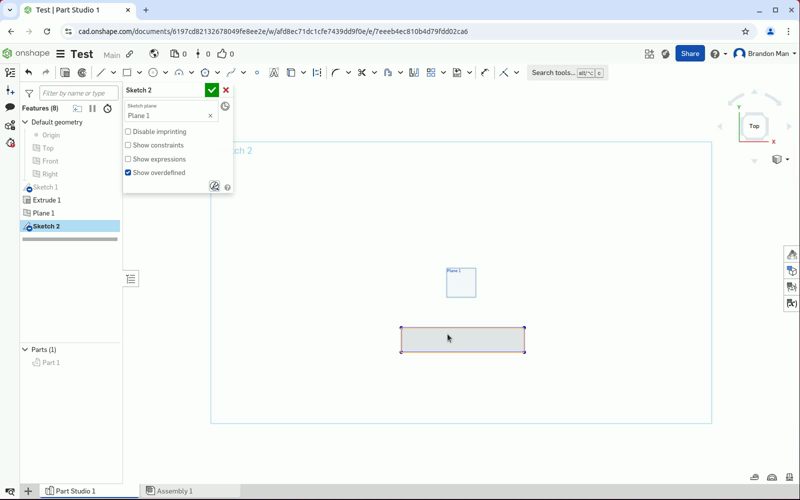
click(447, 333)
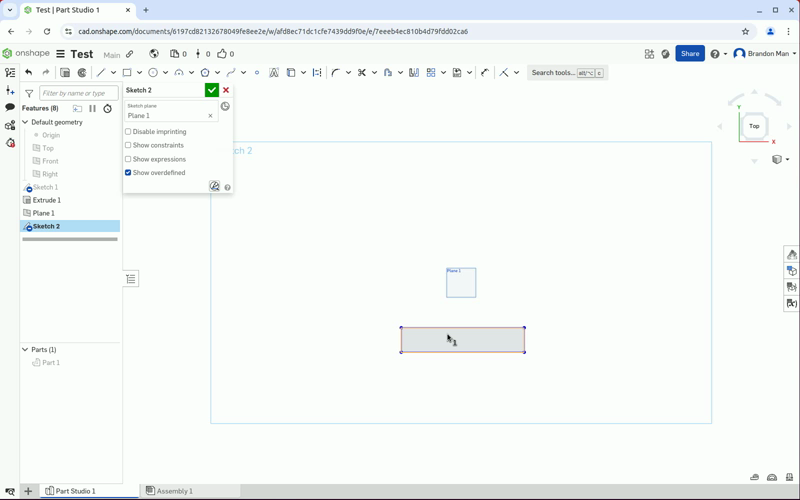
mouse_move(73, 352)
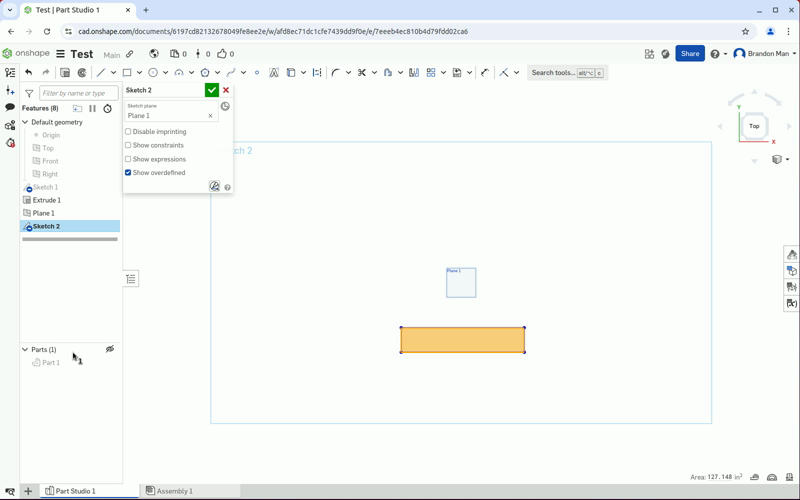
key(shift+y)
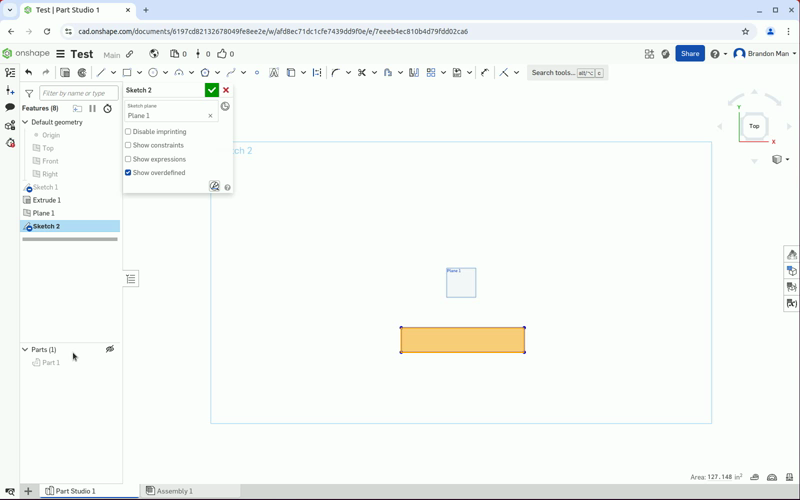
key(shift+e)
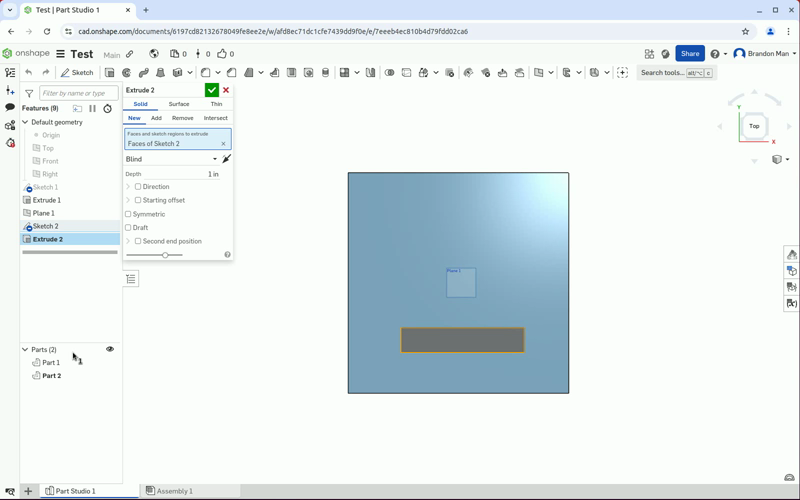
mouse_move(143, 106)
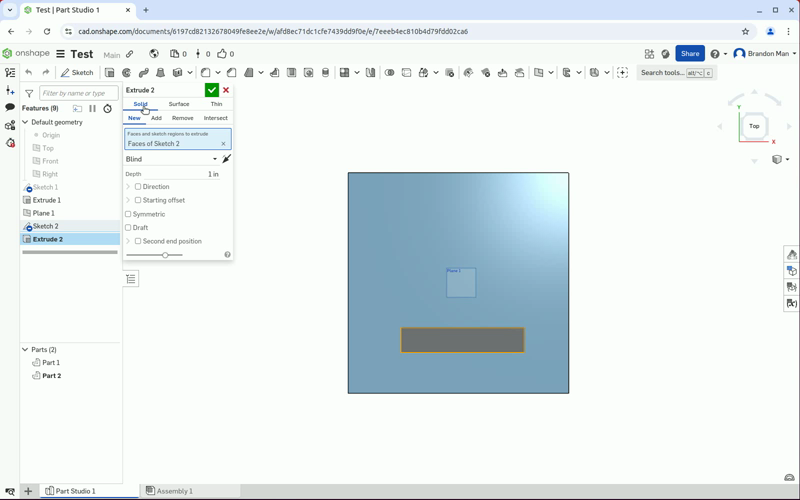
click(143, 106)
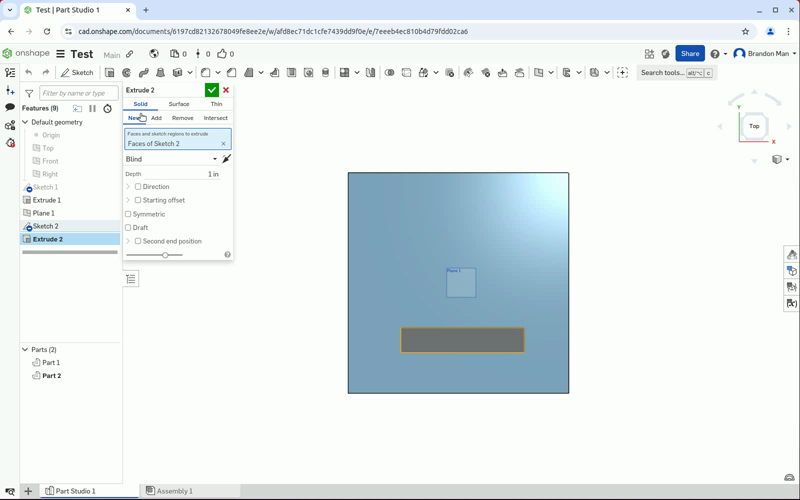
mouse_move(137, 120)
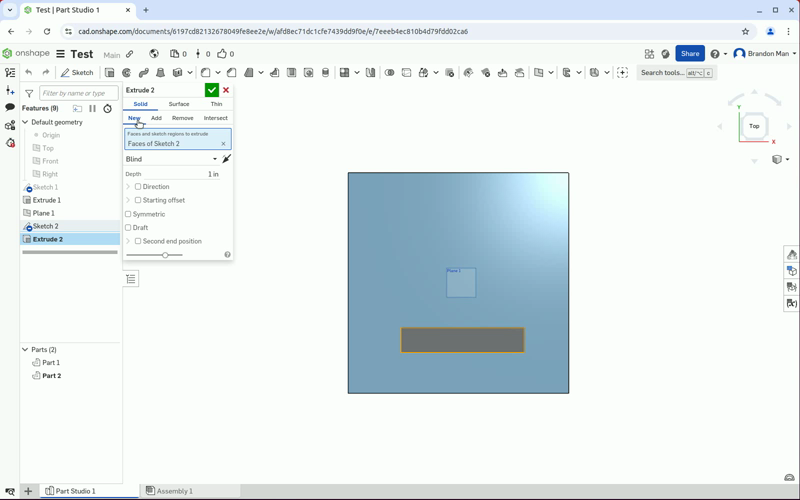
click(137, 120)
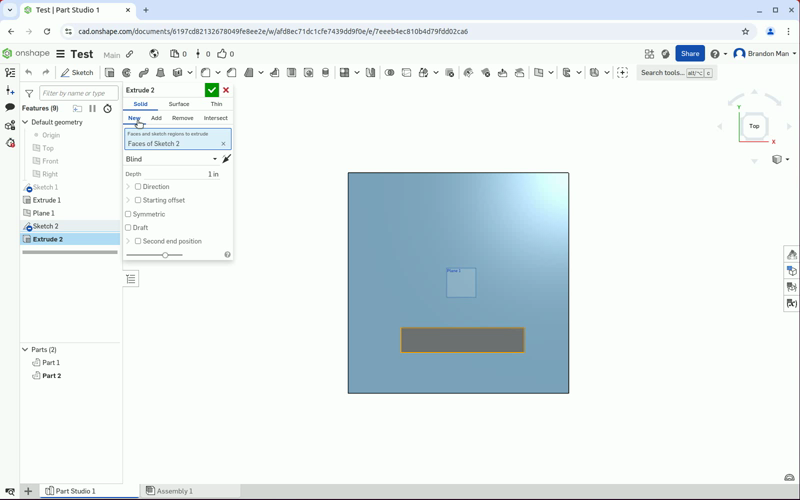
key(tab, 4)
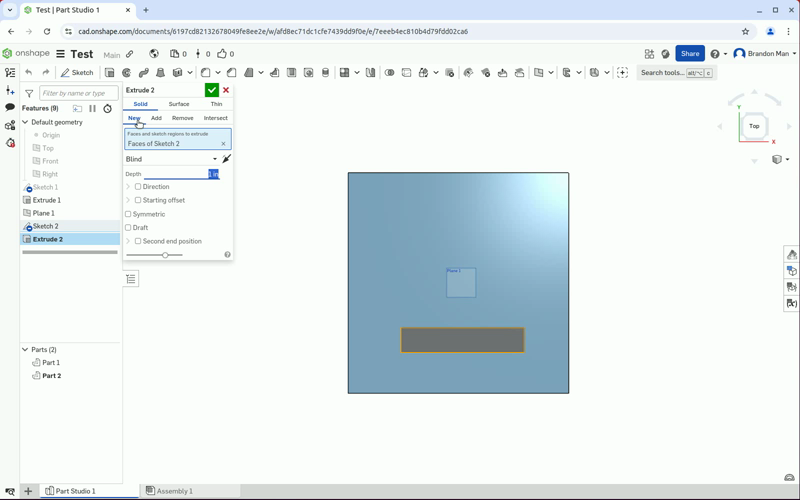
text(1.685)
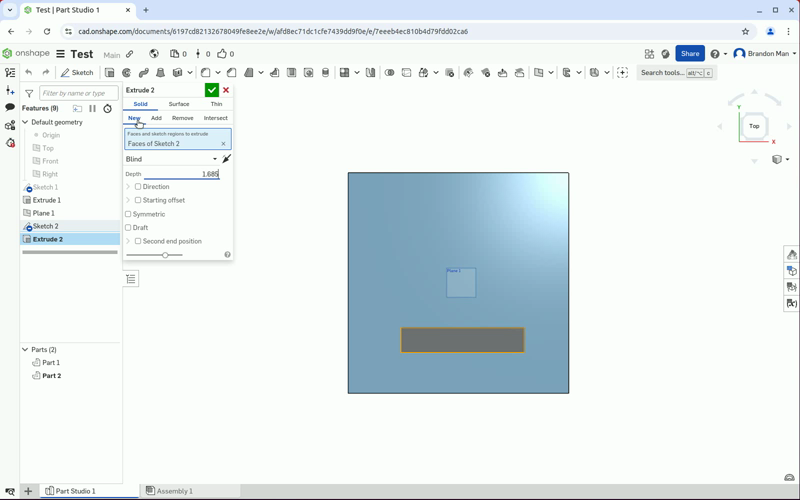
key(enter)
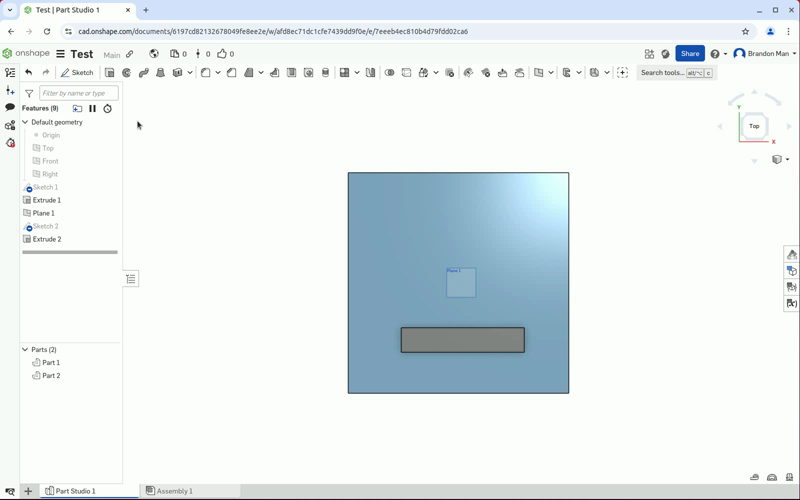
key(shift+h)
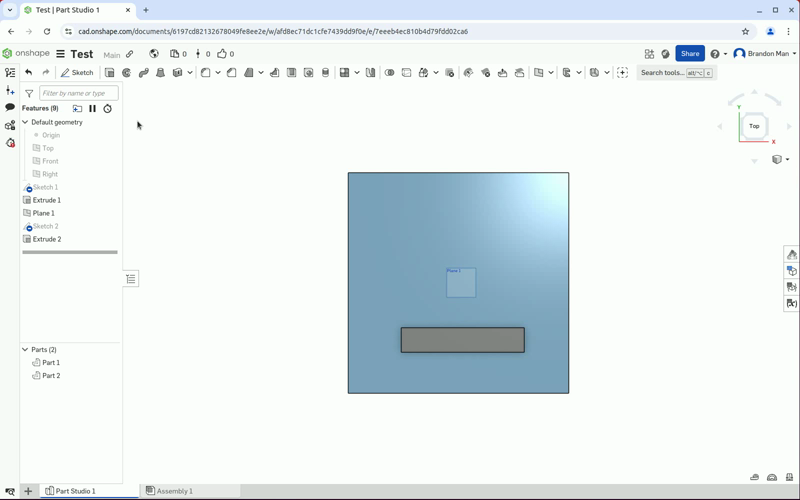
key(shift+h)
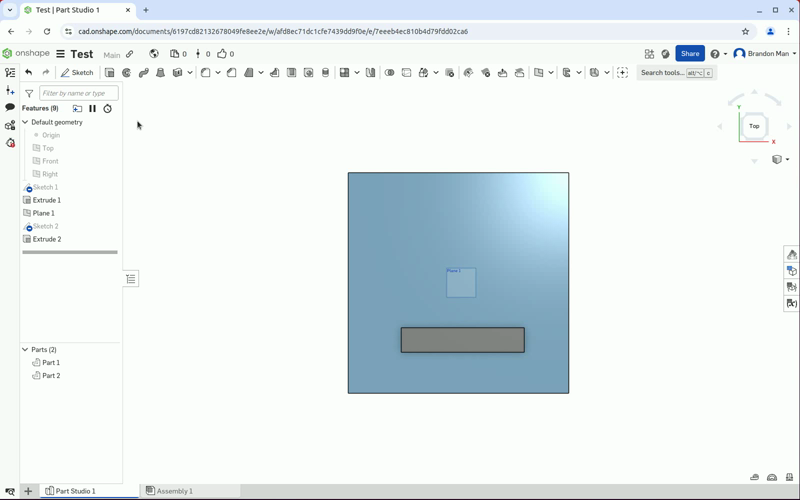
mouse_move(73, 189)
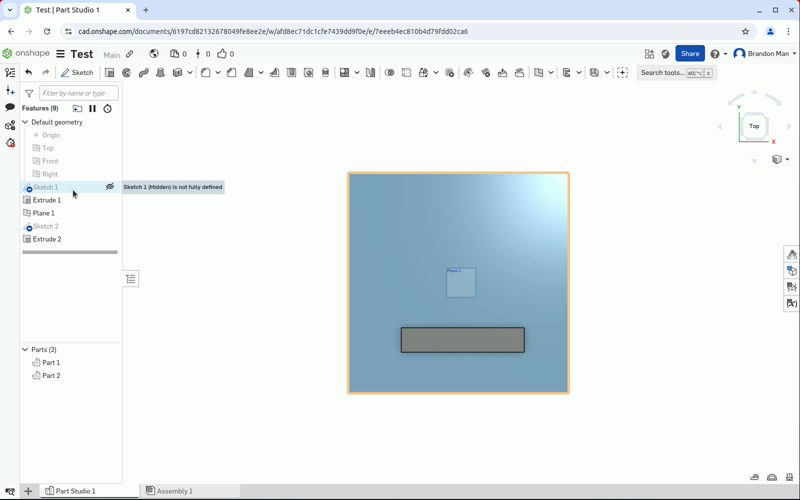
click(73, 189)
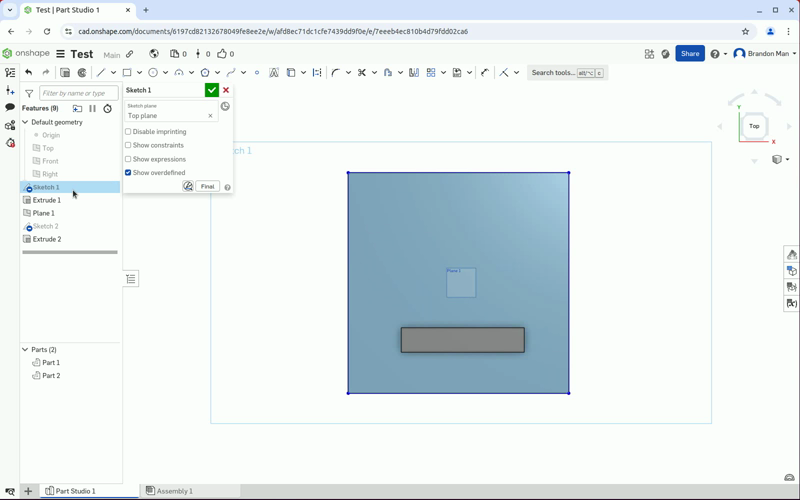
mouse_move(229, 92)
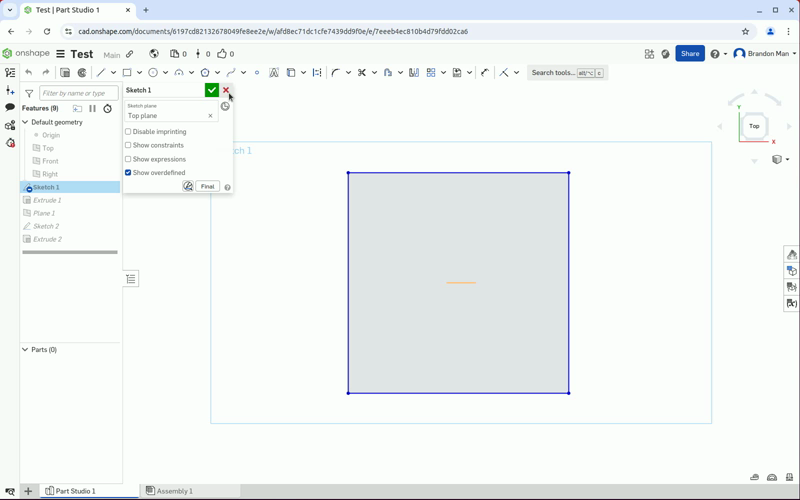
click(229, 92)
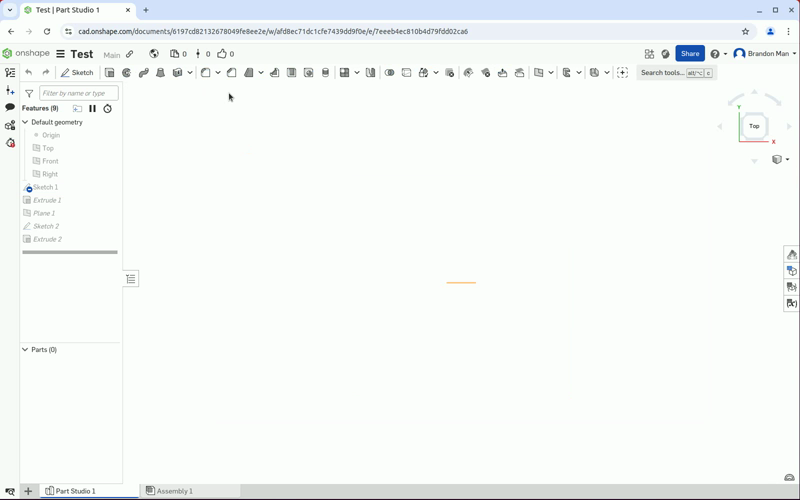
key(shift+s)
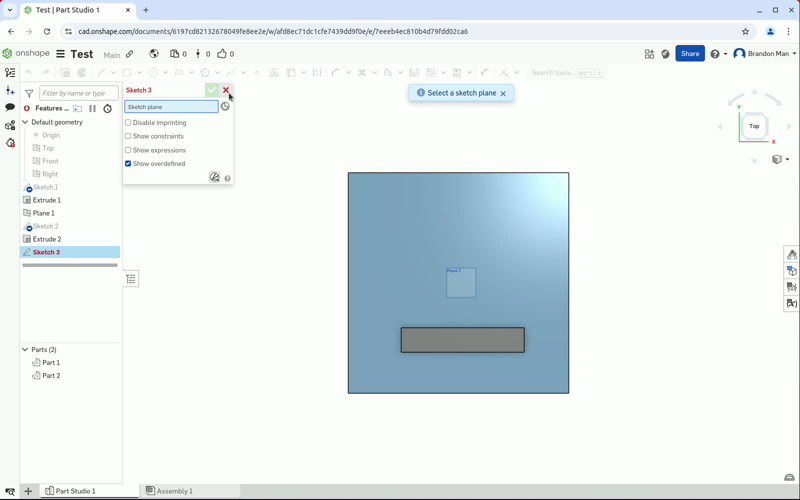
mouse_move(73, 215)
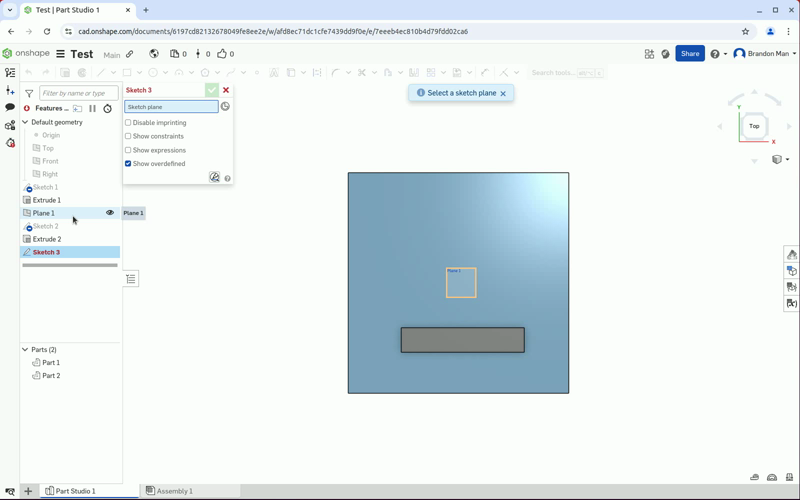
click(73, 215)
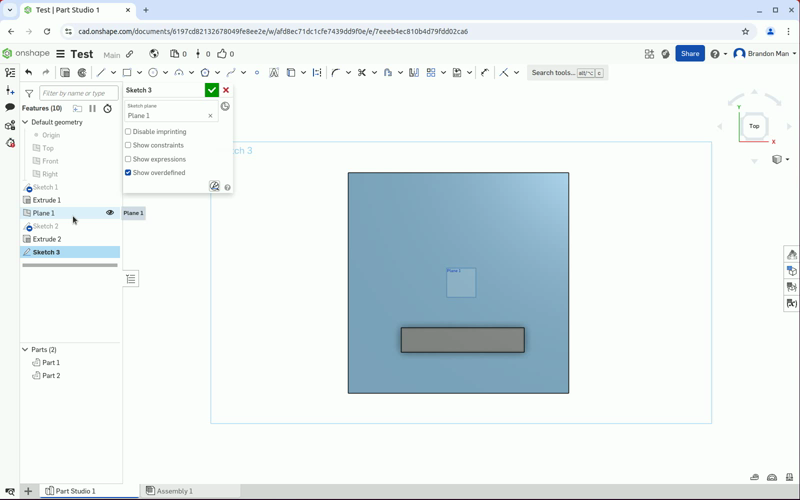
mouse_move(73, 352)
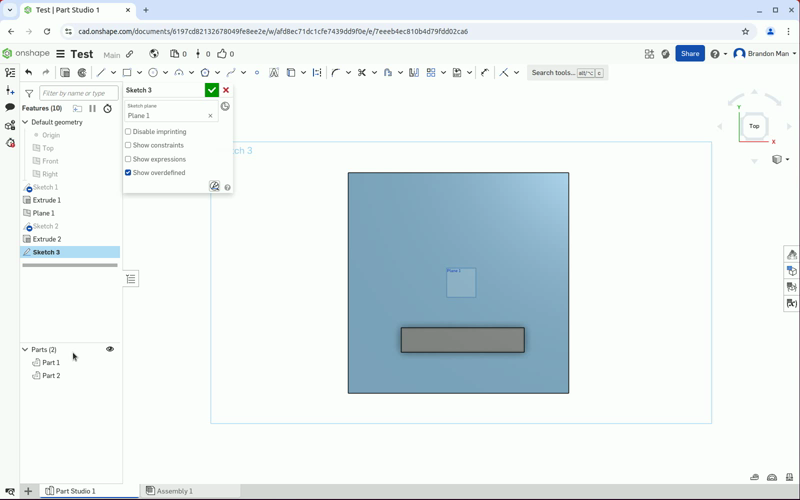
key(y)
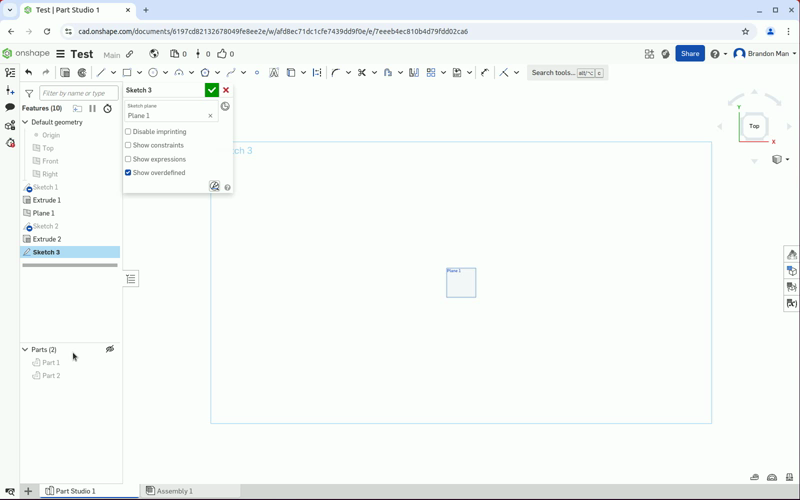
key(l)
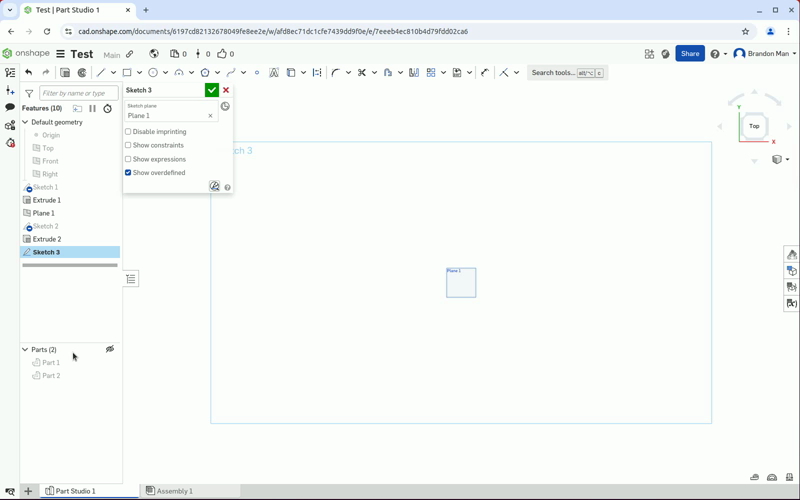
key_down(shift)
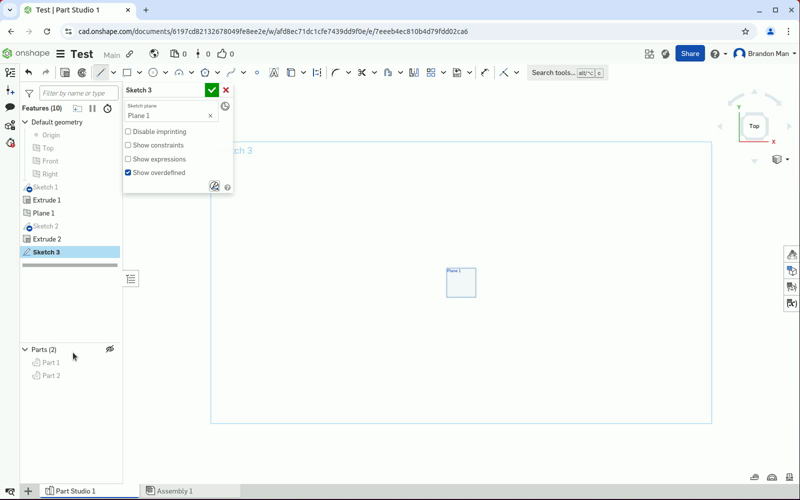
mouse_move(401, 303)
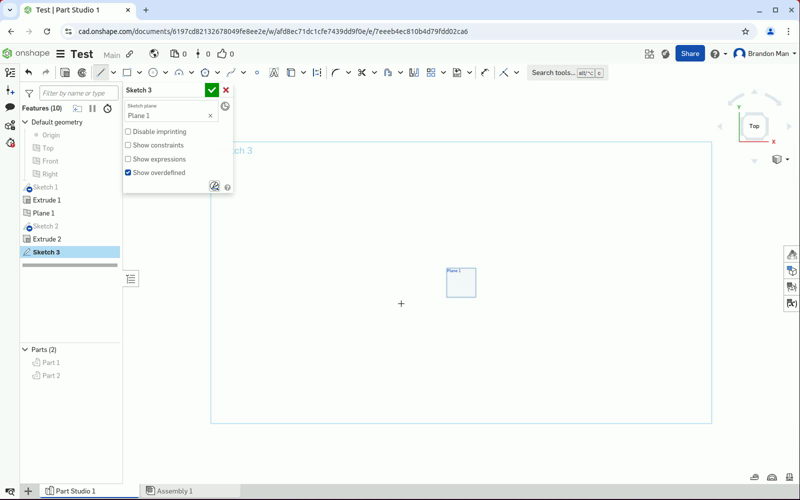
click(401, 303)
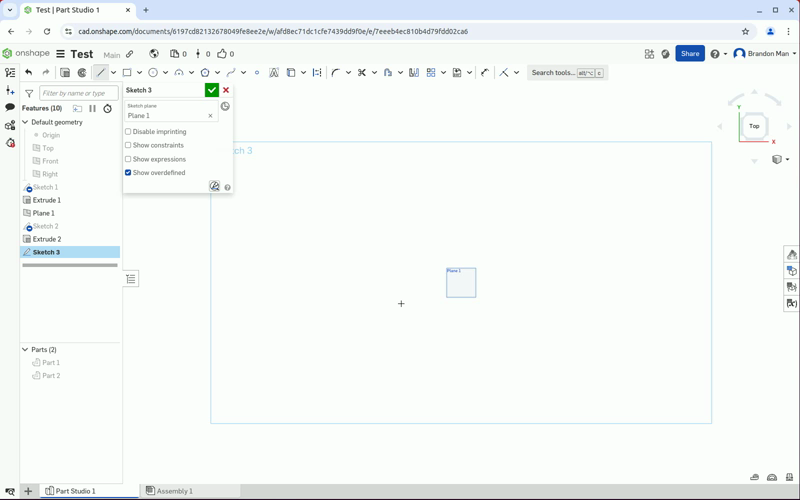
key_up(shift)
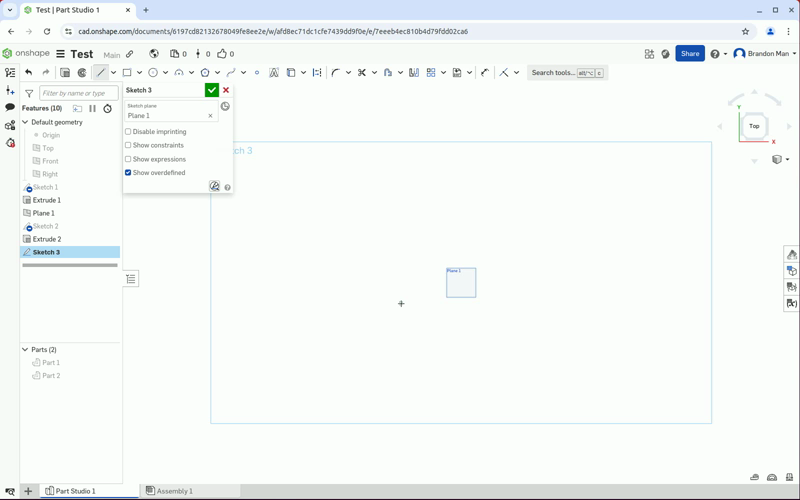
key_down(shift)
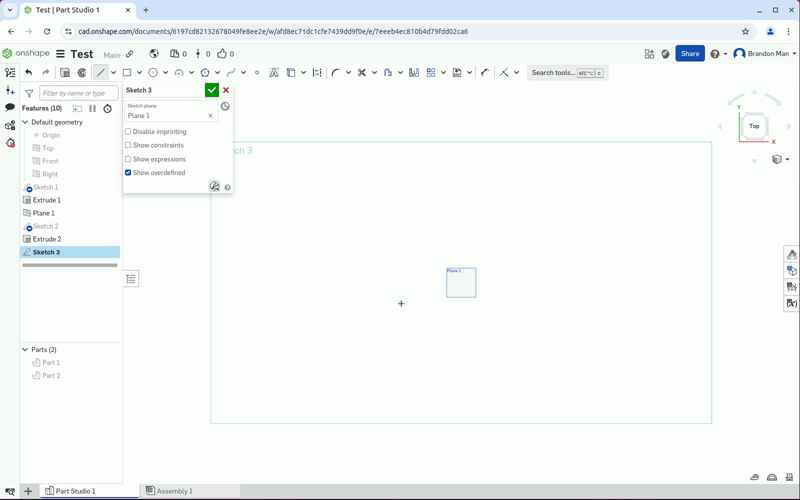
mouse_move(524, 303)
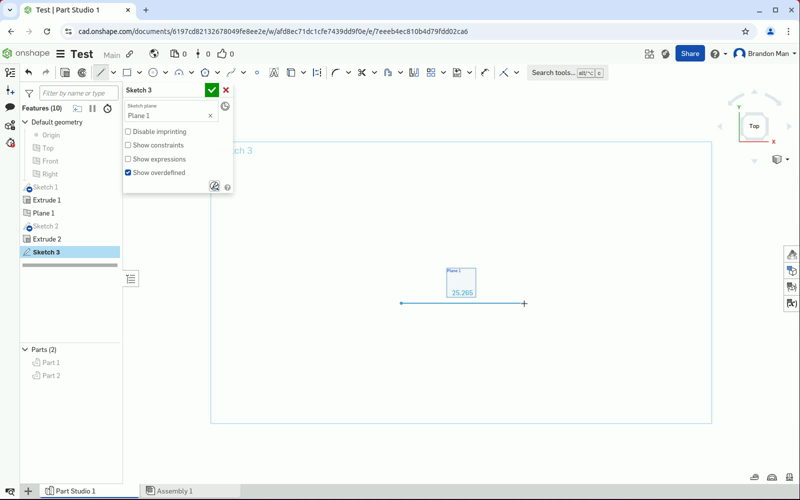
click(524, 303)
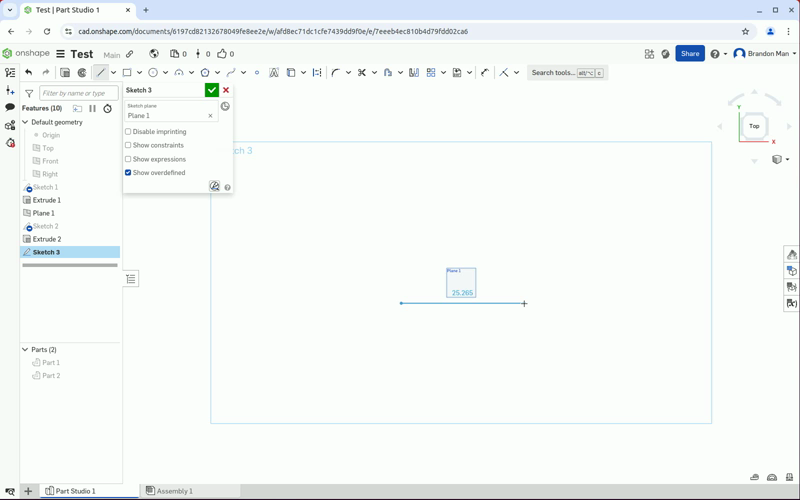
key_up(shift)
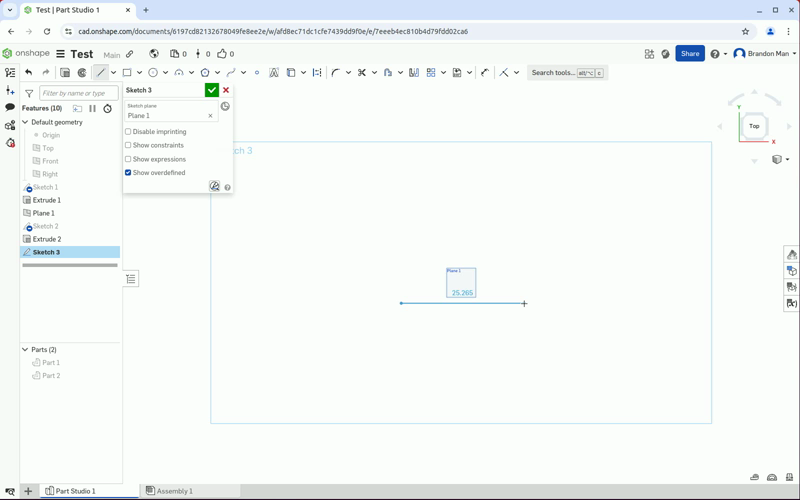
key_down(shift)
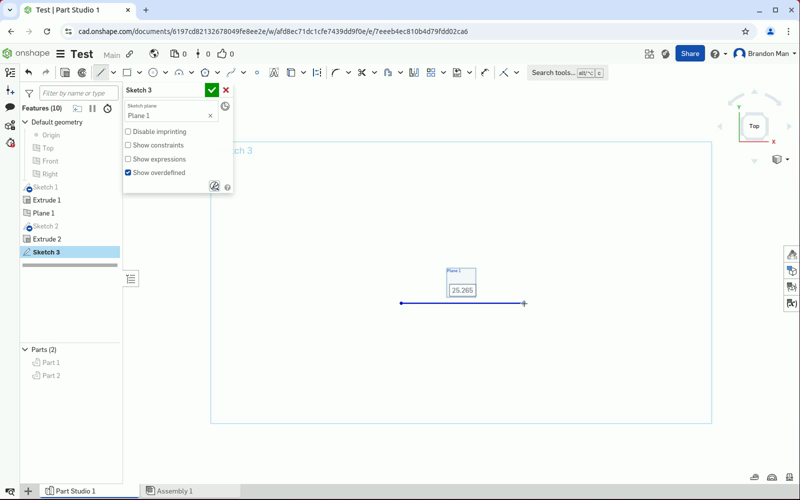
mouse_move(554, 303)
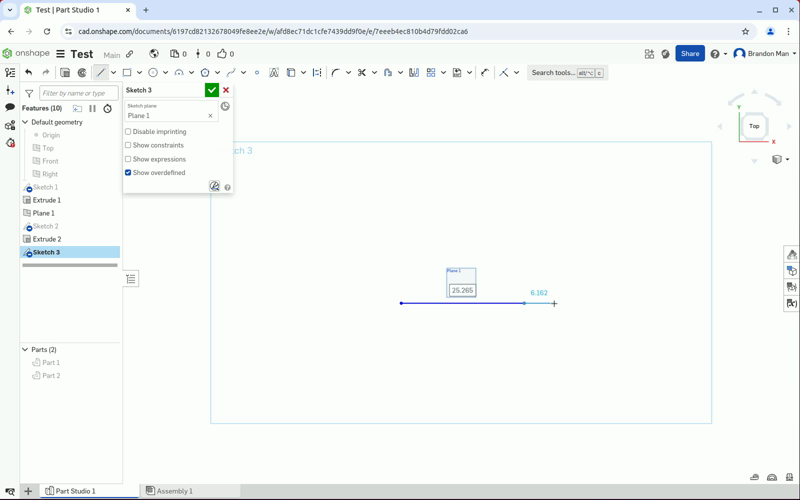
mouse_move(524, 278)
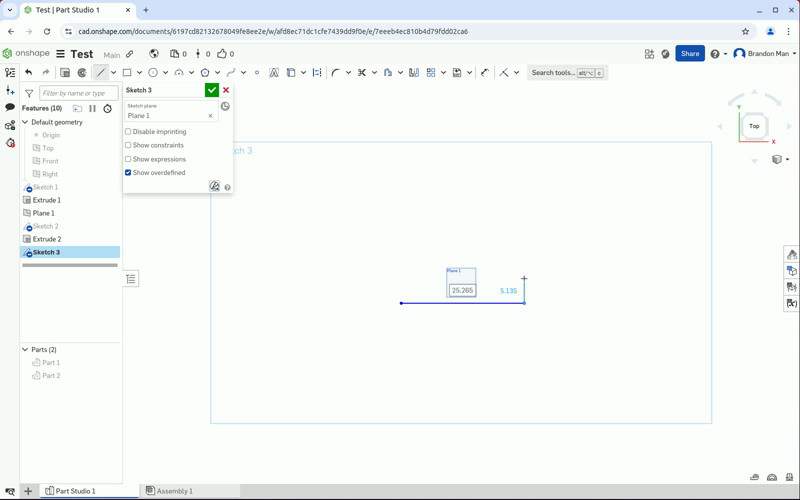
click(524, 278)
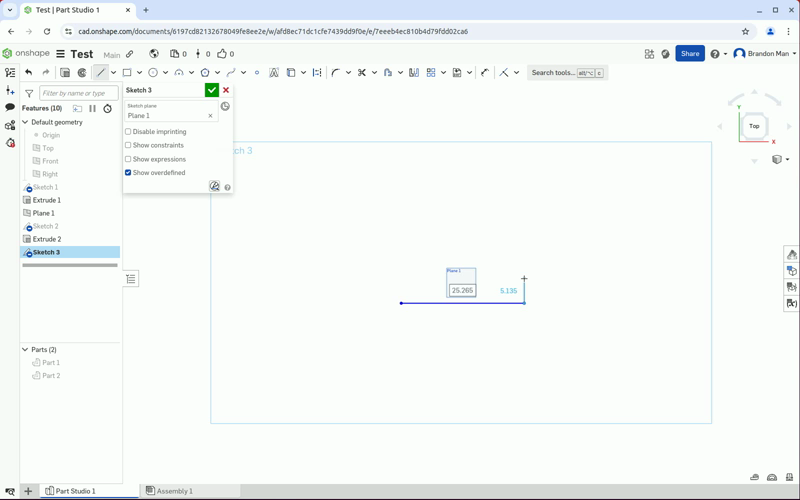
key_up(shift)
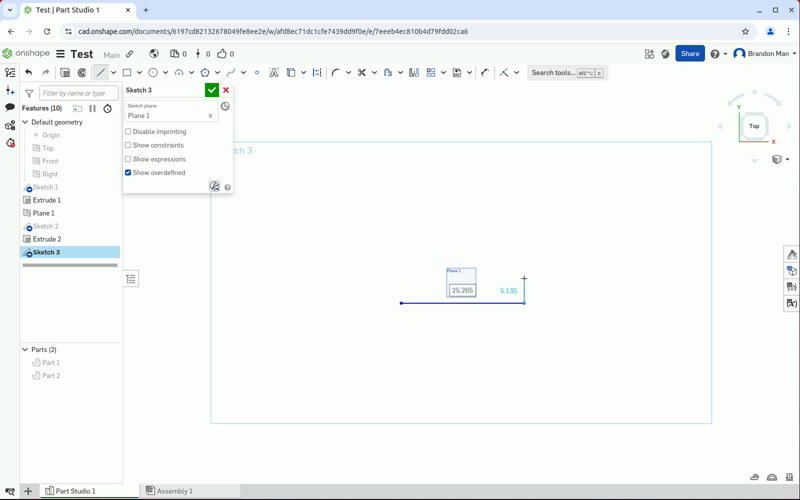
key_down(shift)
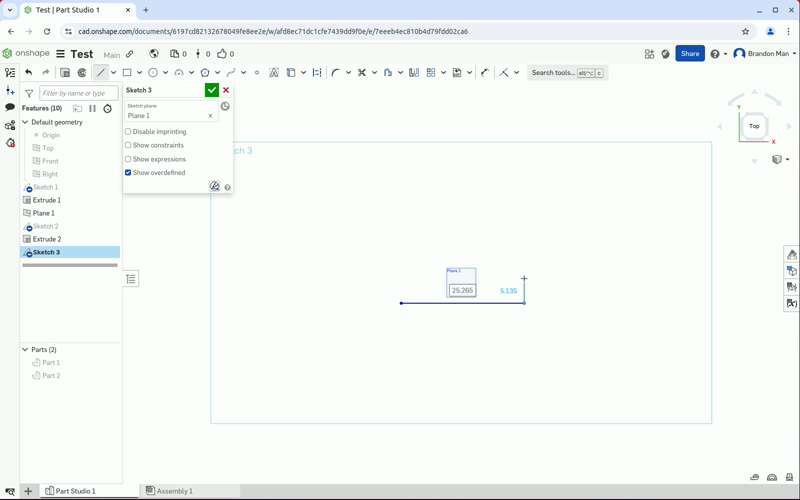
mouse_move(401, 278)
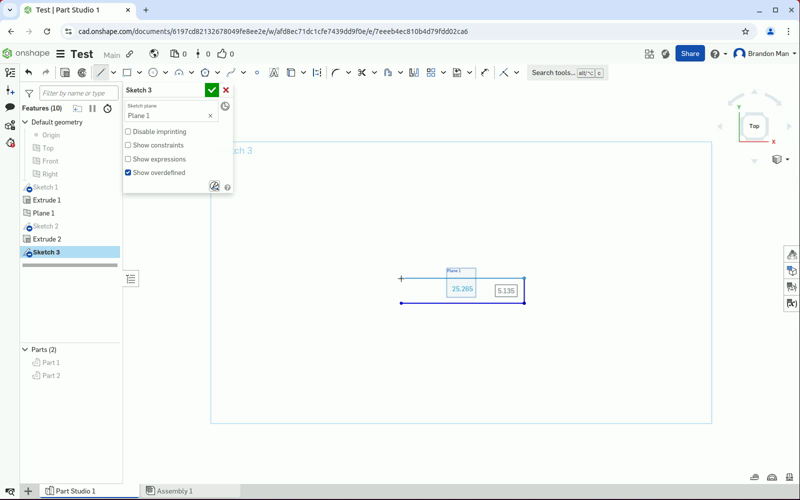
click(401, 278)
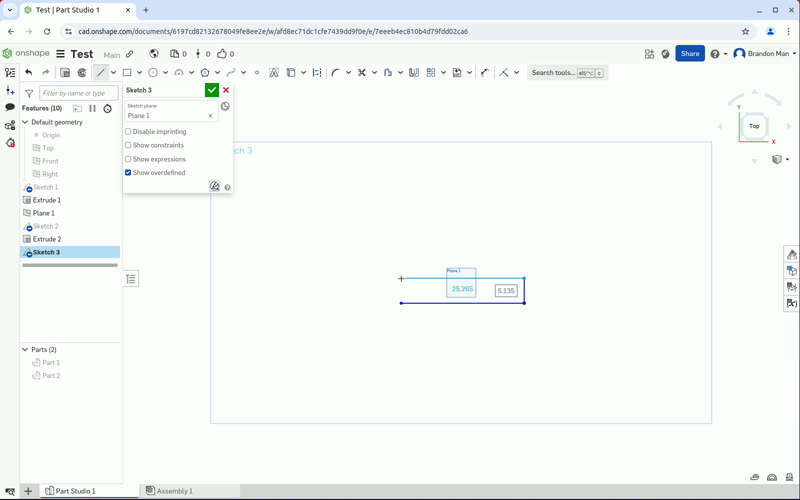
key_up(shift)
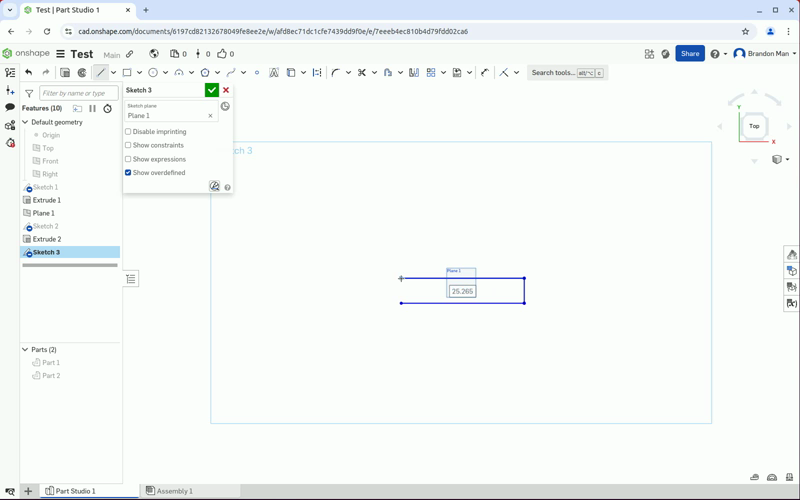
mouse_move(431, 278)
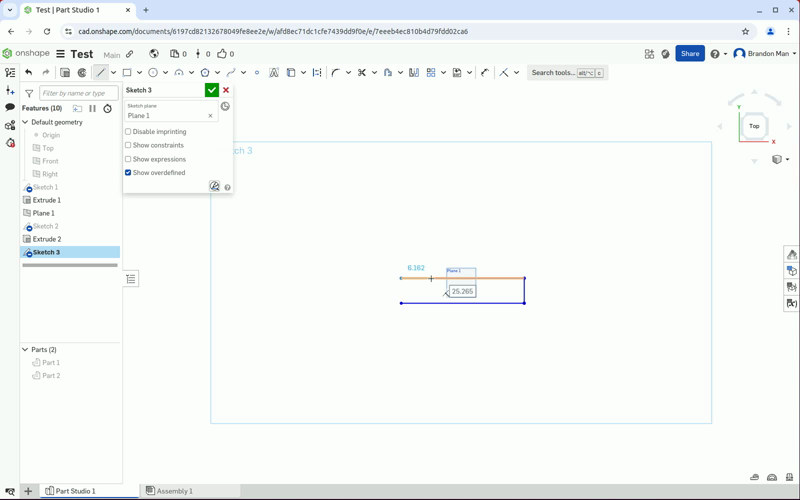
key_down(shift)
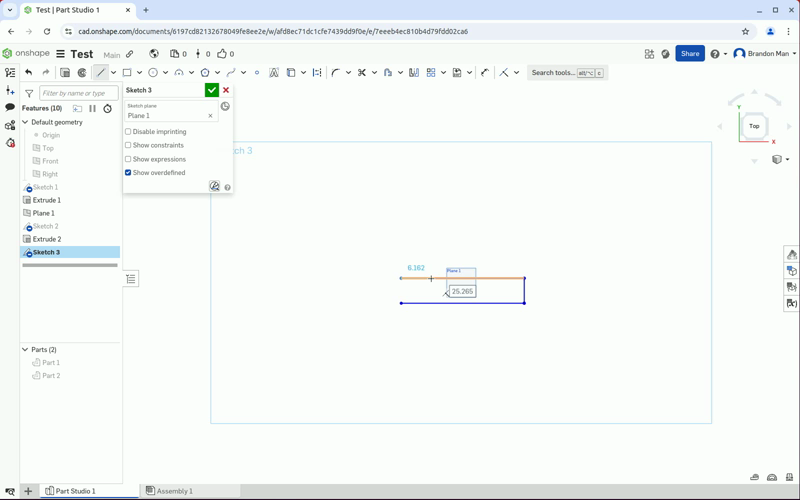
mouse_move(401, 303)
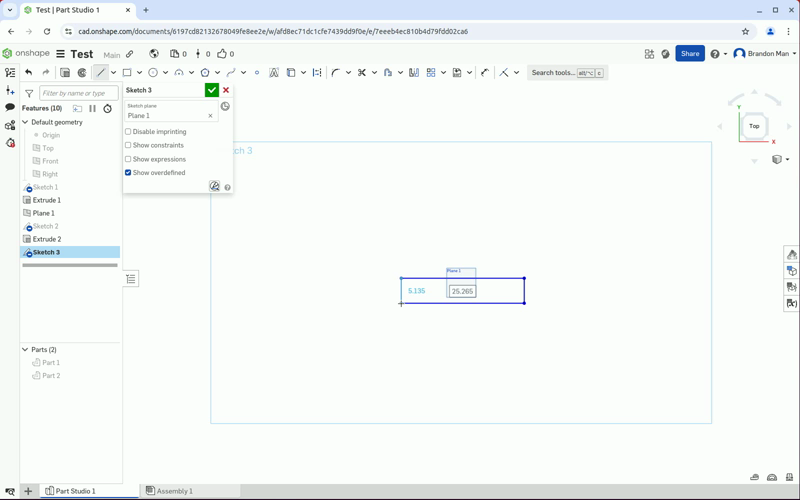
key_up(shift)
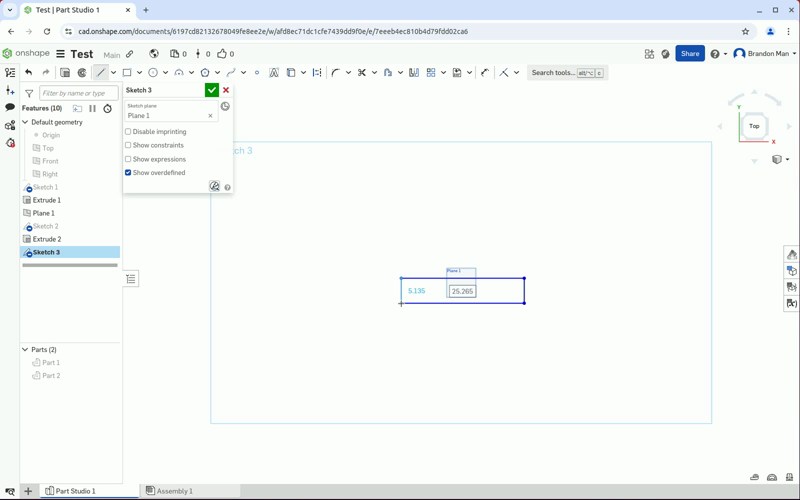
click(401, 303)
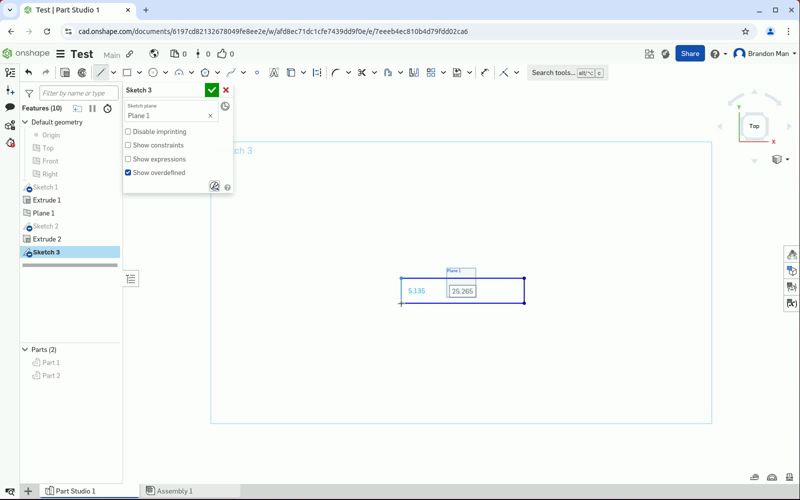
key(esc)
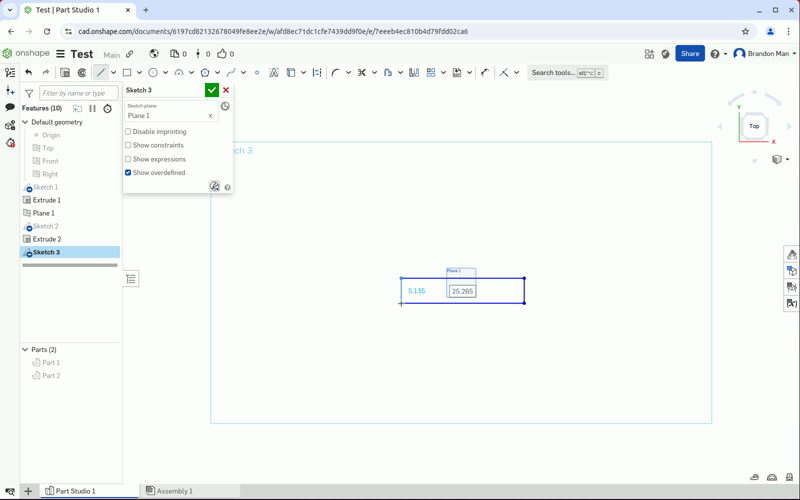
mouse_move(469, 292)
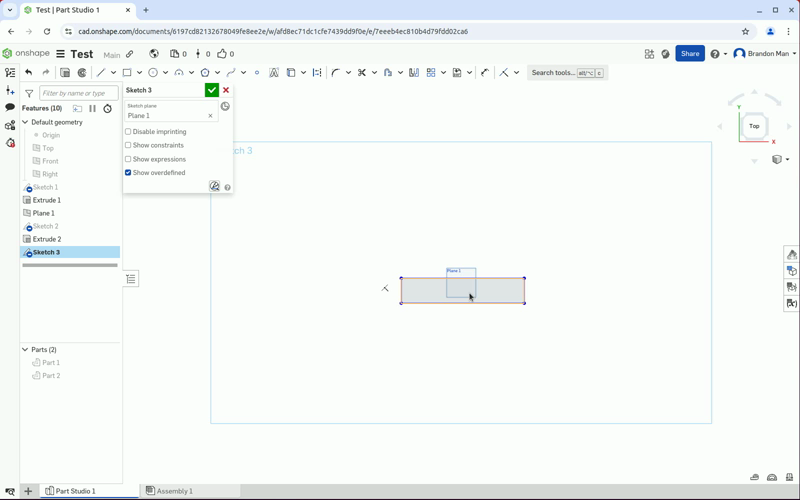
click(469, 292)
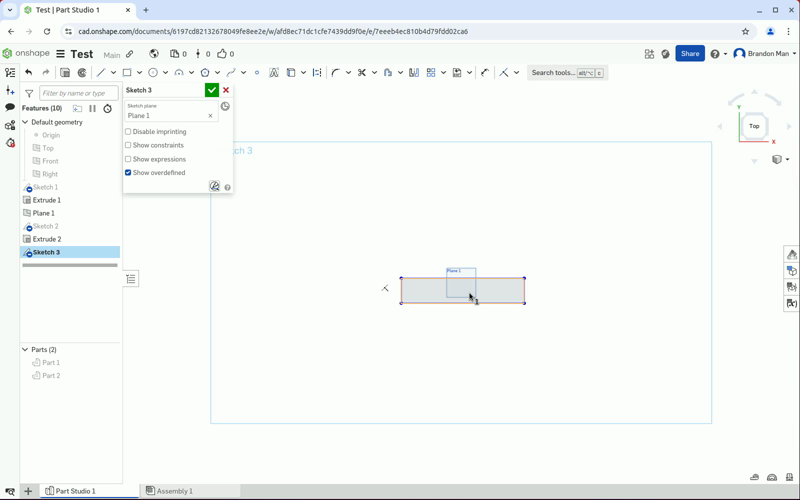
mouse_move(73, 352)
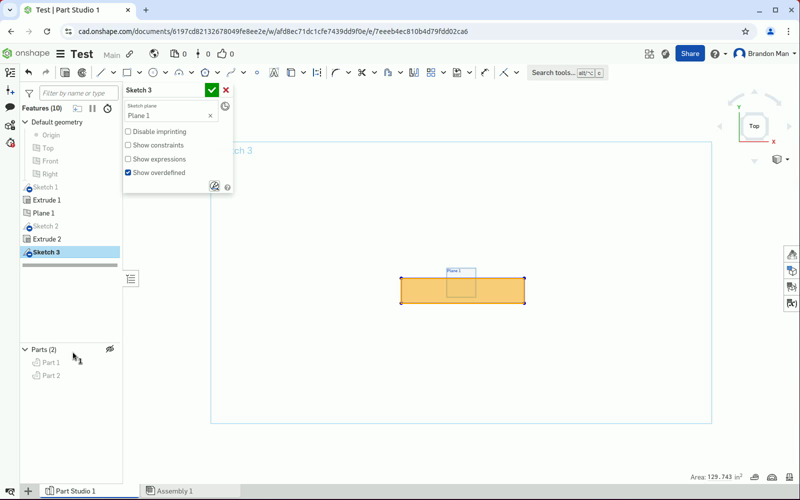
key(shift+y)
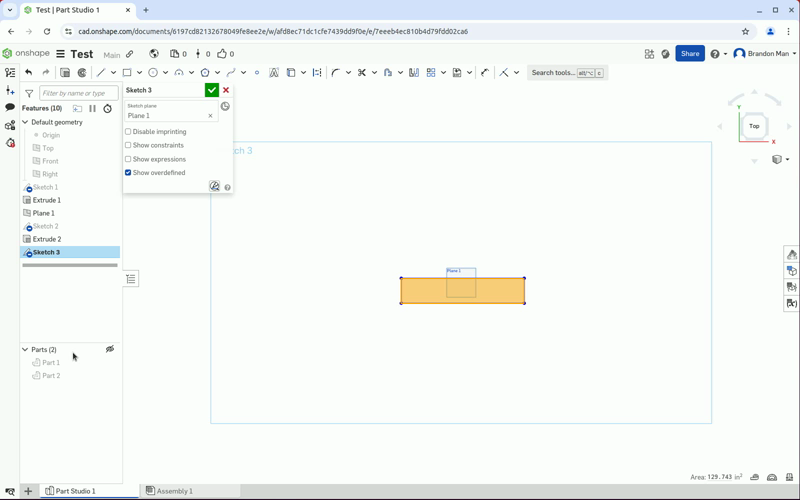
key(shift+e)
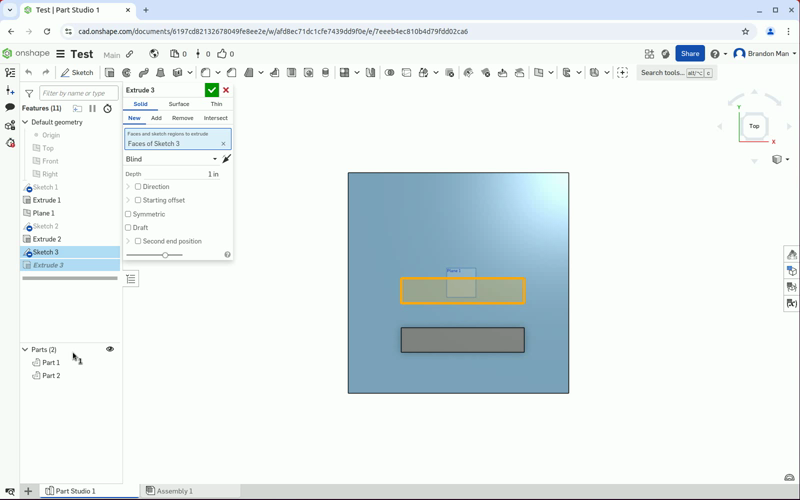
mouse_move(143, 106)
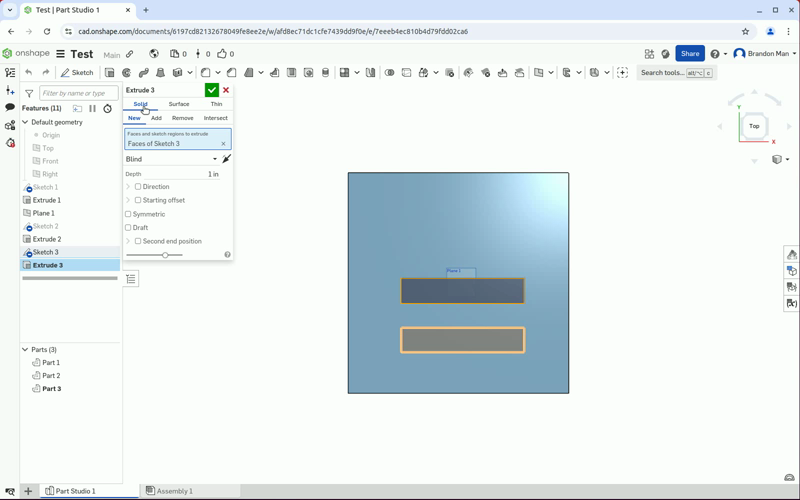
click(143, 106)
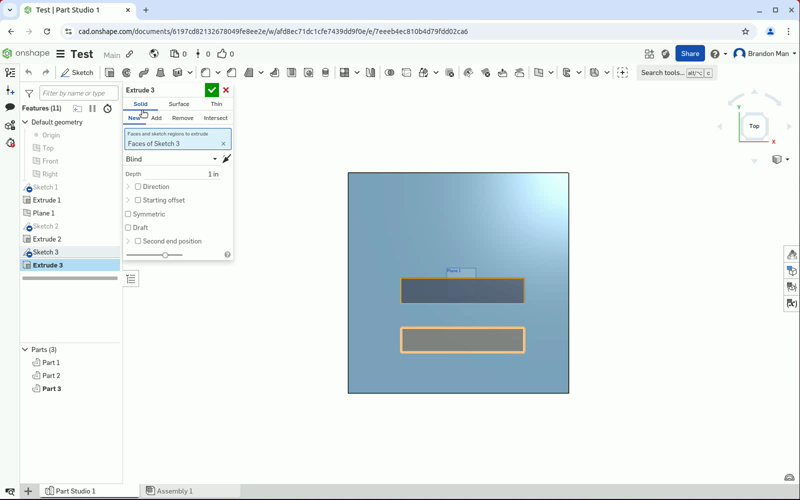
mouse_move(137, 120)
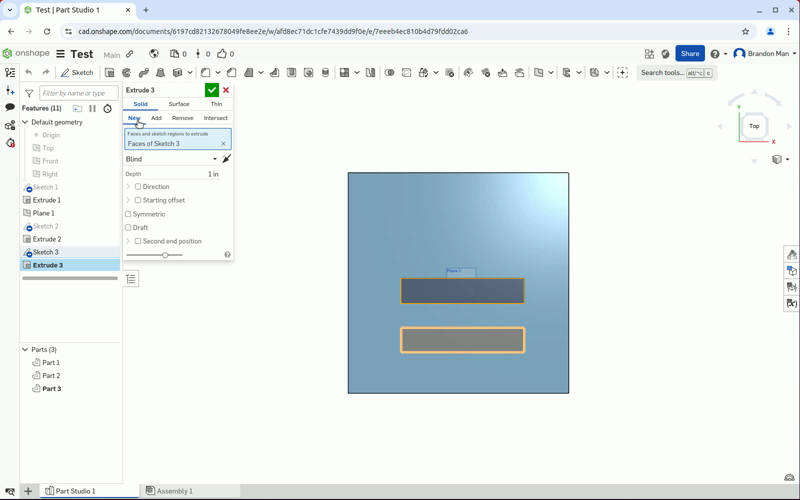
click(137, 120)
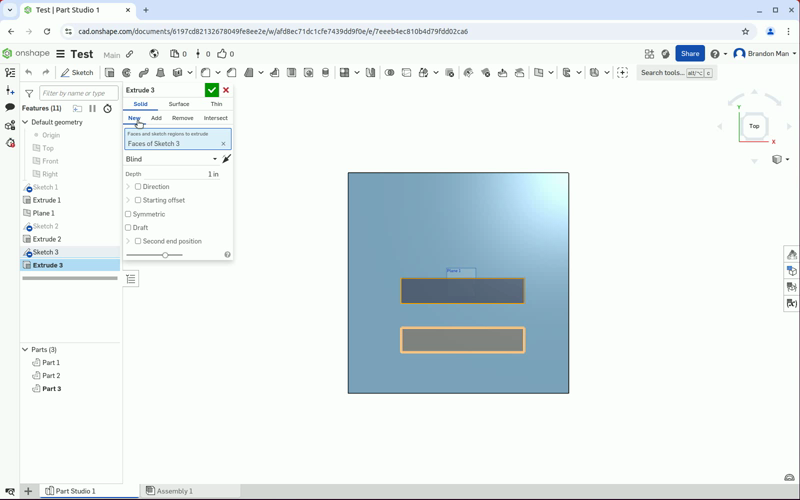
key(tab, 4)
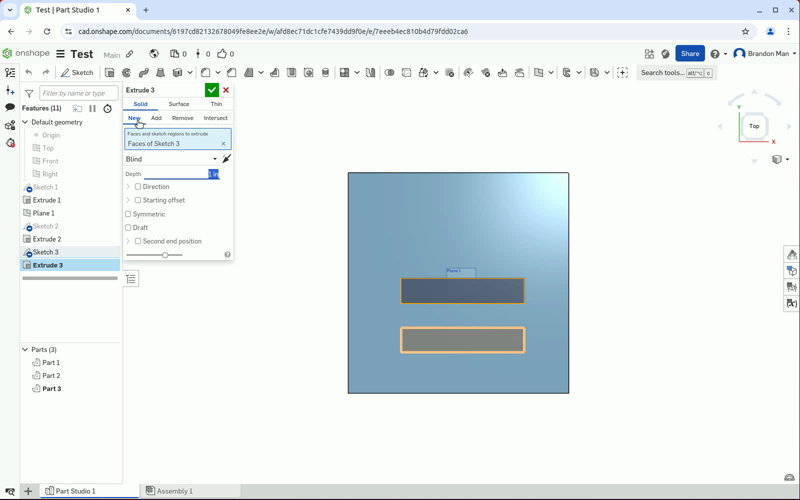
text(5.296)
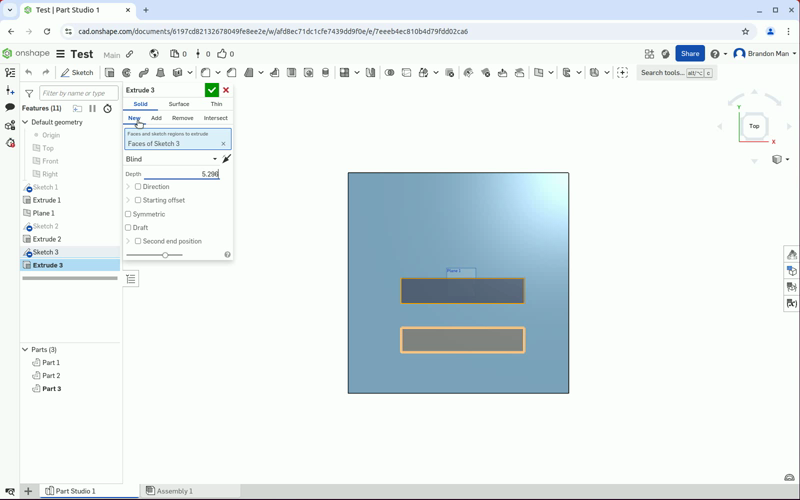
key(enter)
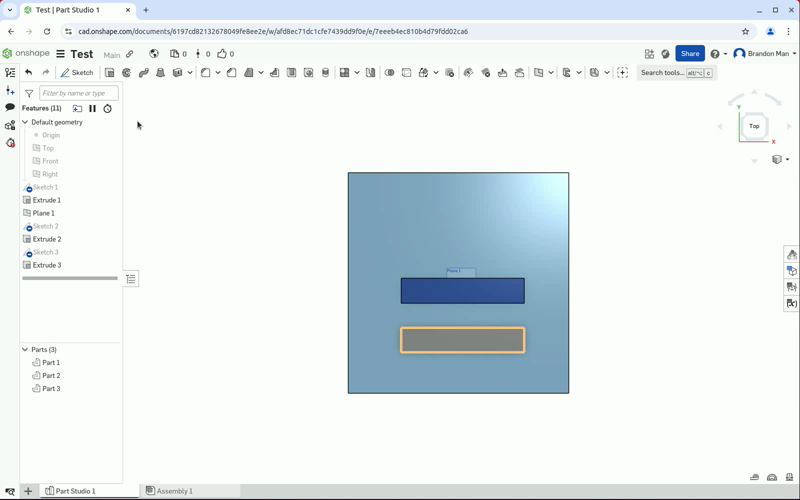
key(shift+h)
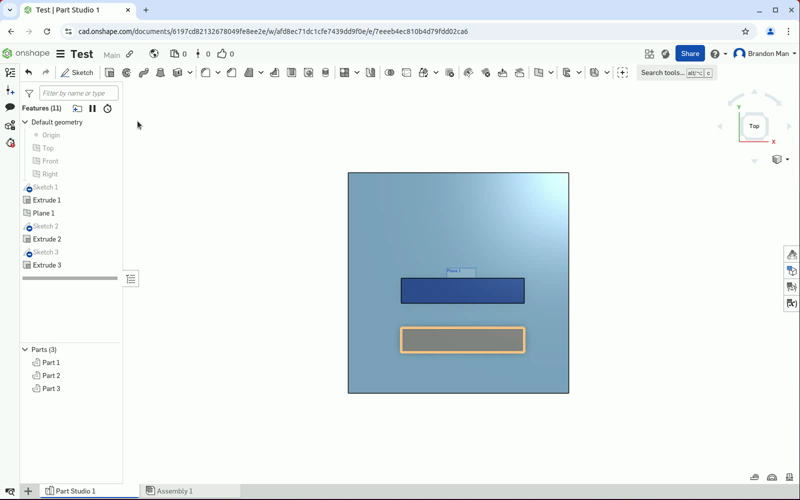
key(shift+h)
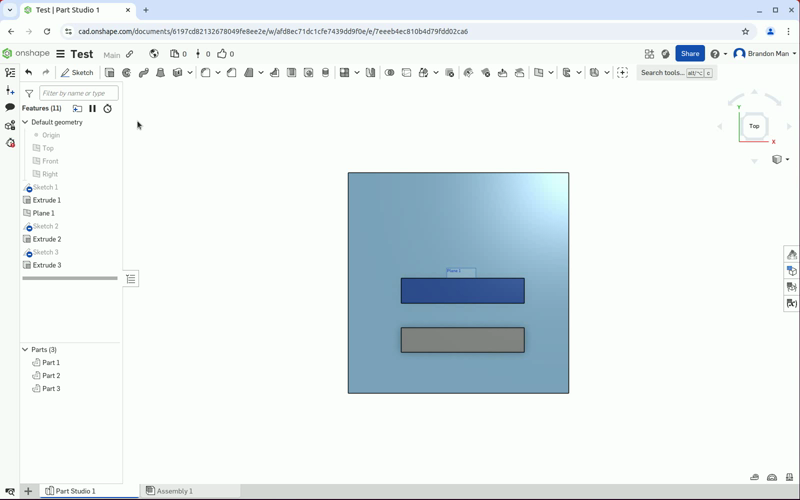
mouse_move(73, 189)
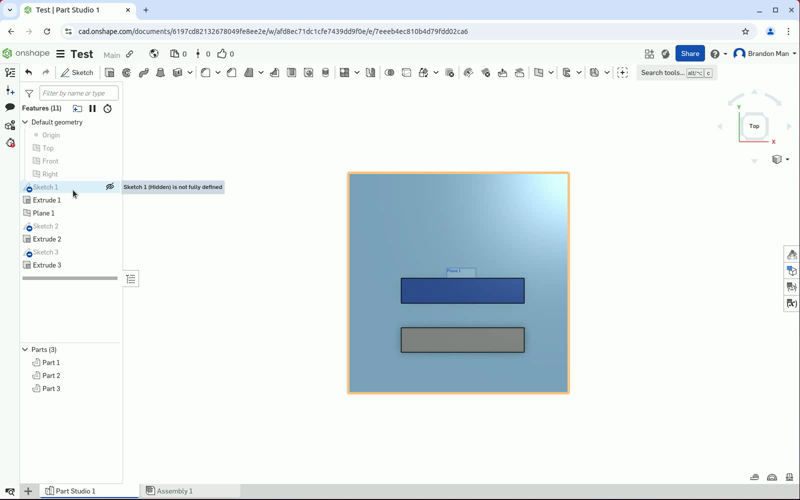
click(73, 189)
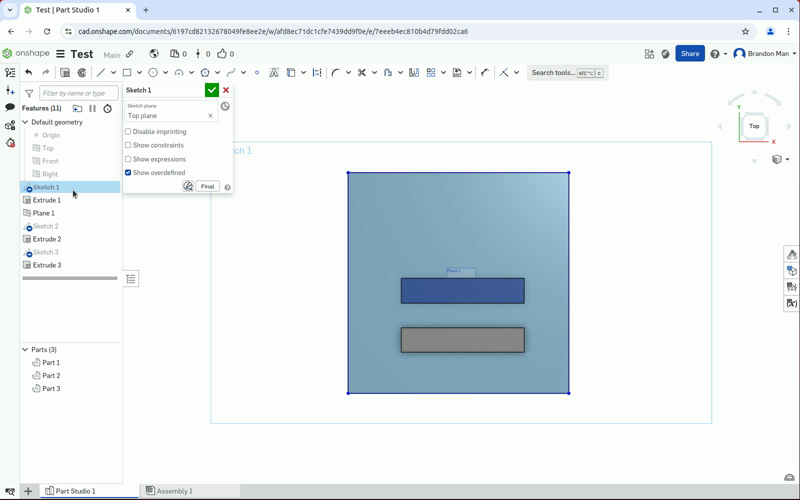
mouse_move(229, 92)
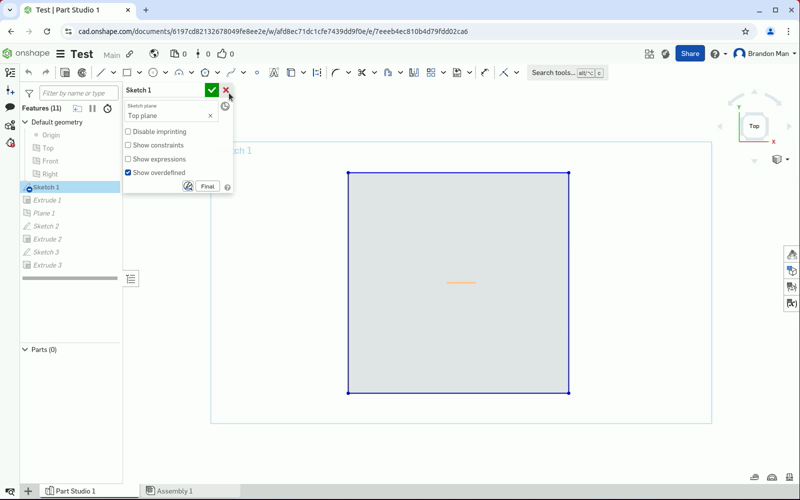
click(229, 92)
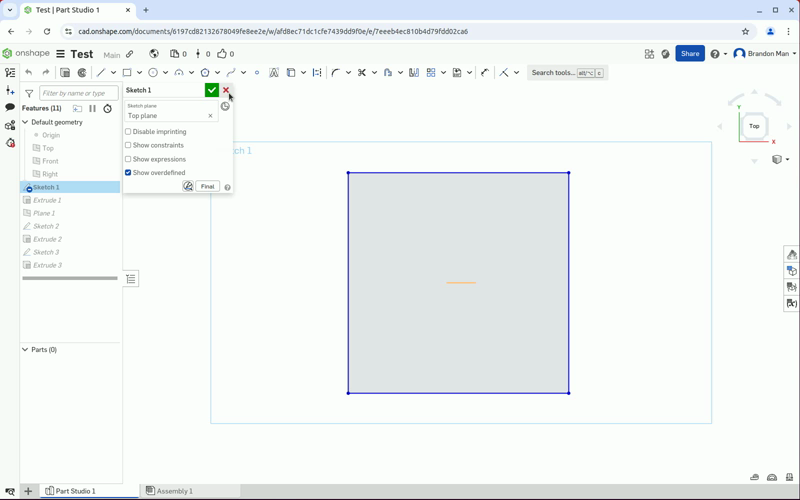
key(shift+s)
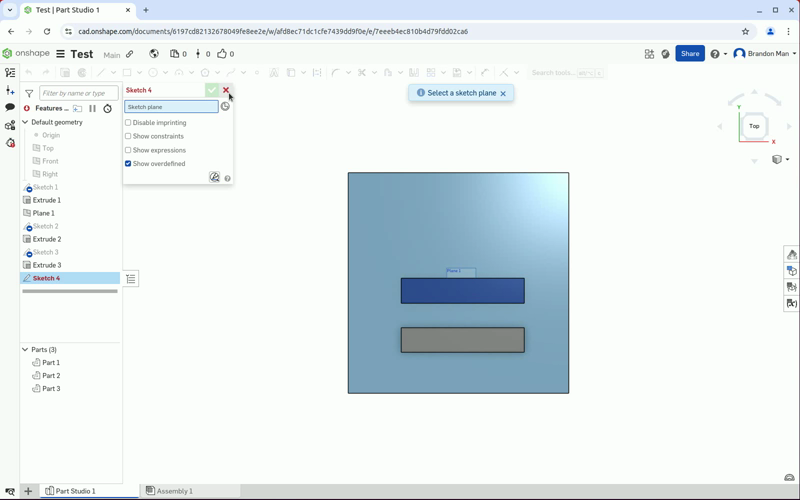
mouse_move(73, 215)
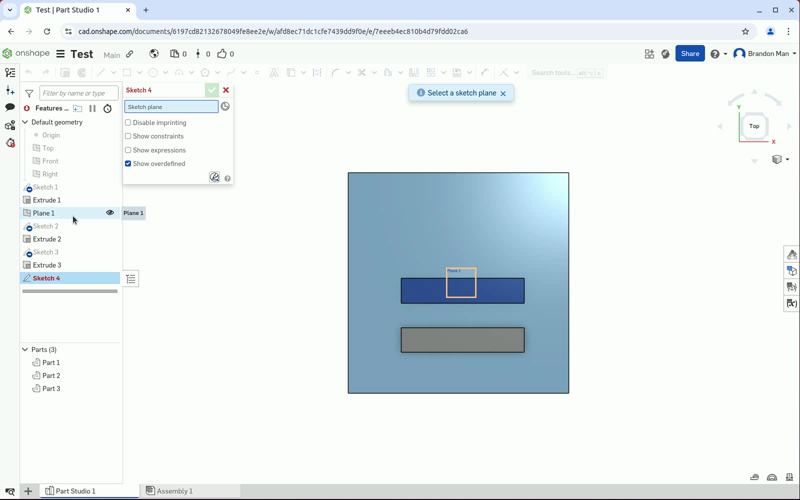
click(73, 215)
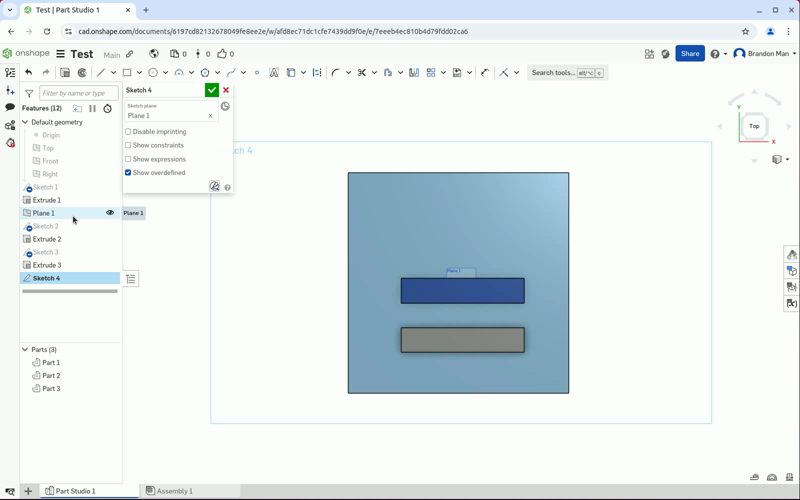
mouse_move(73, 352)
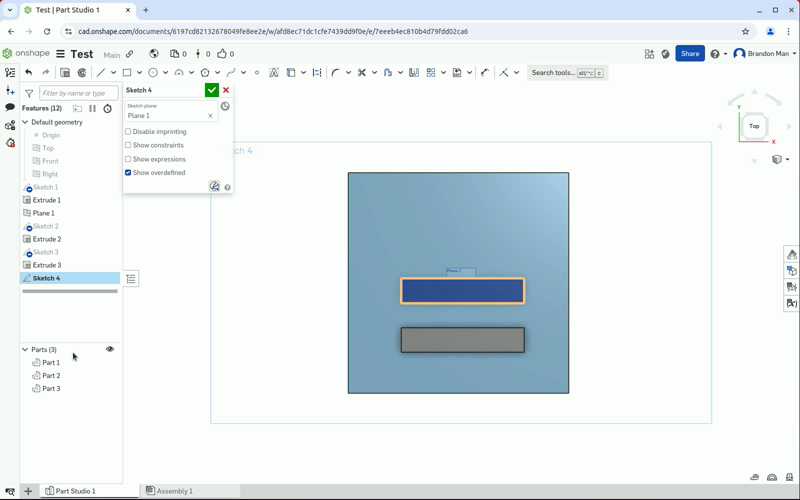
key(y)
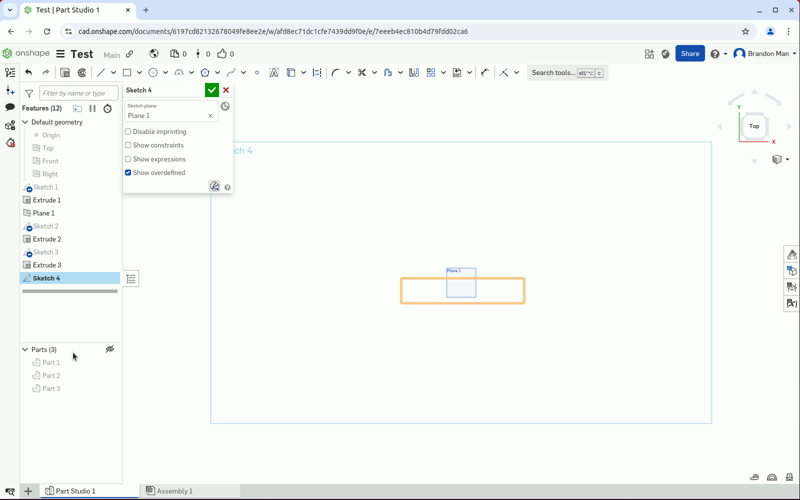
key(l)
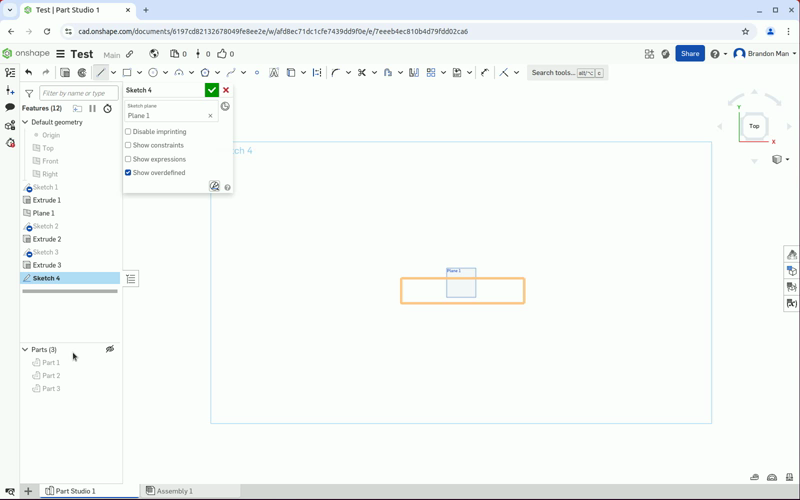
key_down(shift)
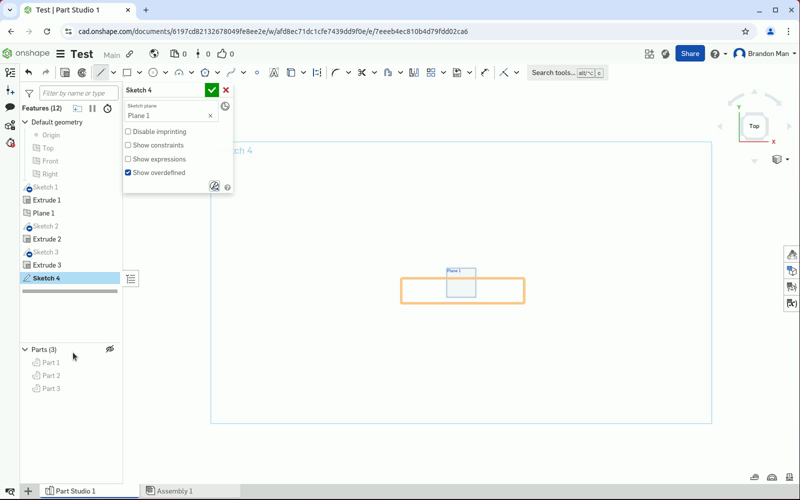
mouse_move(401, 253)
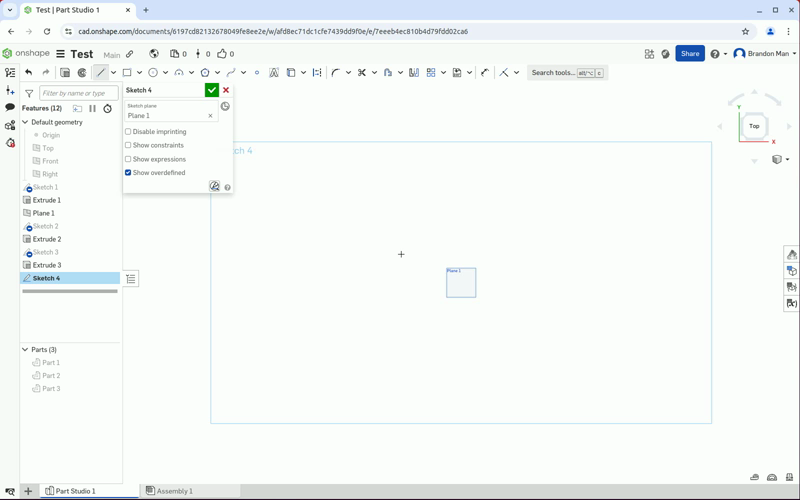
click(401, 253)
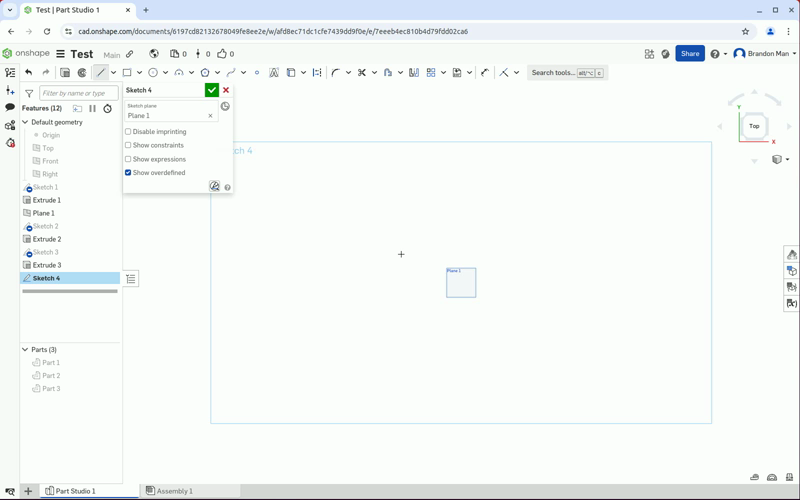
key_up(shift)
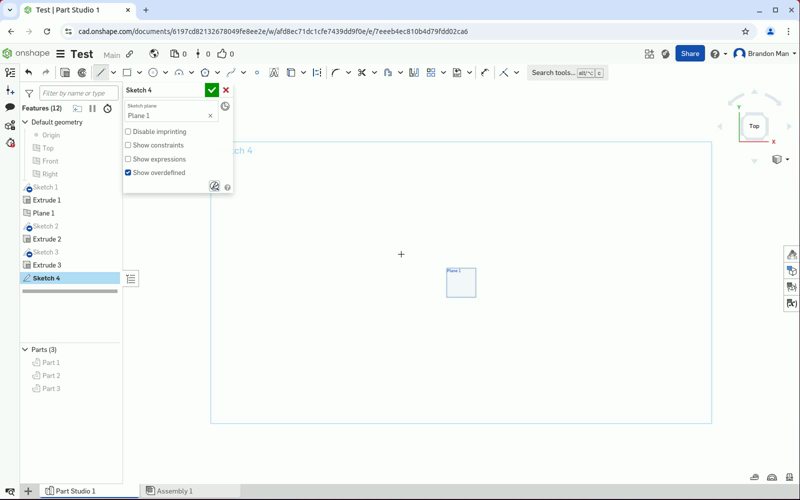
key_down(shift)
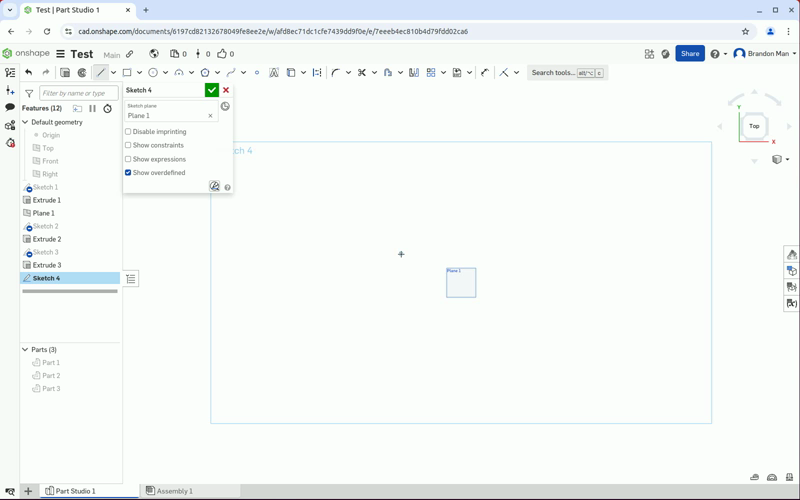
mouse_move(524, 253)
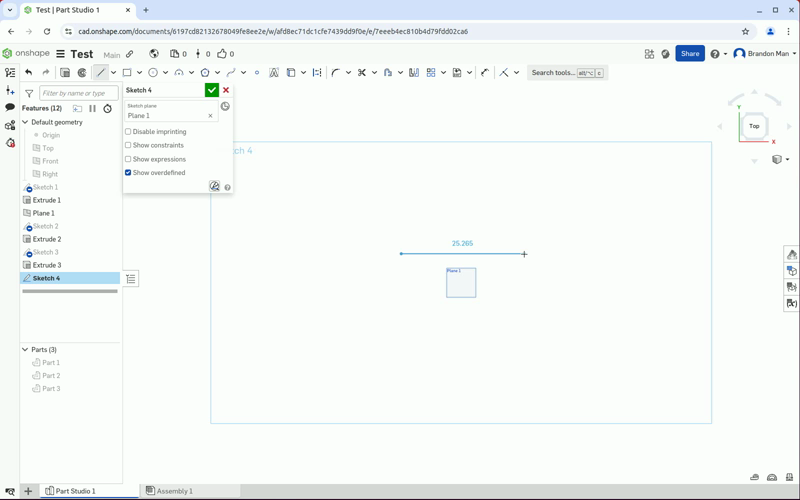
click(524, 253)
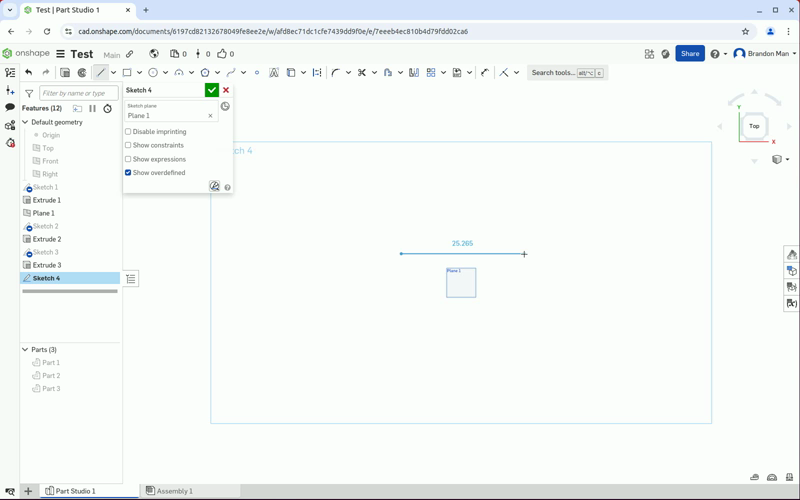
key_up(shift)
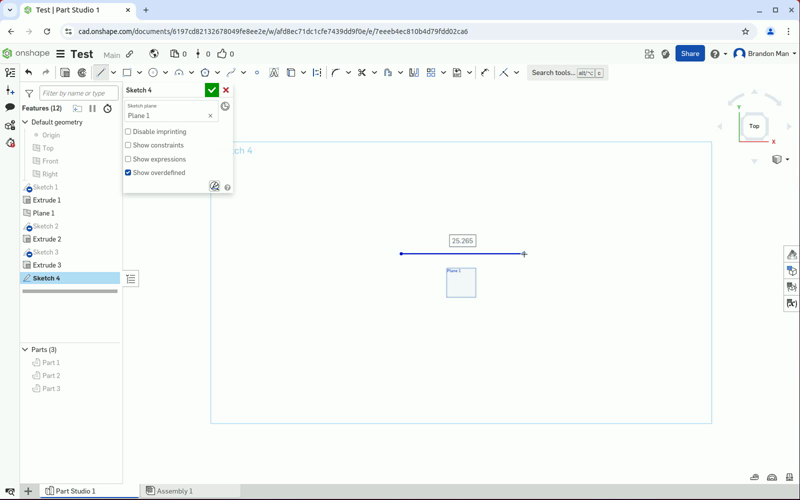
key_down(shift)
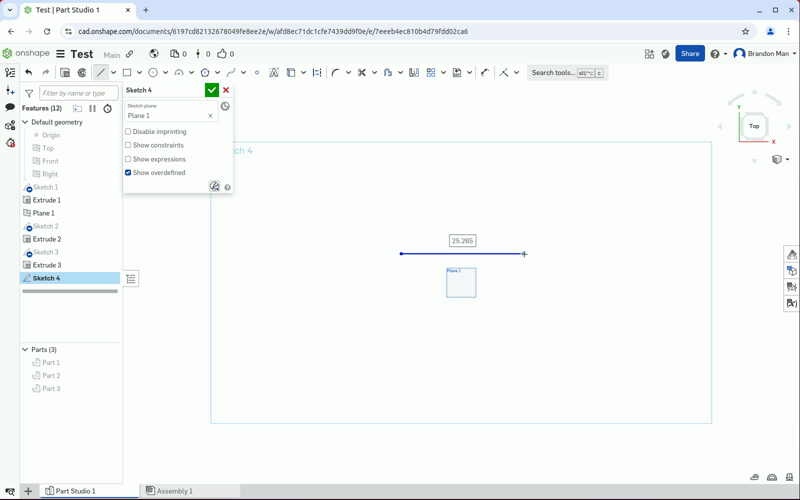
mouse_move(554, 253)
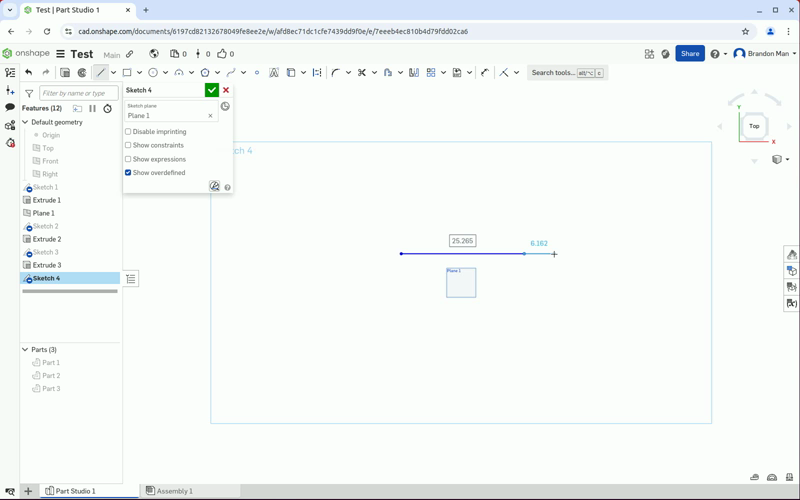
mouse_move(524, 229)
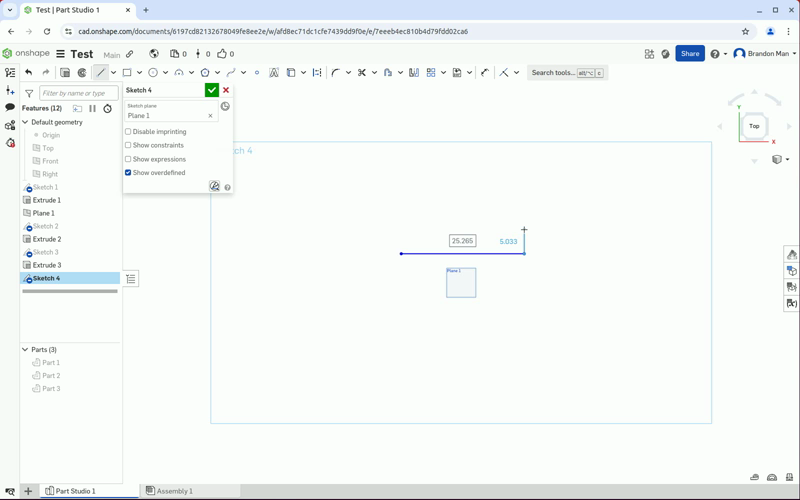
click(524, 229)
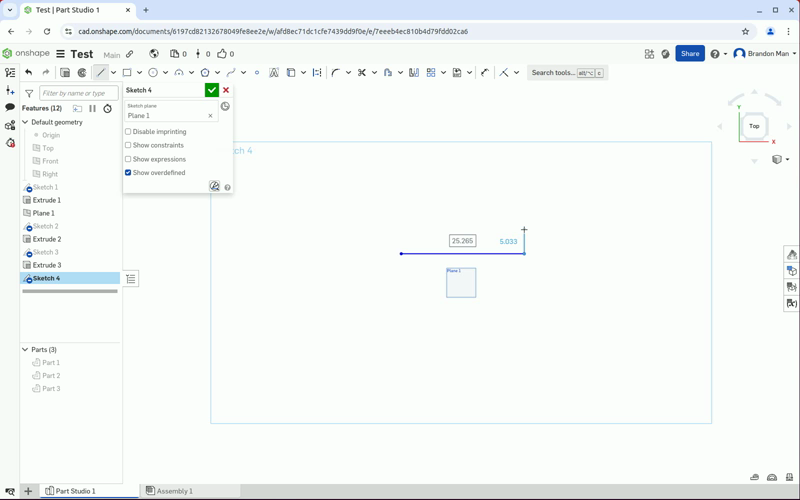
key_up(shift)
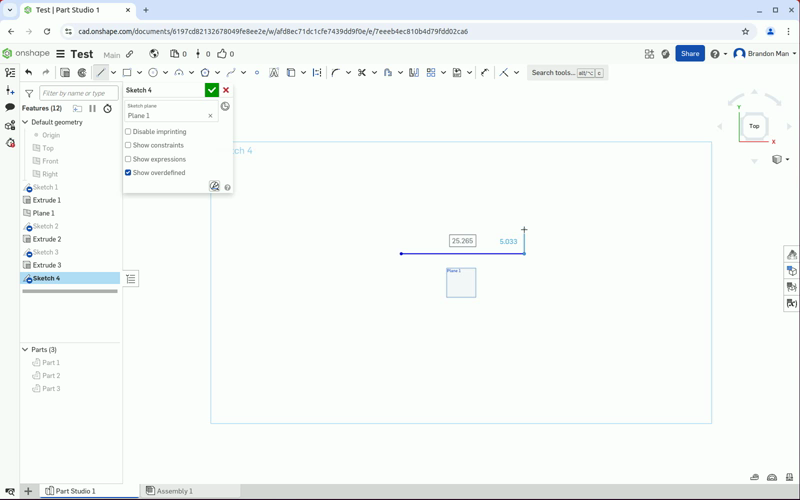
key_down(shift)
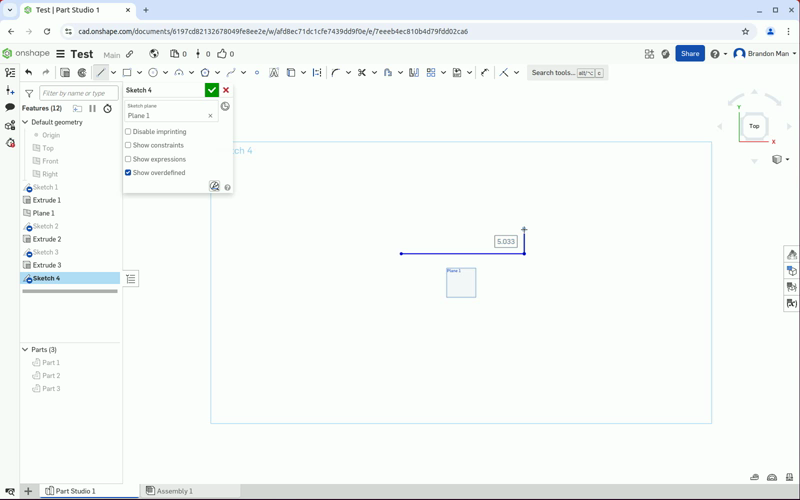
mouse_move(401, 229)
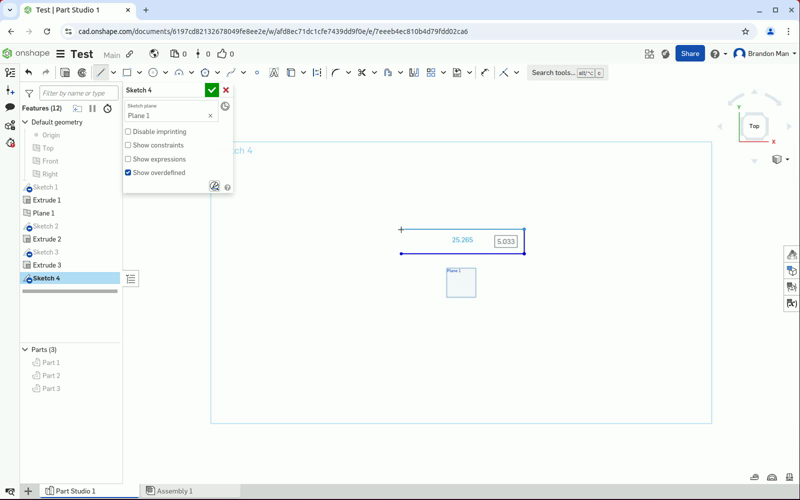
click(401, 229)
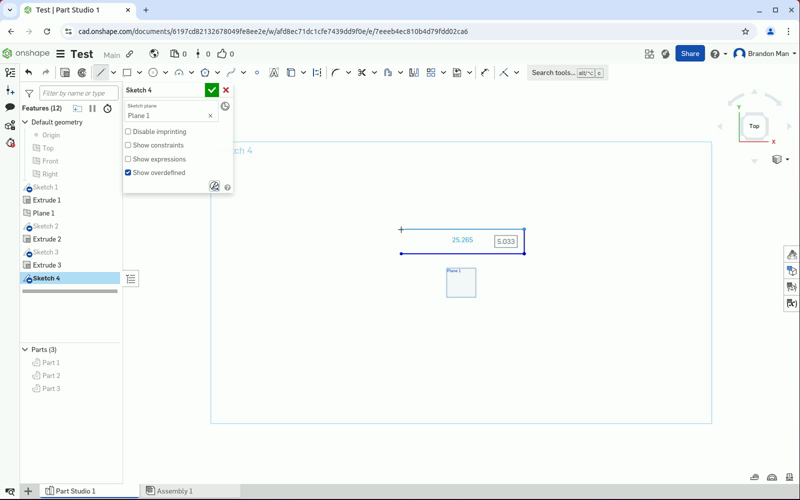
key_up(shift)
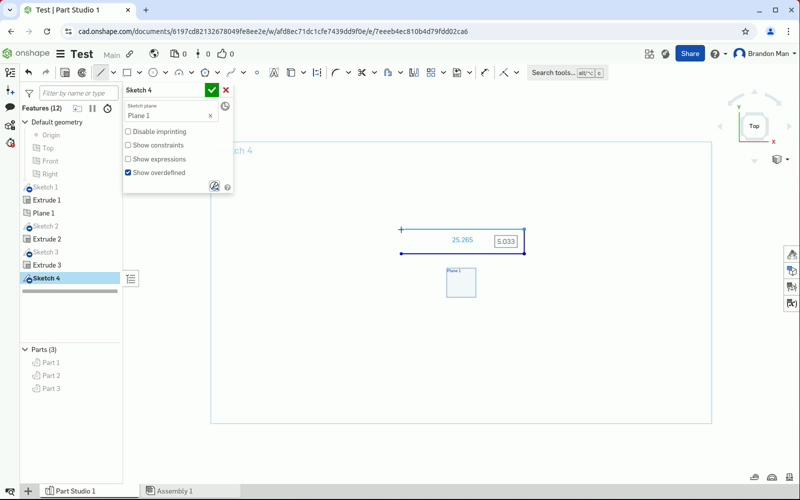
mouse_move(431, 229)
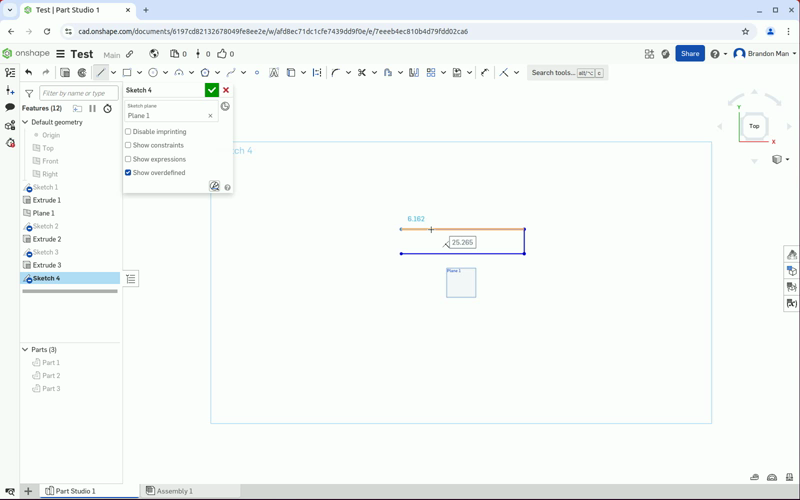
key_down(shift)
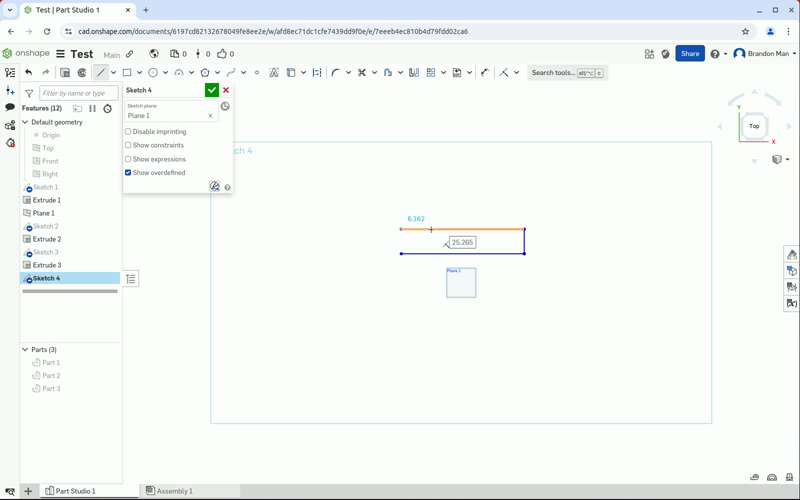
mouse_move(401, 253)
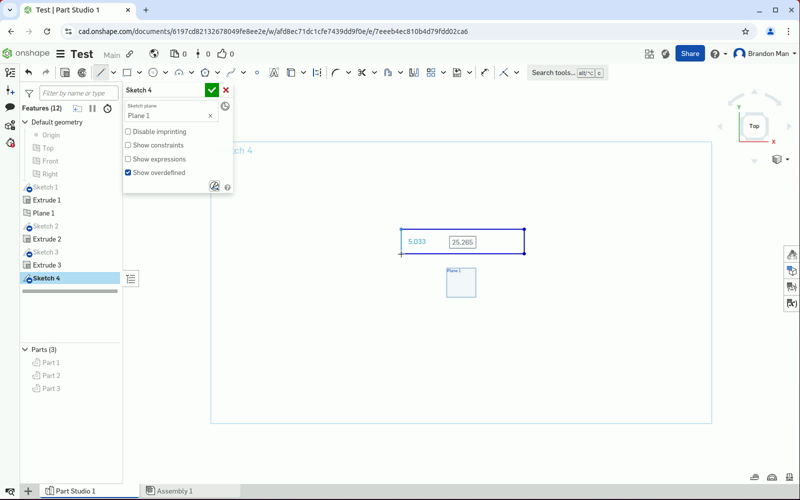
key_up(shift)
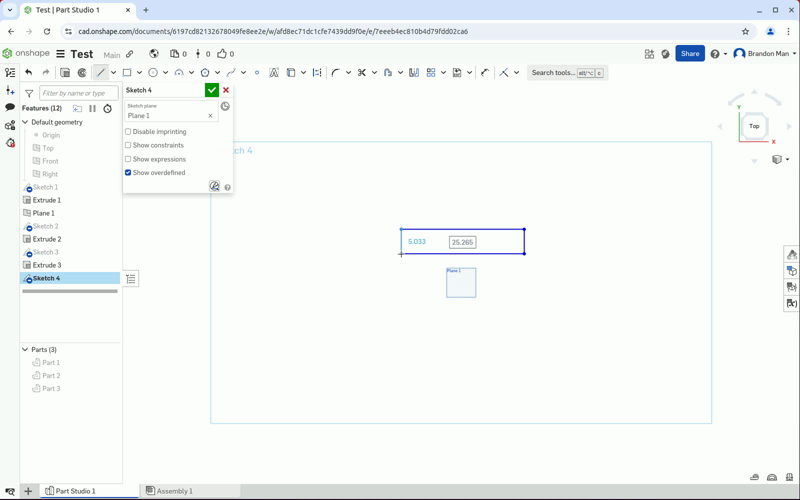
click(401, 253)
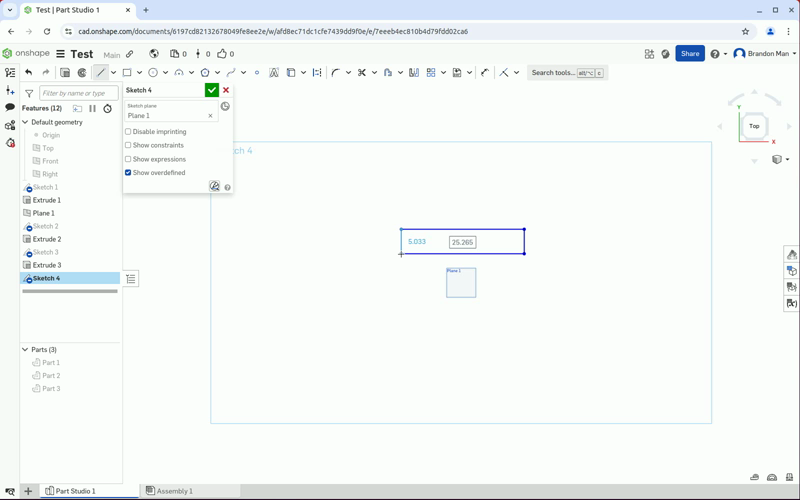
key(esc)
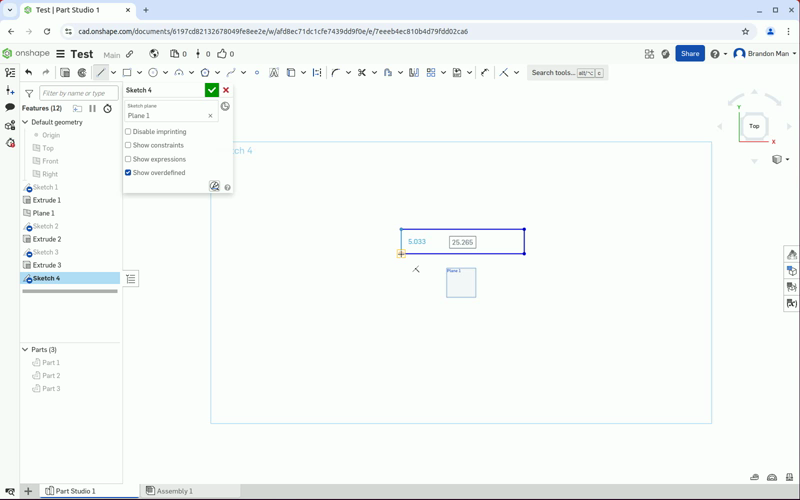
mouse_move(458, 240)
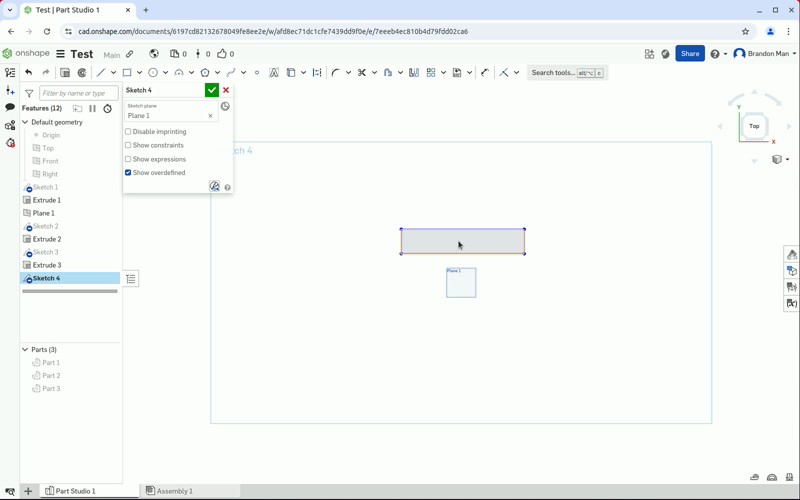
click(458, 240)
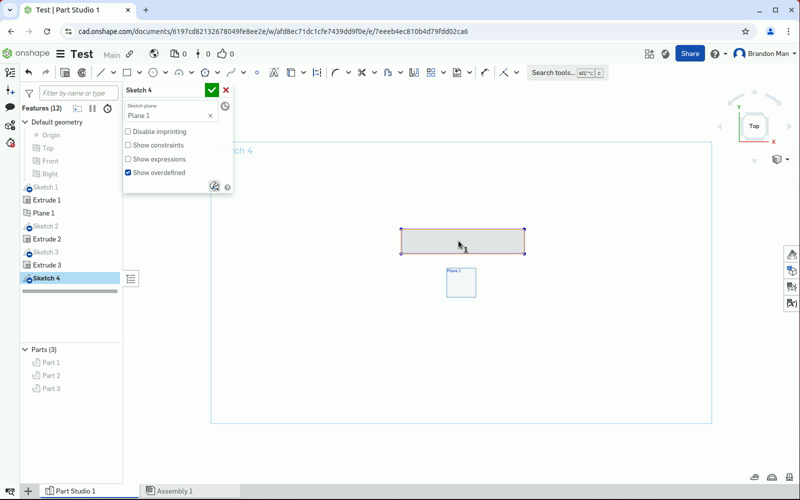
mouse_move(73, 352)
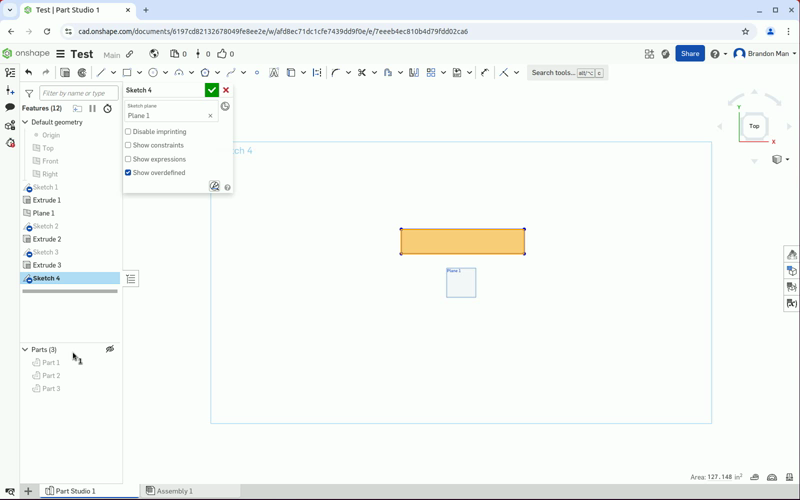
key(shift+y)
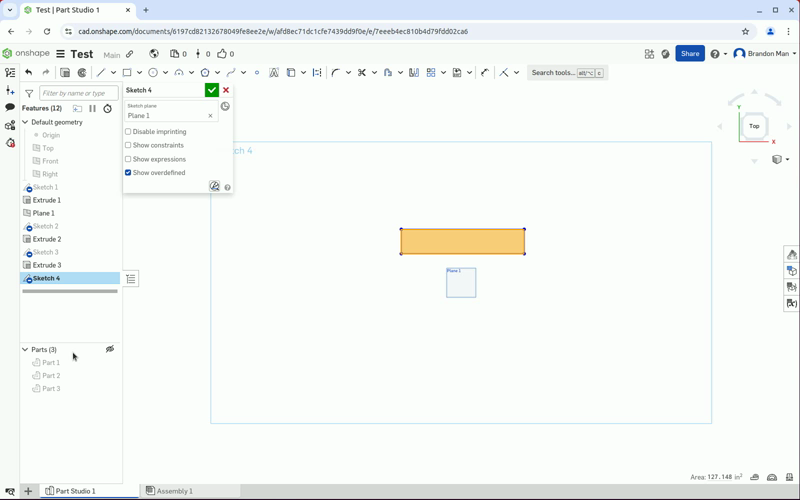
key(shift+e)
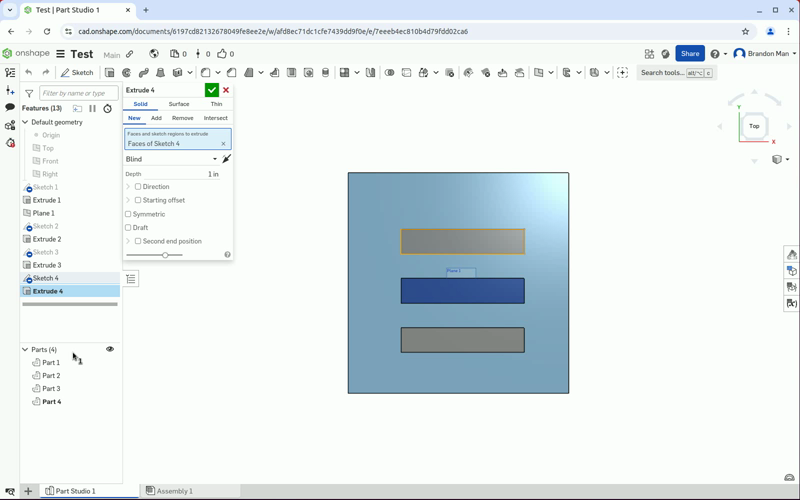
mouse_move(143, 106)
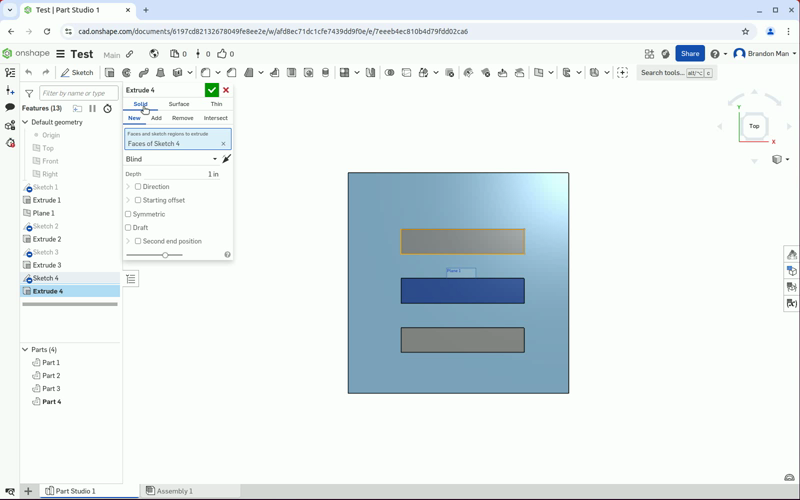
click(143, 106)
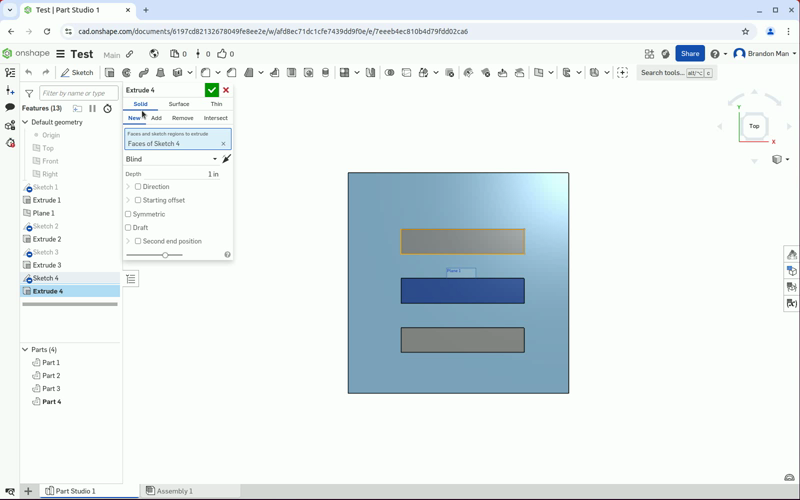
mouse_move(137, 120)
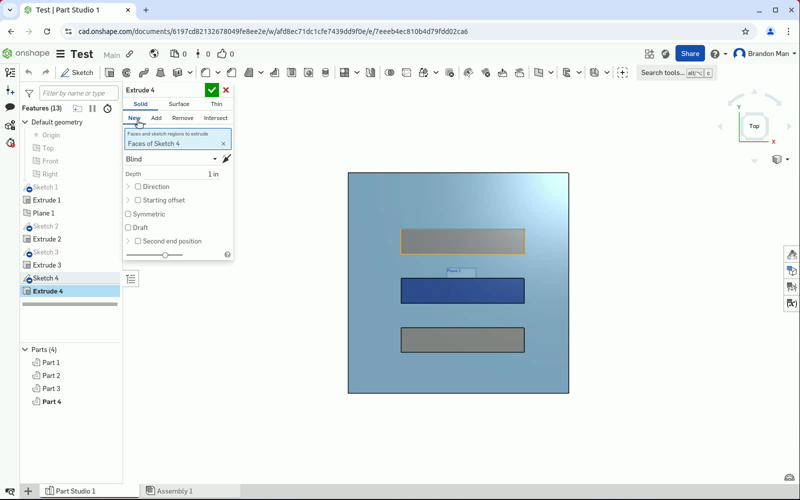
click(137, 120)
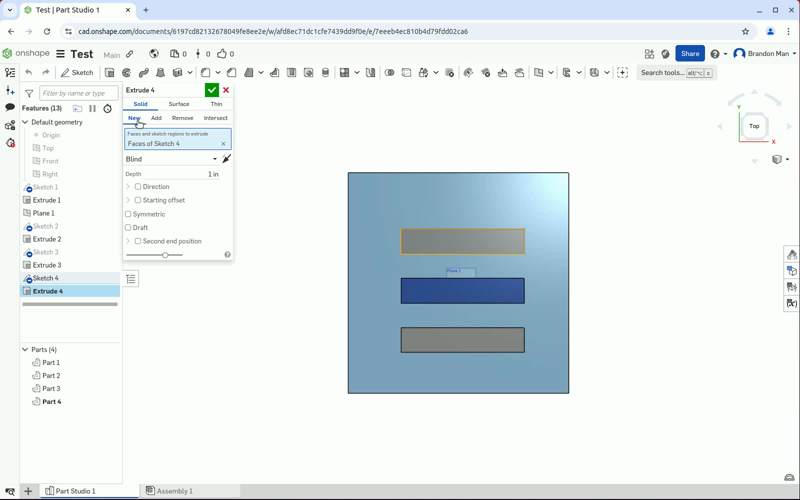
key(tab, 4)
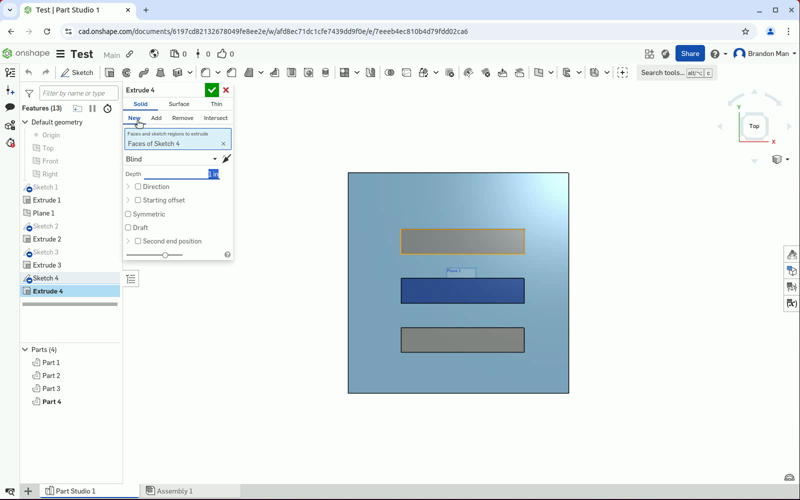
text(15.165)
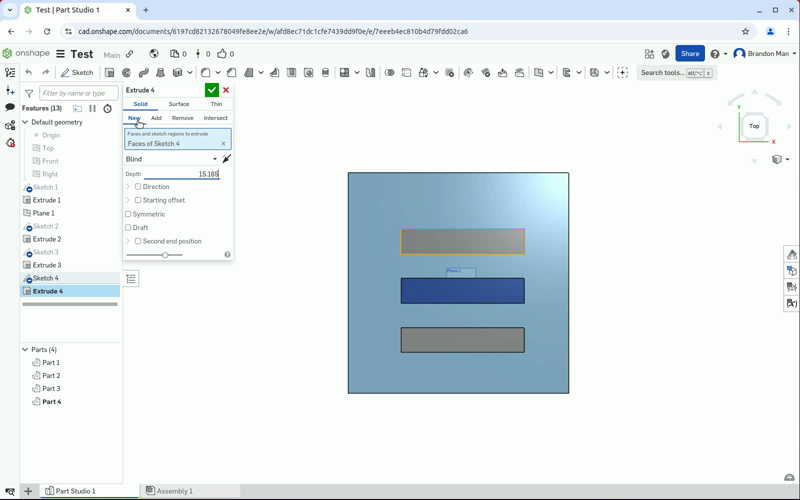
key(enter)
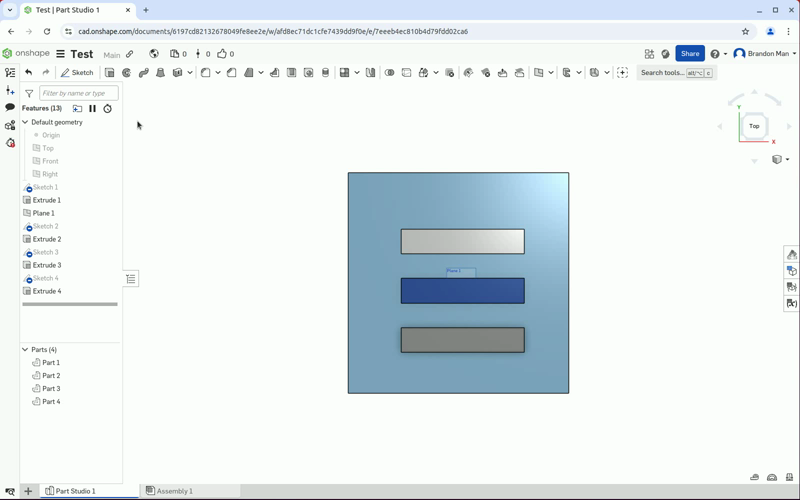
key(shift+h)
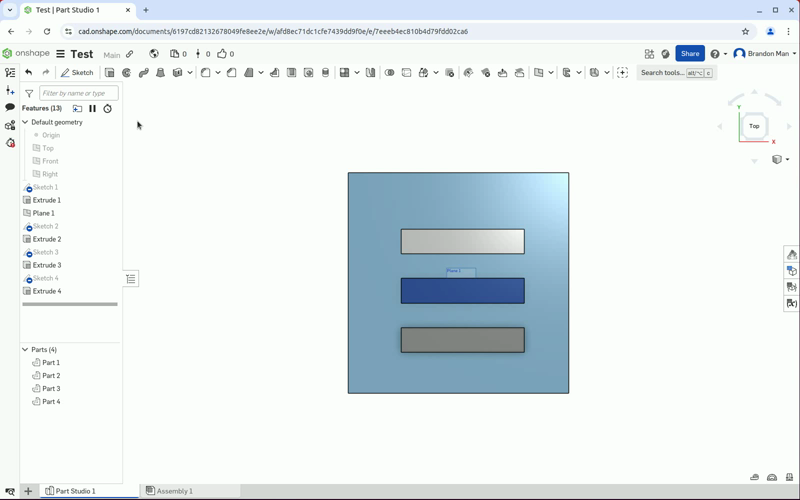
key(shift+h)
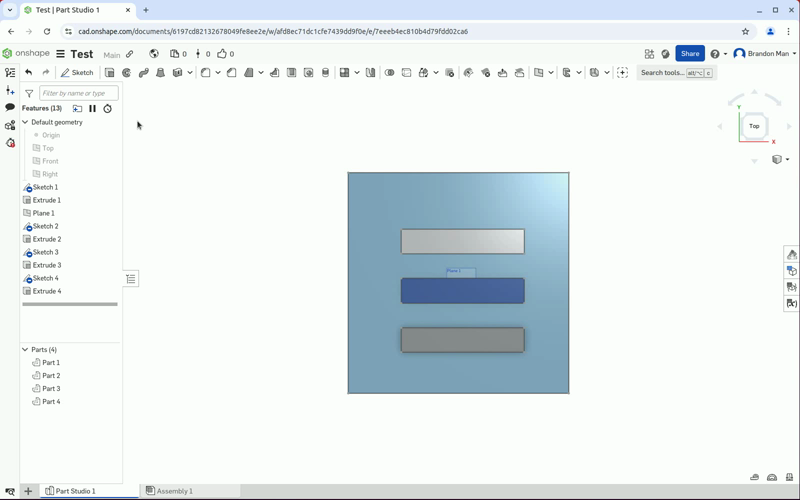
key(shift+7)
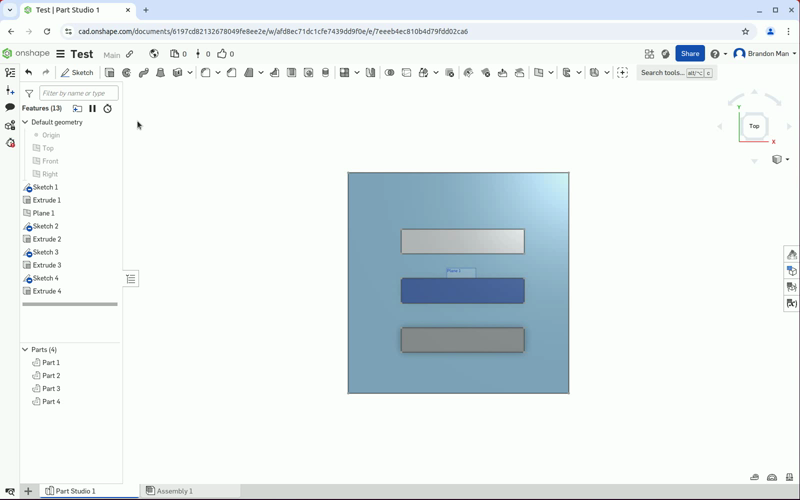
key(up, 3)
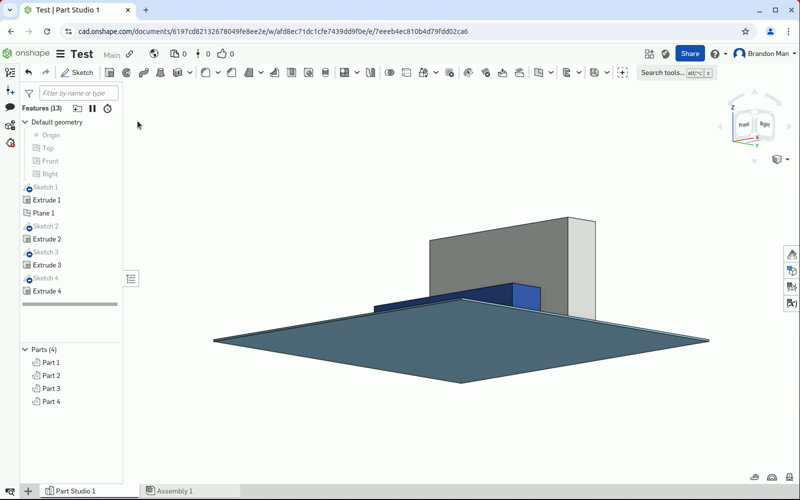
key(left, 3)
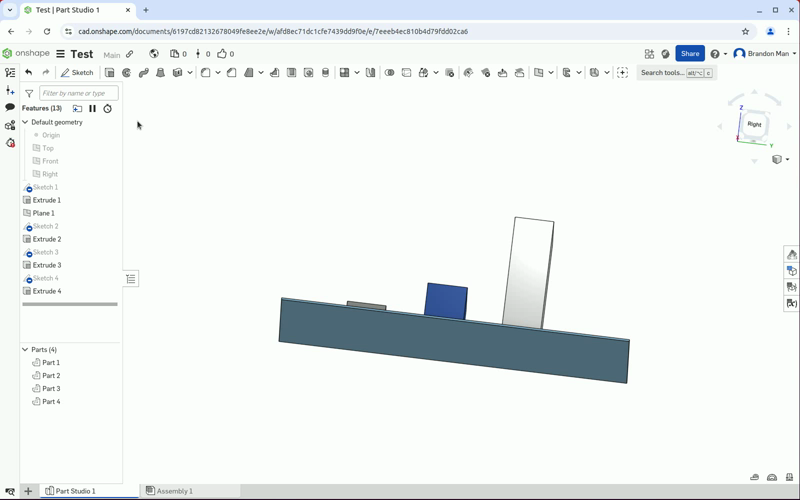
key(right, 3)
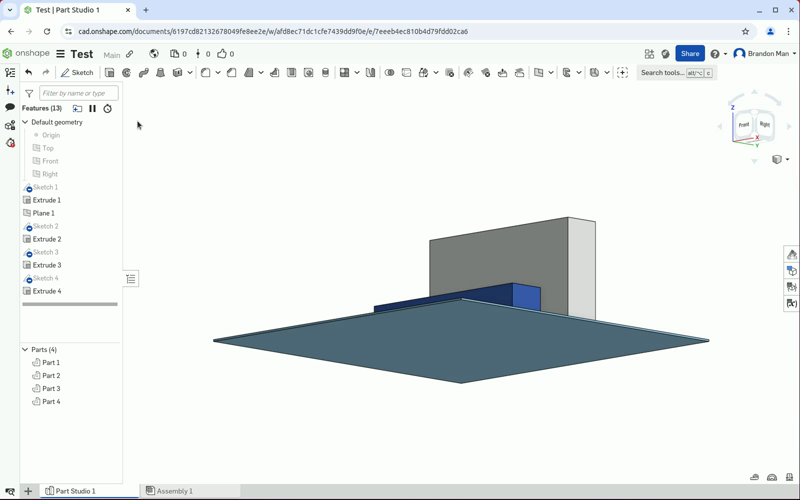
key(down, 3)
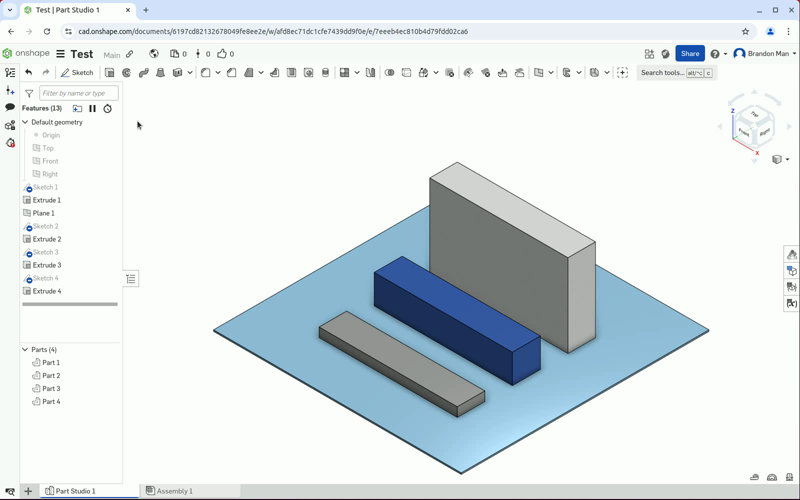
mouse_move(73, 189)
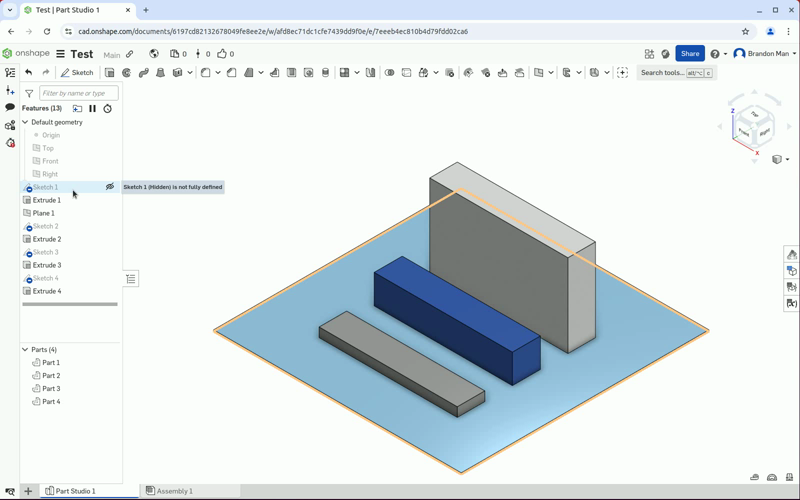
click(73, 189)